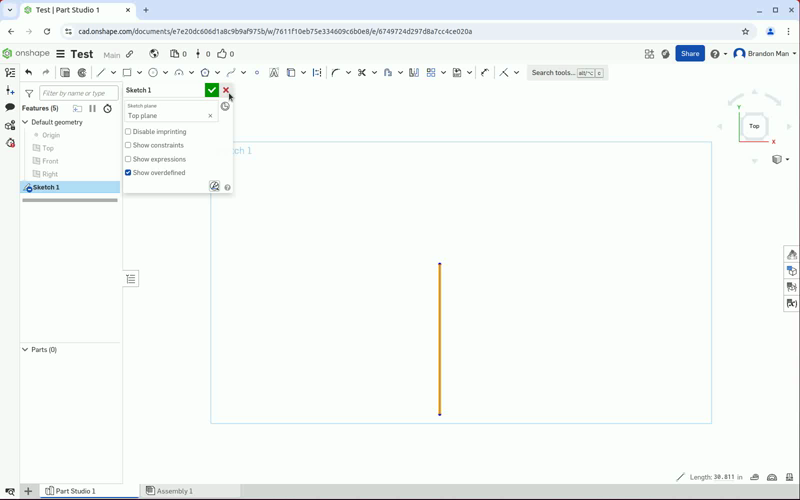
key(shift+h)
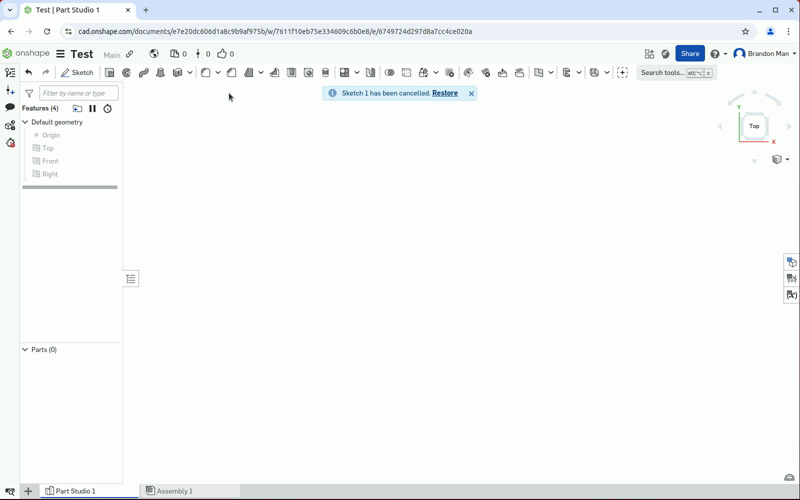
mouse_move(73, 352)
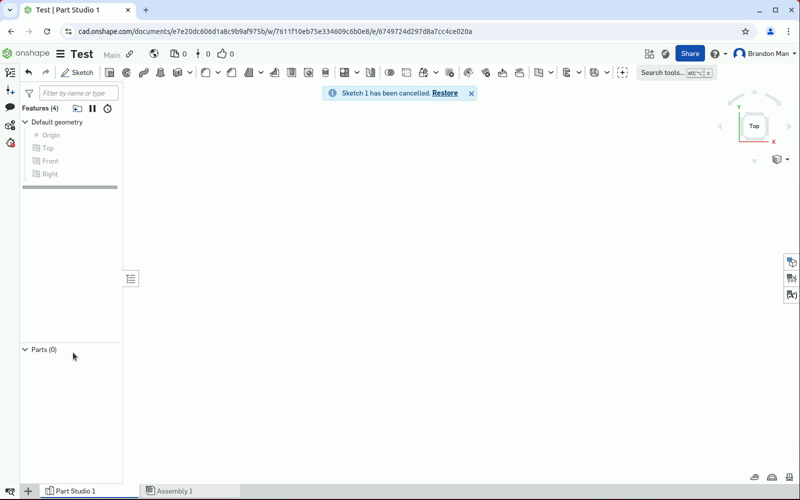
key(y)
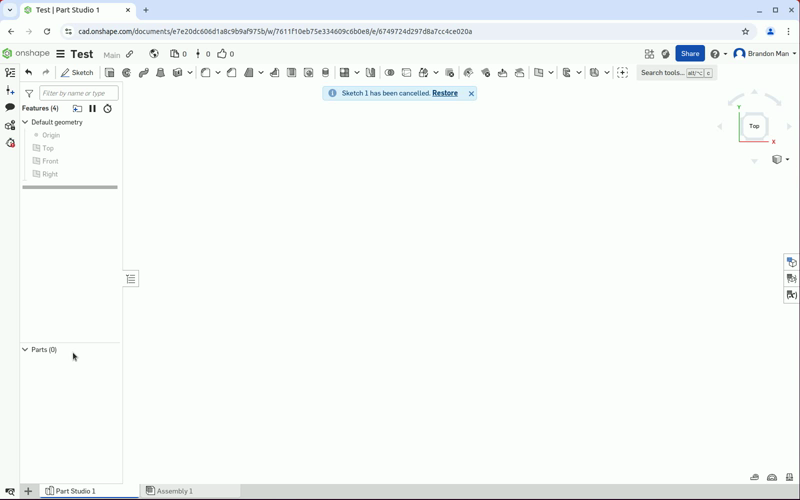
key(shift+p)
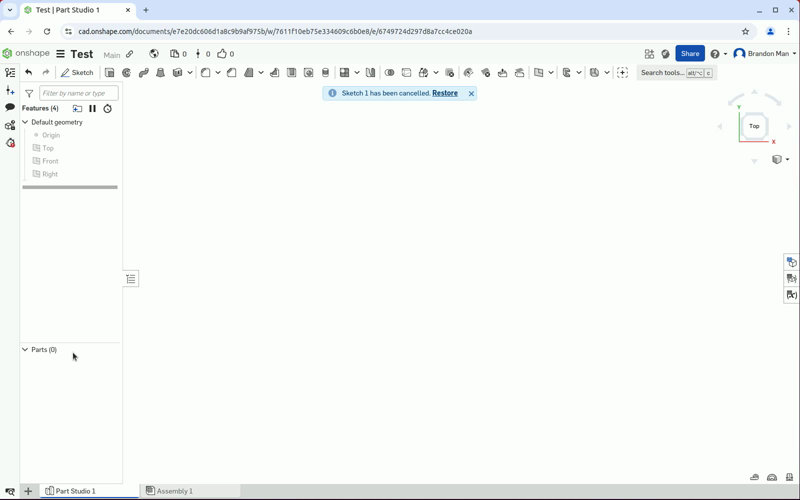
key(space)
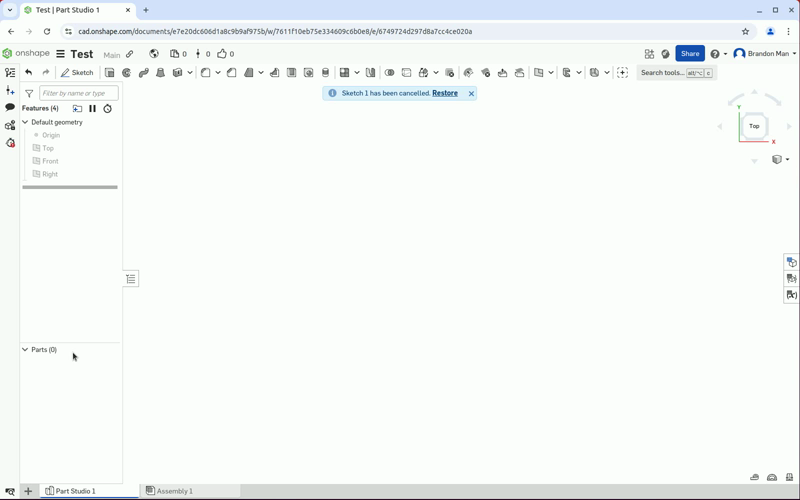
key_down(shift)
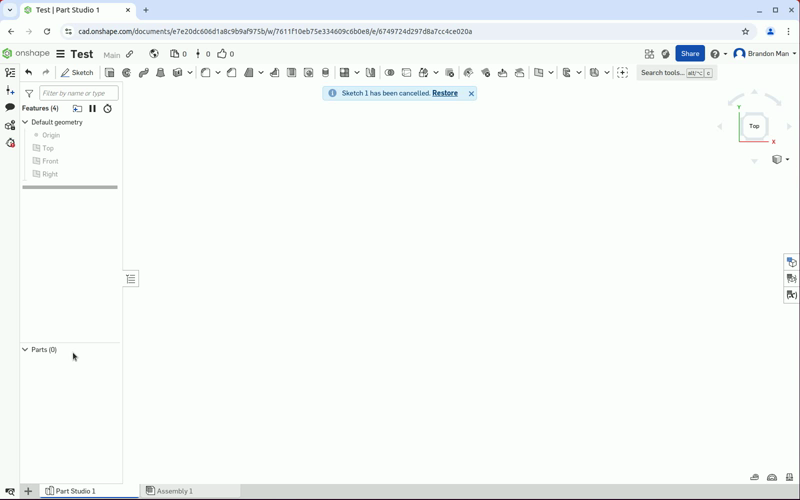
key(up)
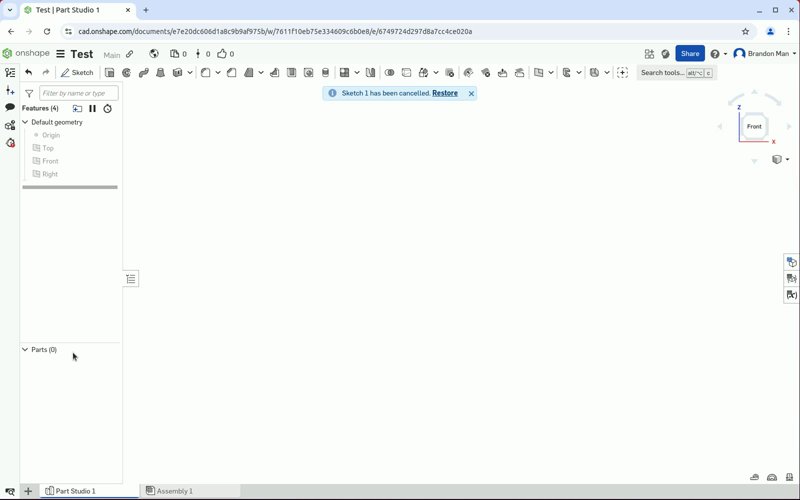
key_up(shift)
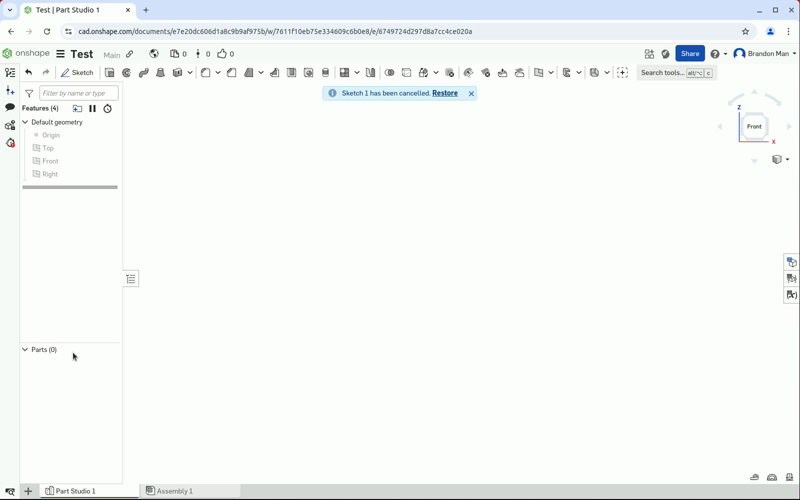
mouse_move(73, 352)
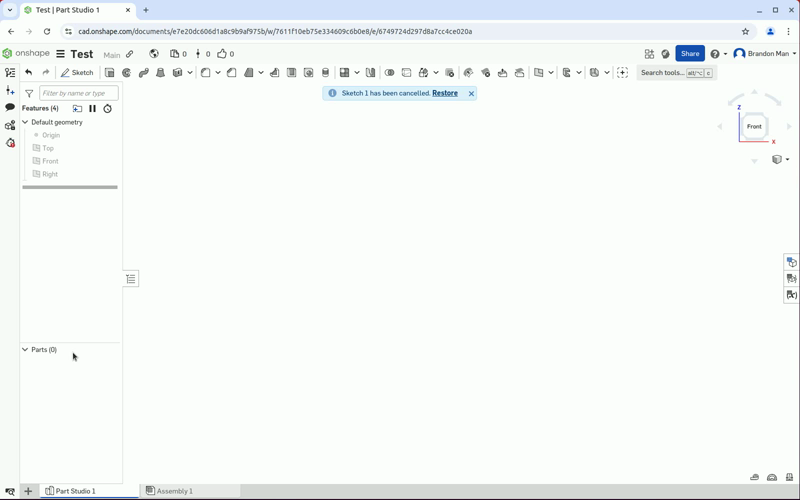
key(shift+y)
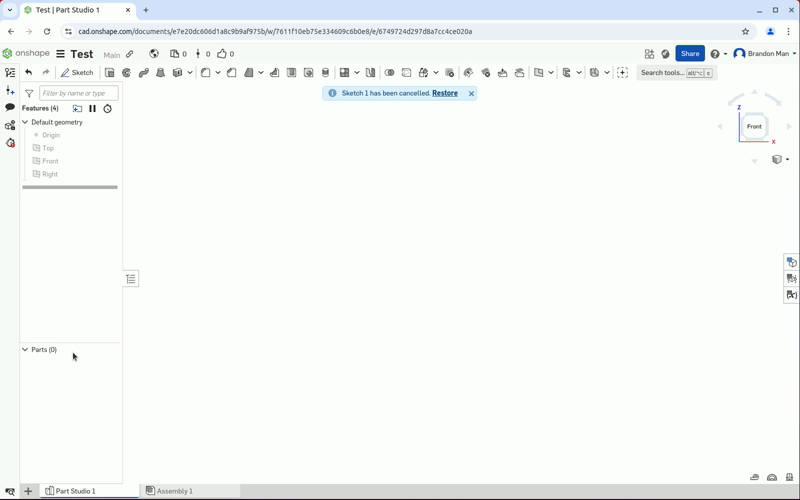
key(shift+s)
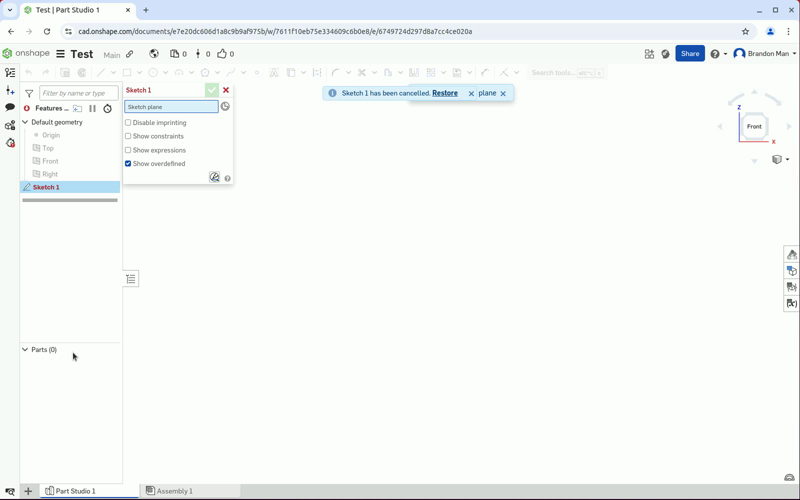
mouse_move(73, 163)
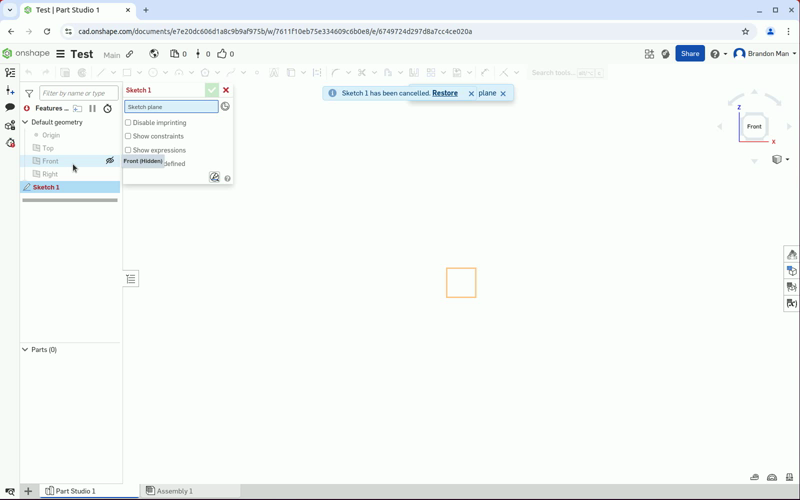
click(73, 163)
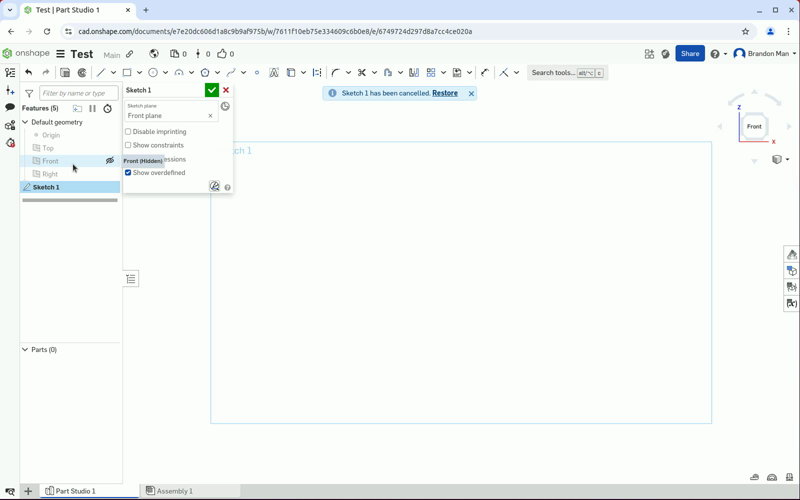
mouse_move(73, 352)
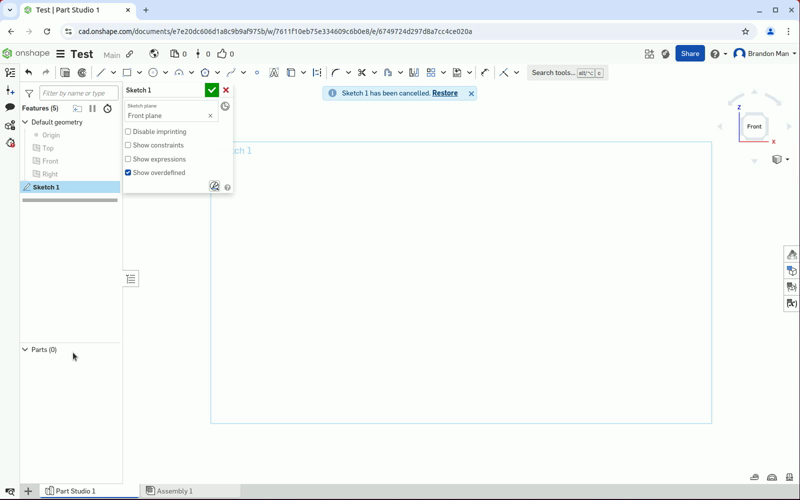
key(y)
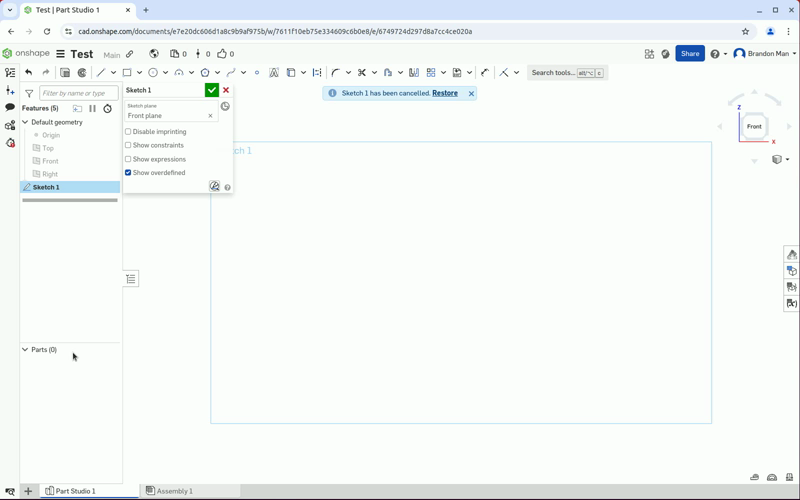
key(c)
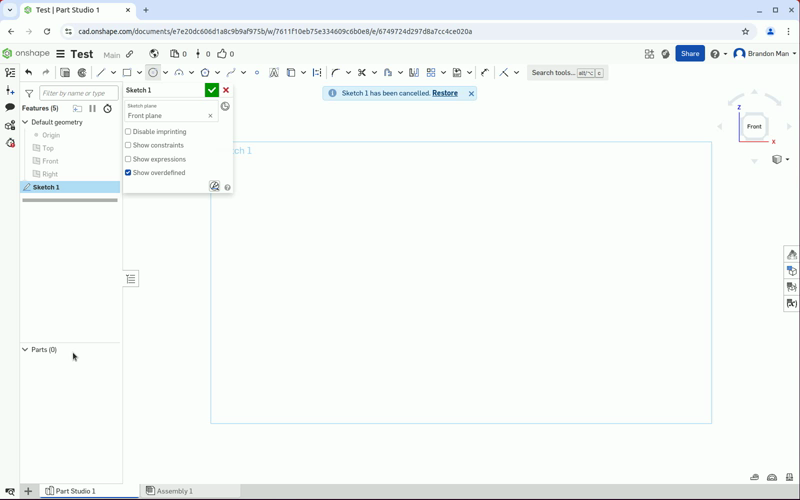
key_down(shift)
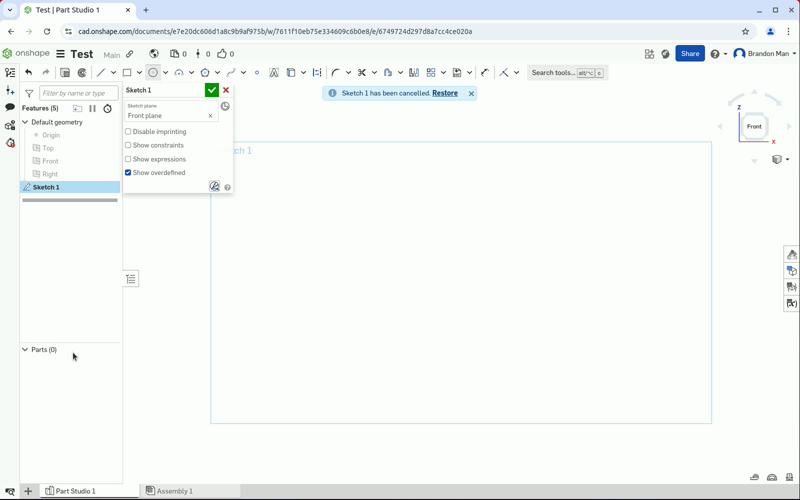
mouse_move(386, 198)
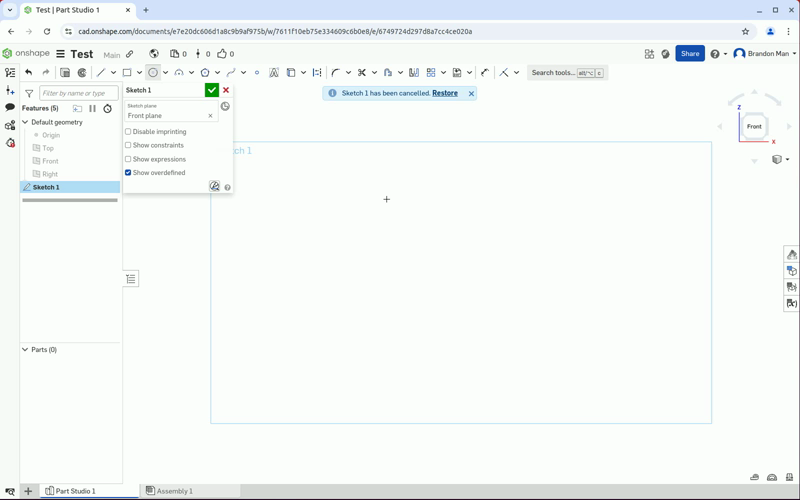
click(386, 198)
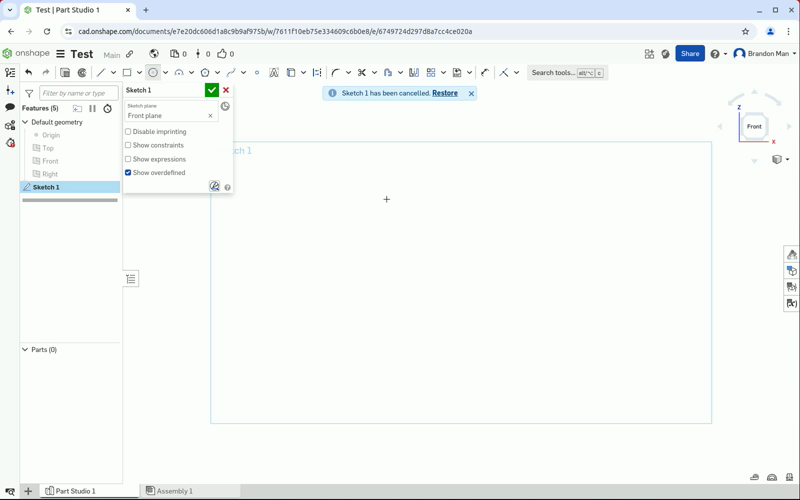
key_up(shift)
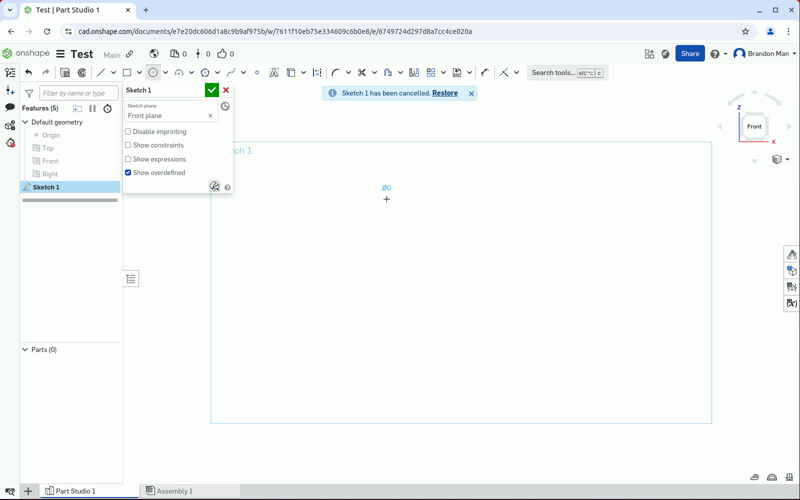
mouse_move(415, 198)
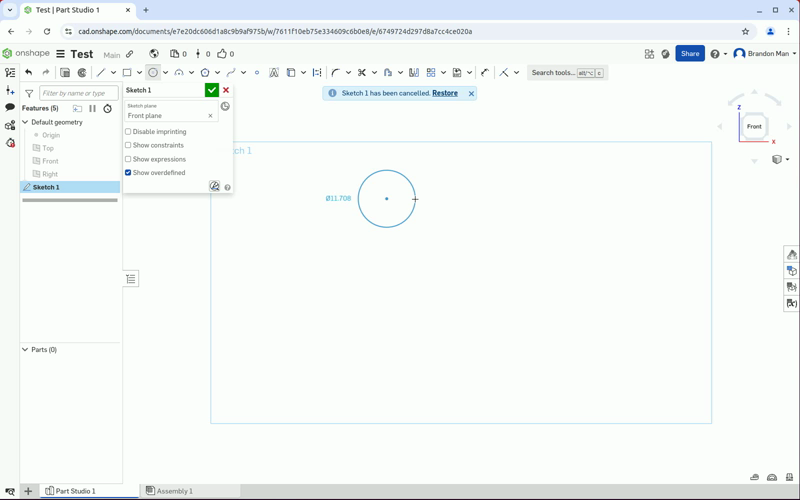
click(415, 198)
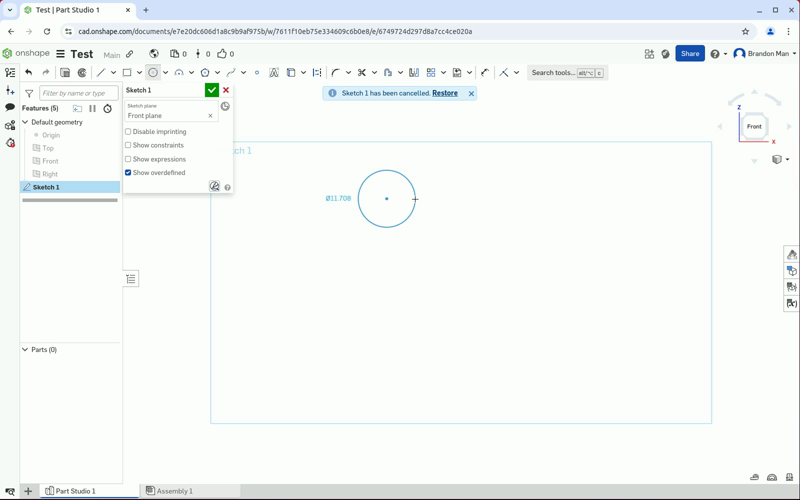
key(esc)
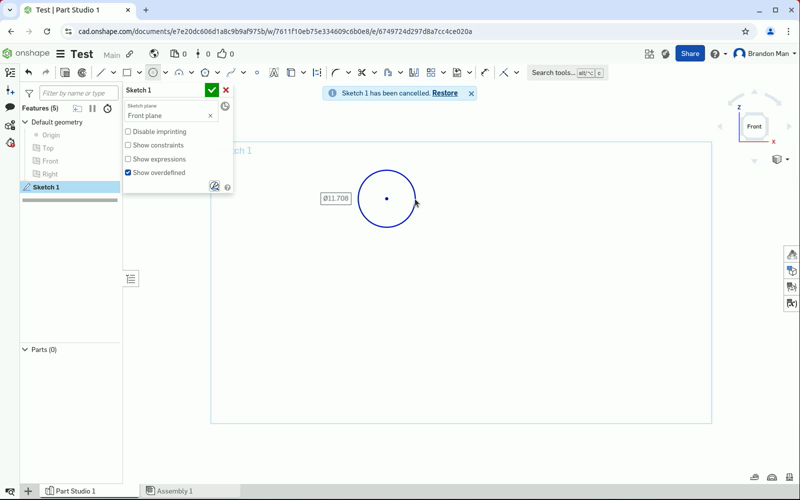
mouse_move(368, 204)
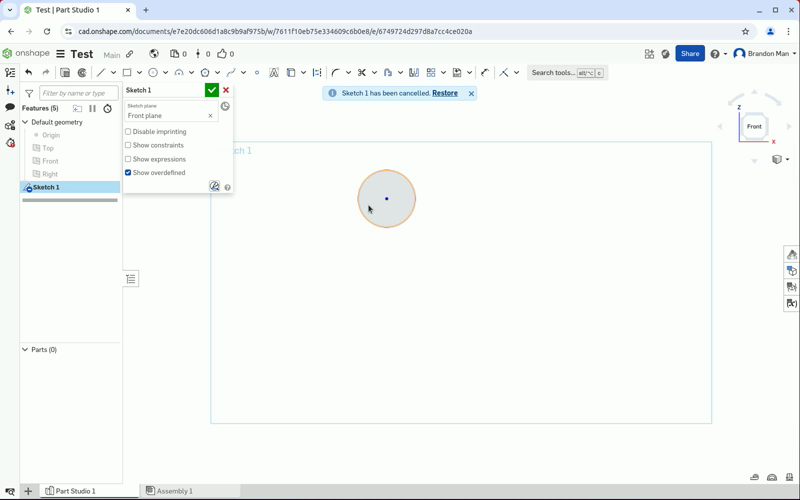
click(368, 204)
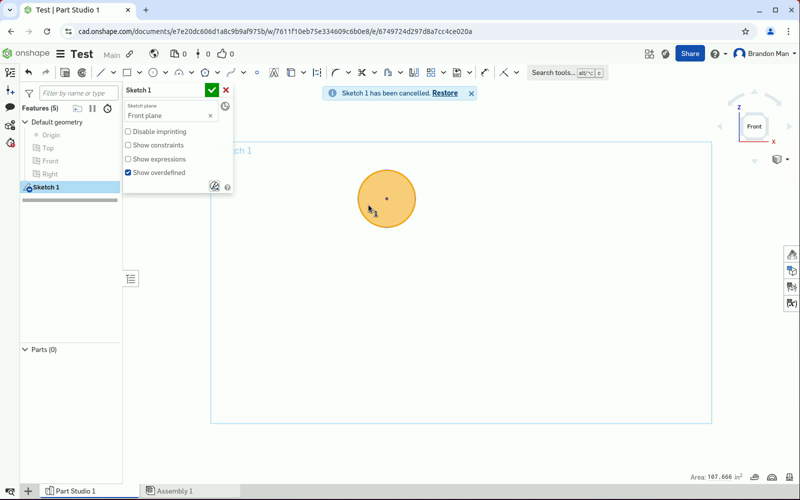
mouse_move(73, 352)
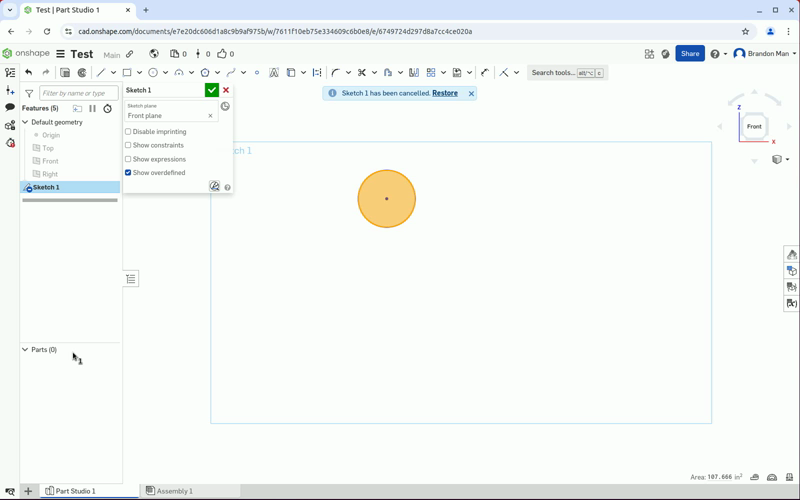
key(shift+y)
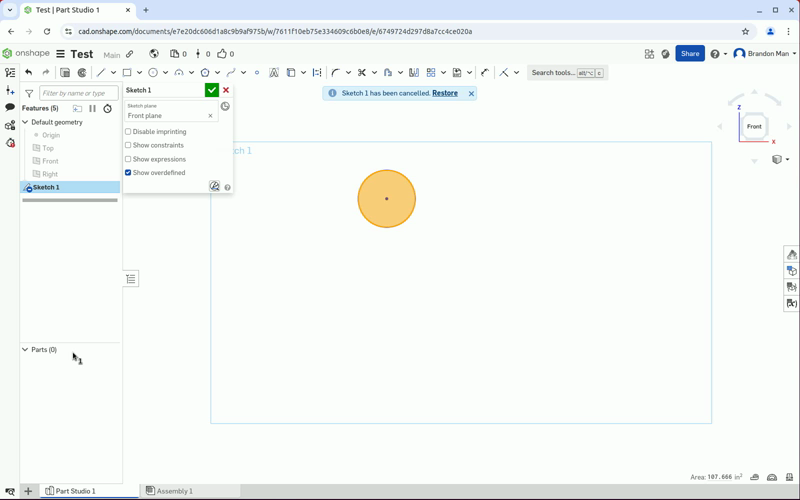
key(shift+e)
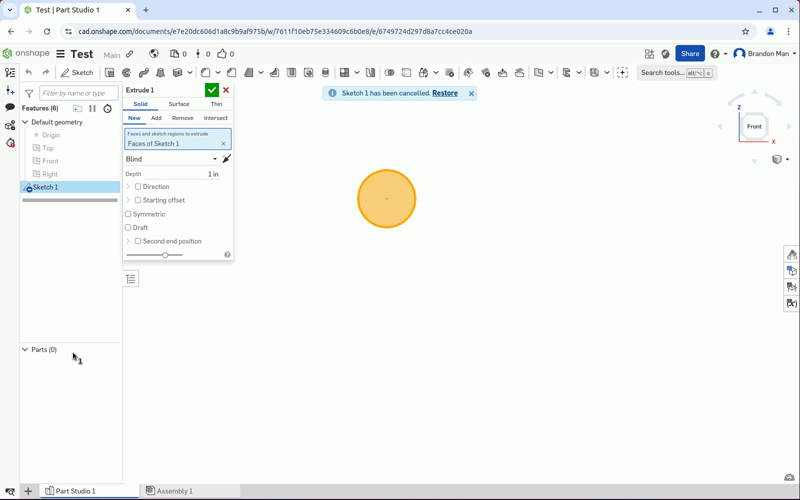
mouse_move(143, 106)
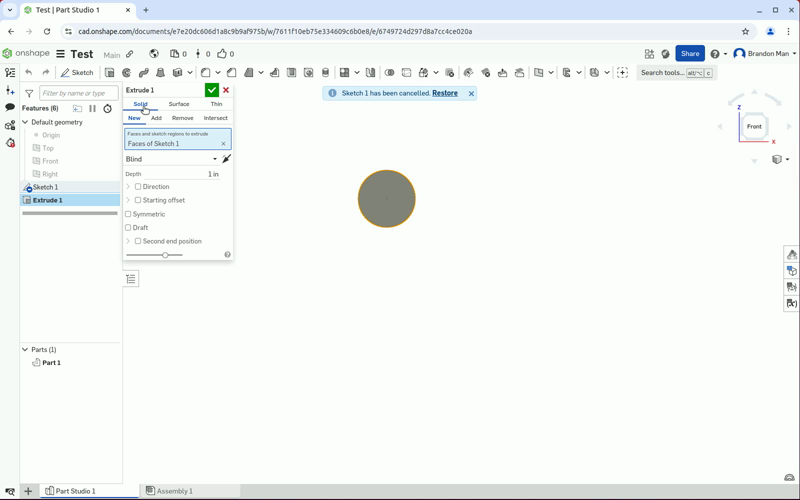
click(143, 106)
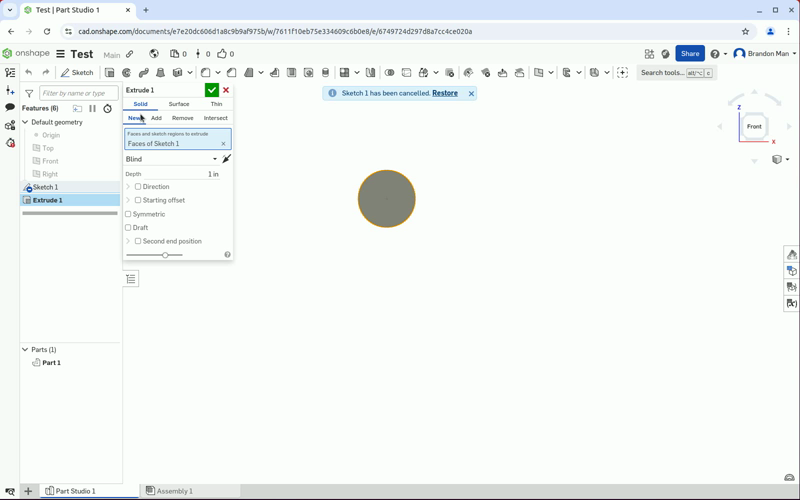
mouse_move(137, 120)
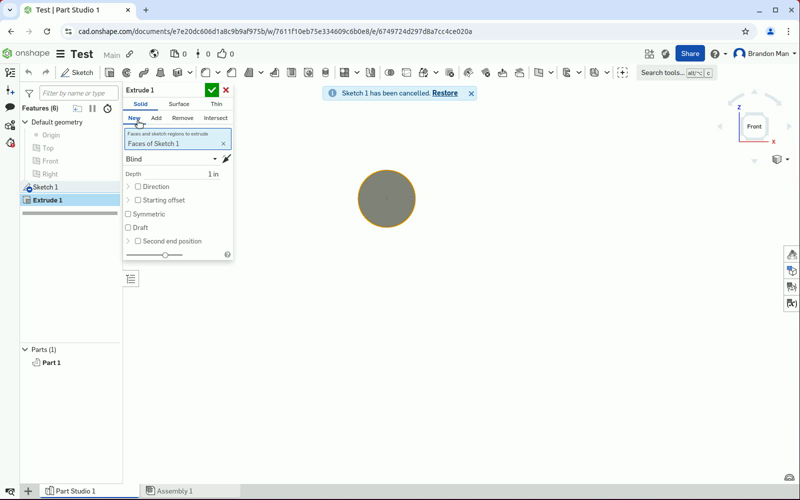
click(137, 120)
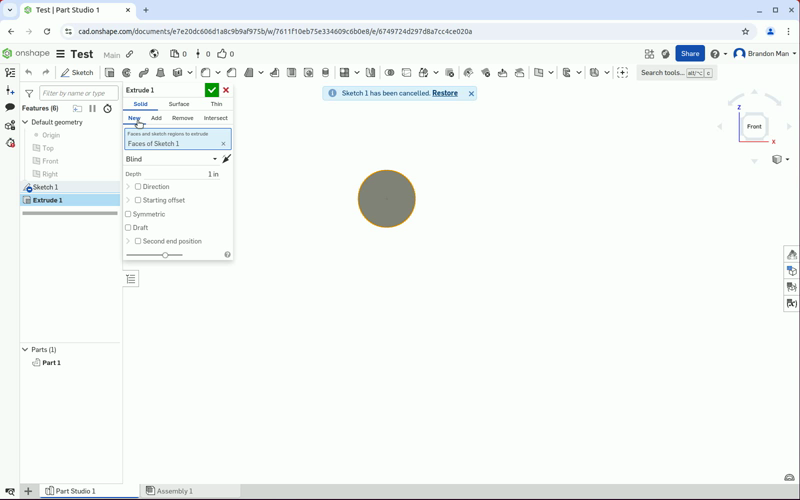
key(tab, 4)
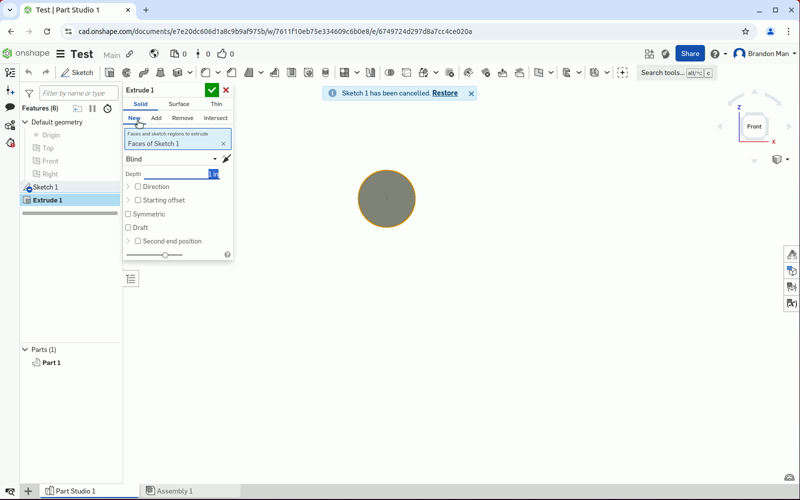
text(22.627)
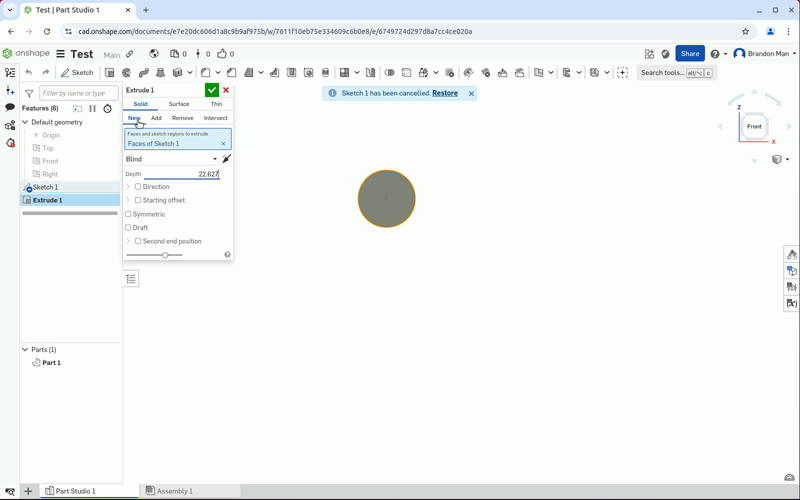
key(enter)
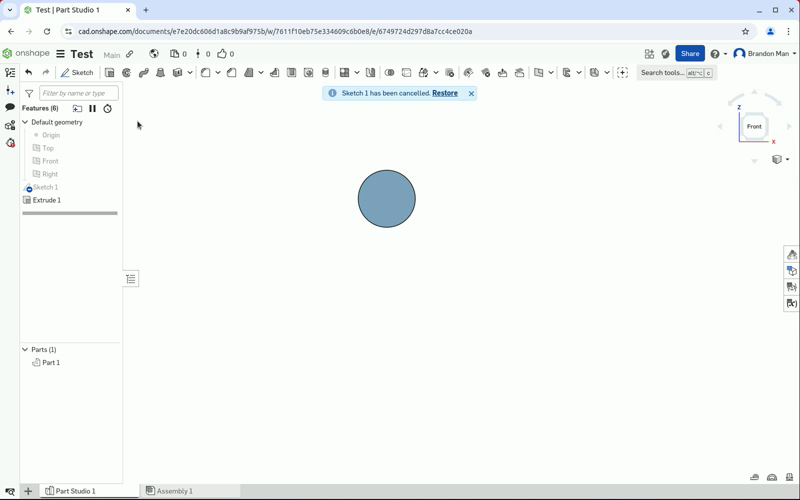
key(shift+h)
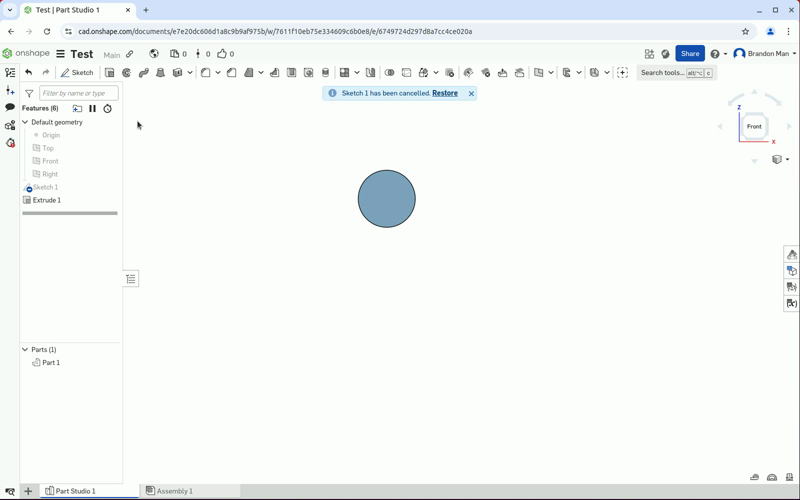
key(shift+h)
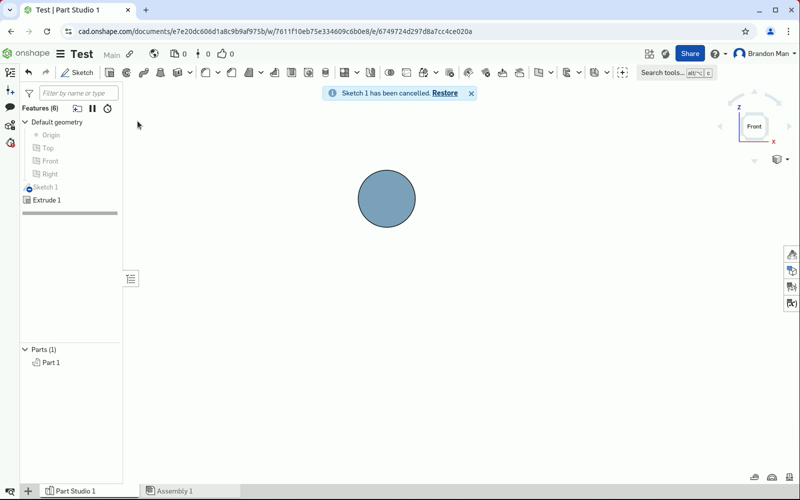
mouse_move(73, 189)
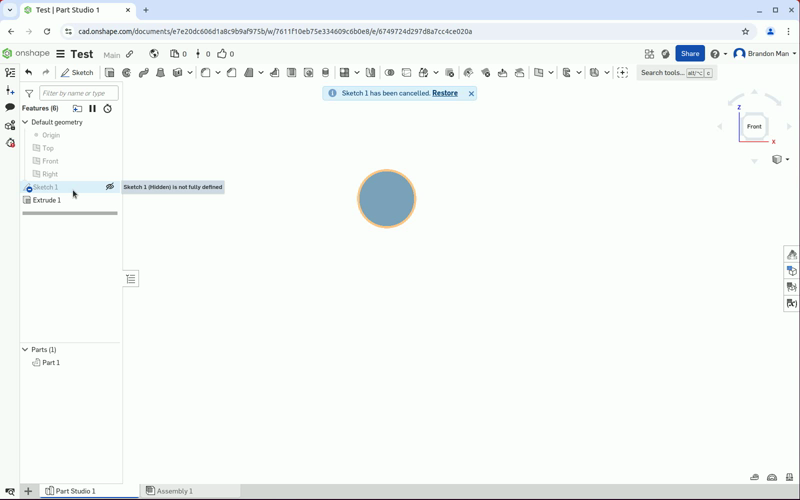
click(73, 189)
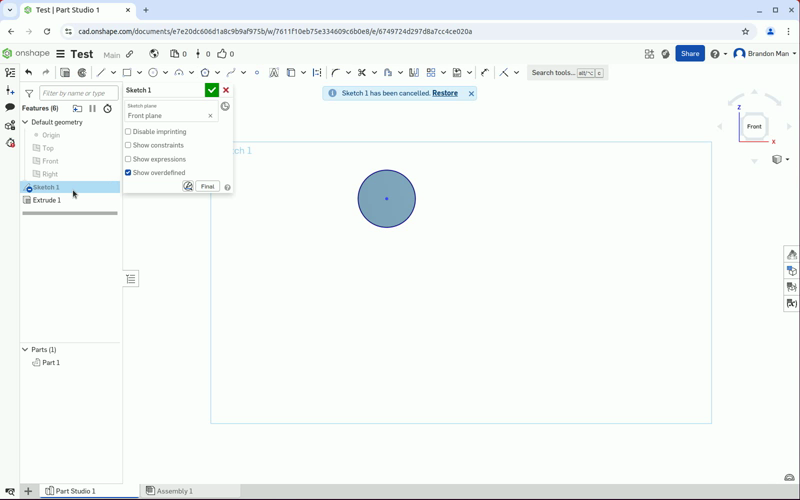
mouse_move(229, 92)
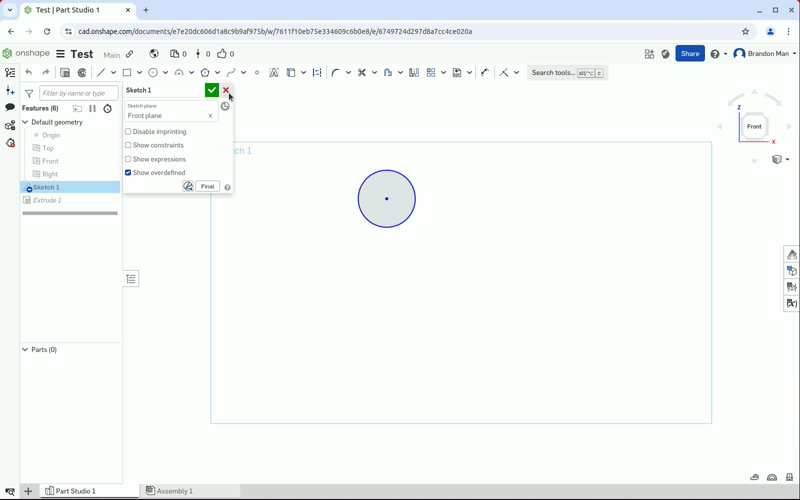
click(229, 92)
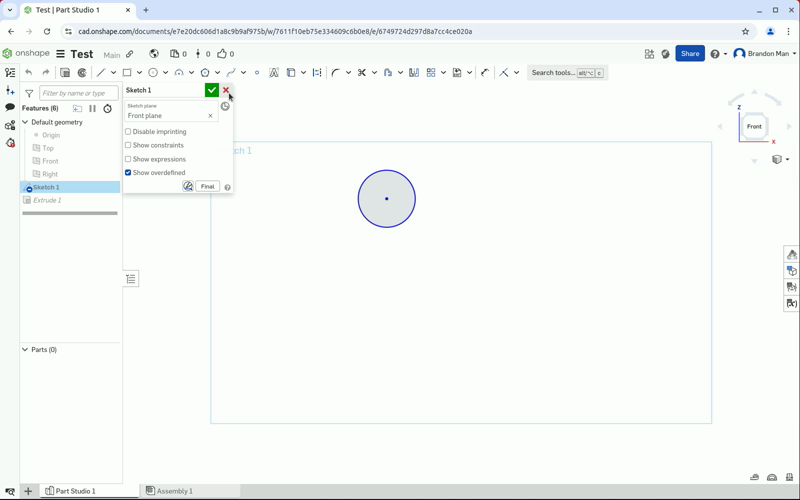
key(shift+s)
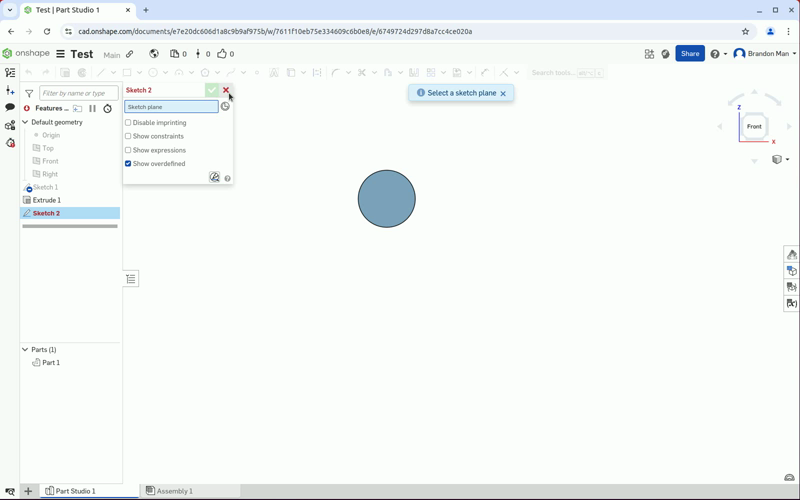
mouse_move(73, 163)
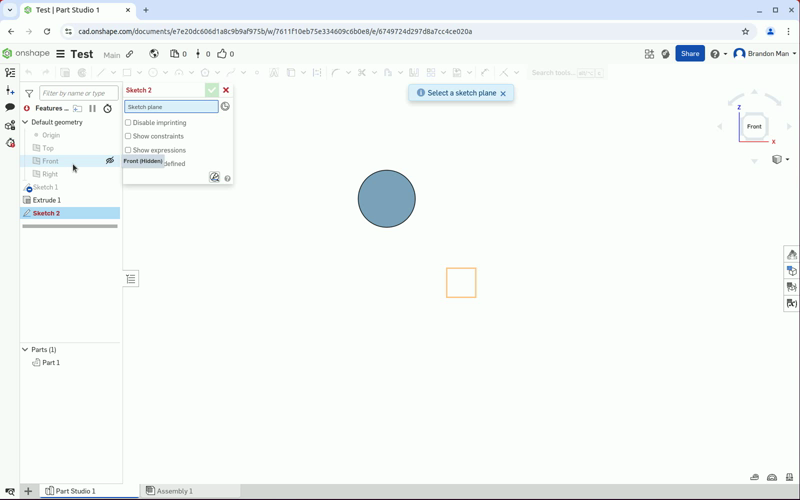
click(73, 163)
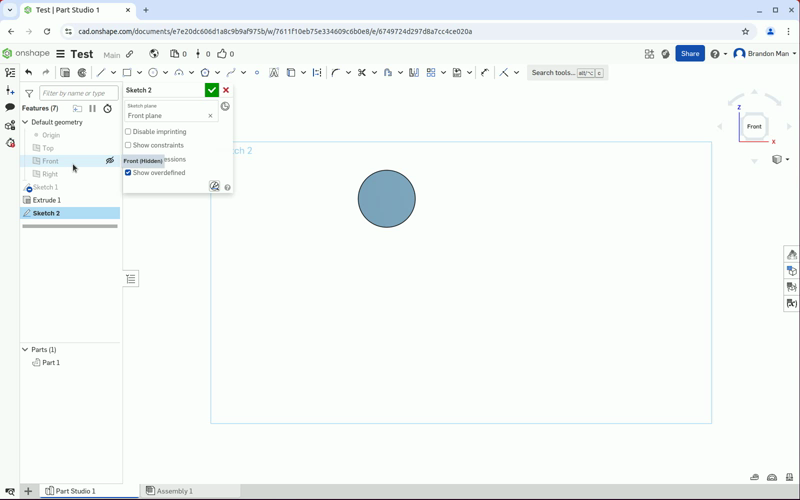
mouse_move(73, 352)
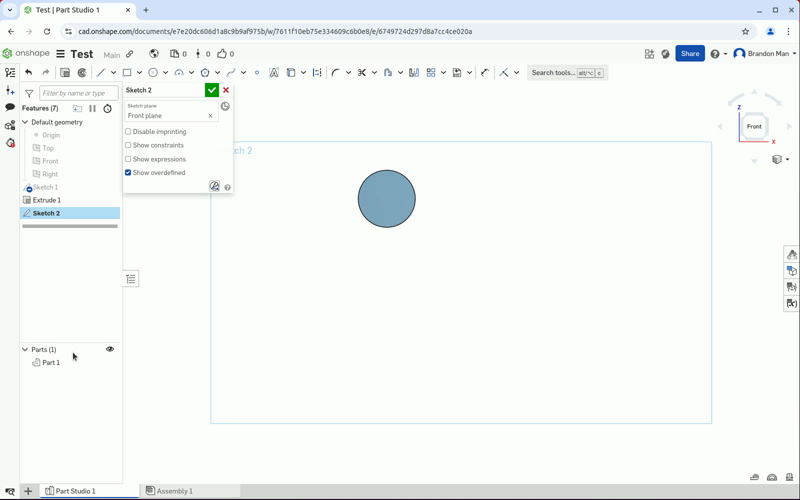
key(y)
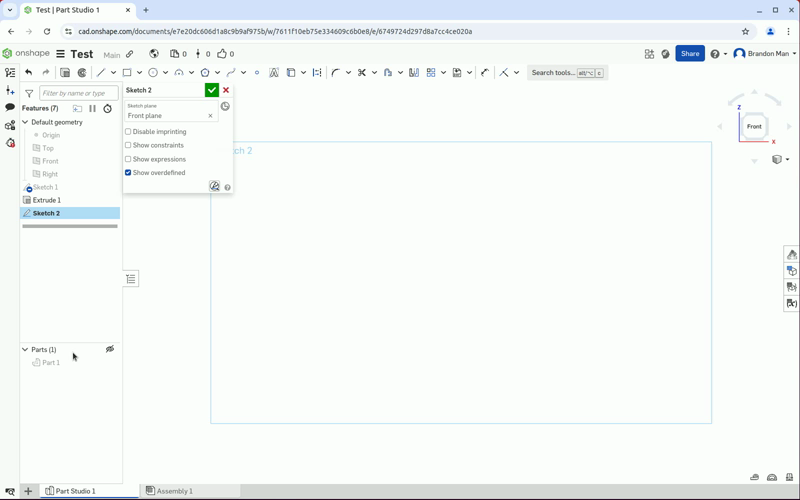
key(a)
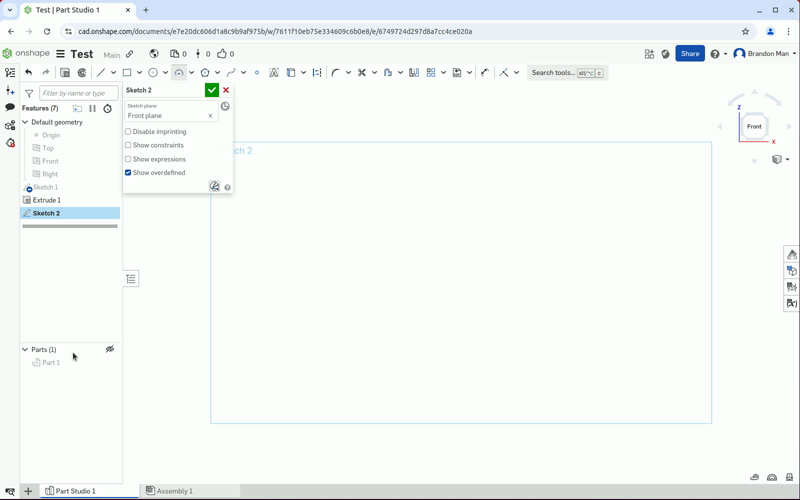
key_down(shift)
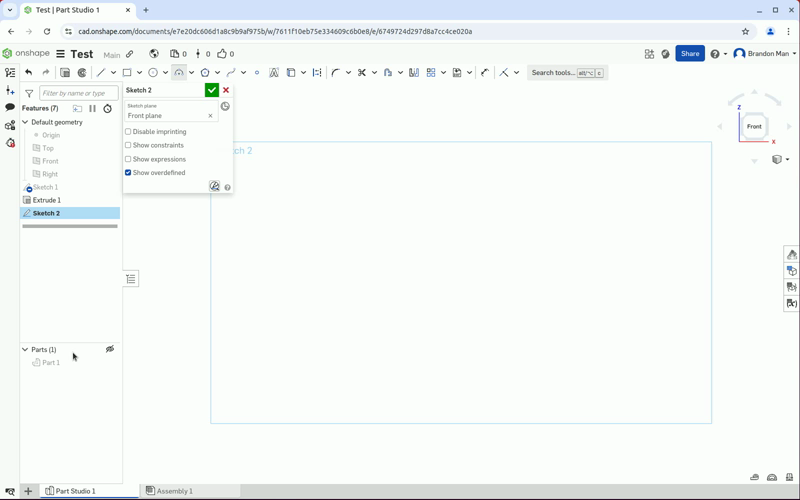
mouse_move(524, 237)
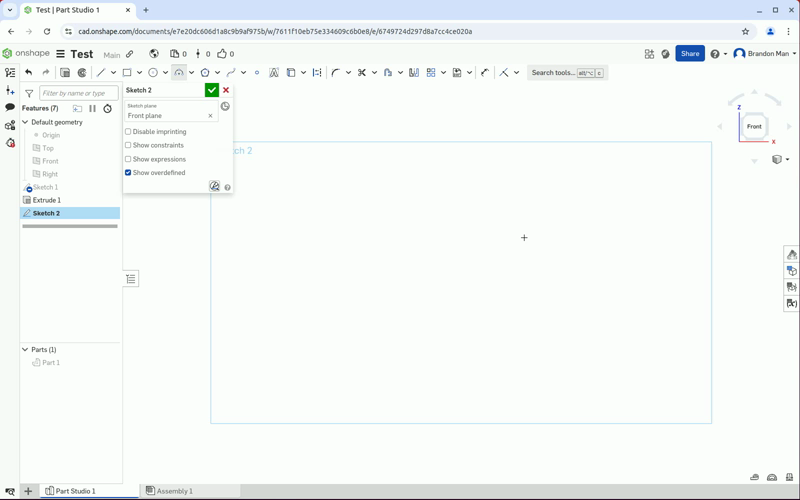
click(524, 237)
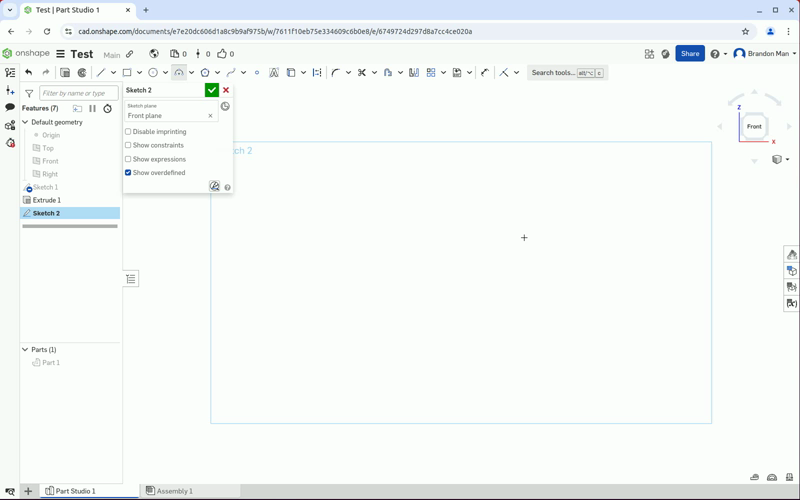
key_up(shift)
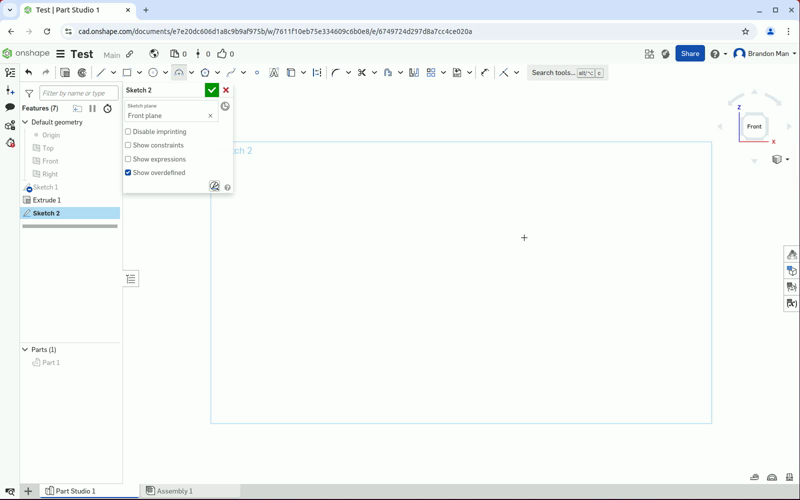
key_down(shift)
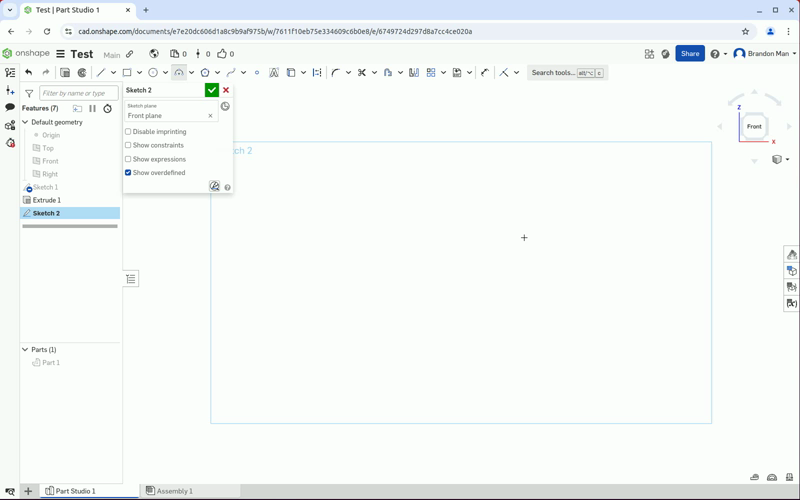
mouse_move(532, 223)
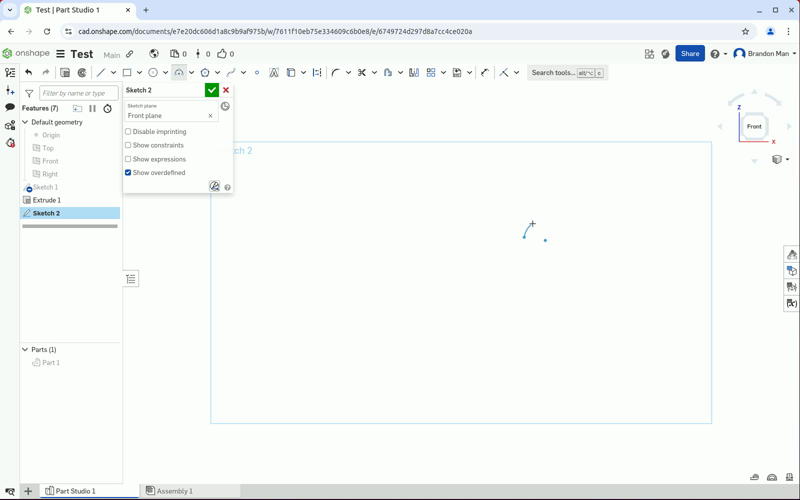
click(532, 223)
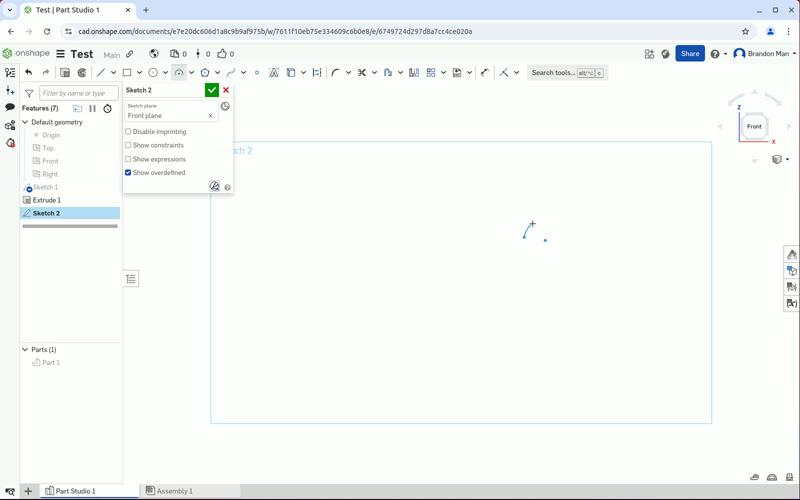
mouse_move(529, 230)
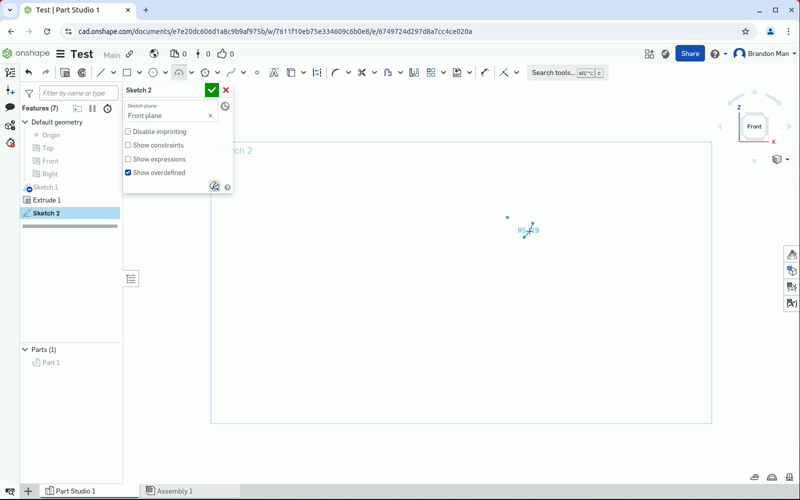
click(529, 230)
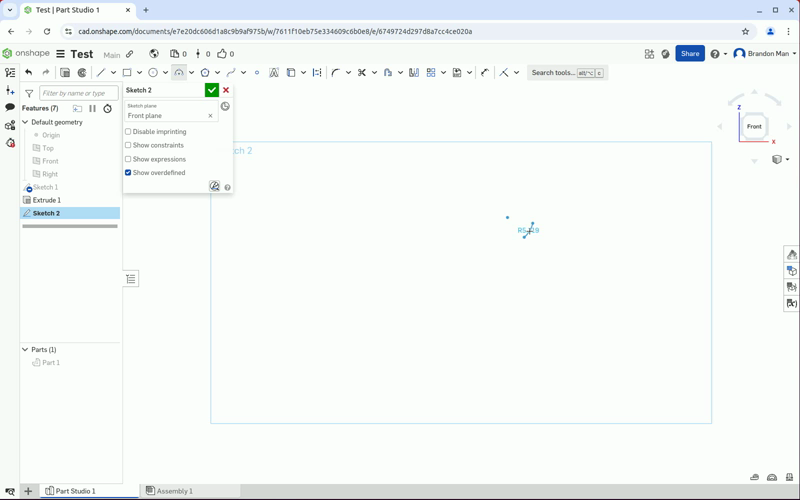
key_up(shift)
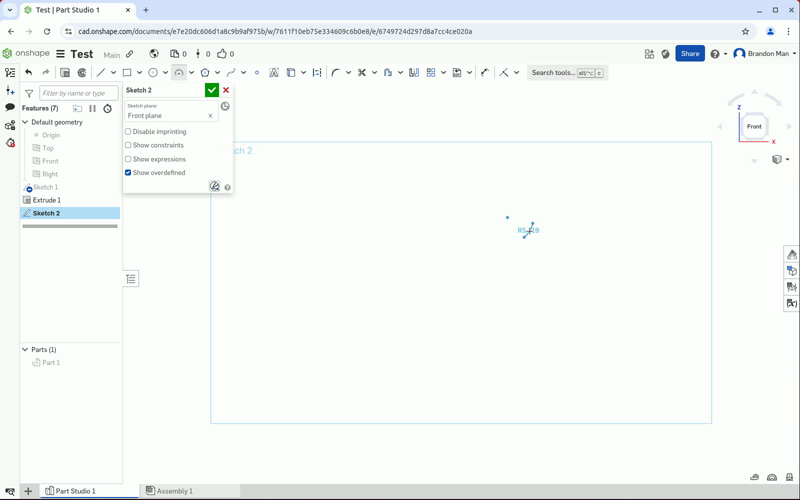
key(esc)
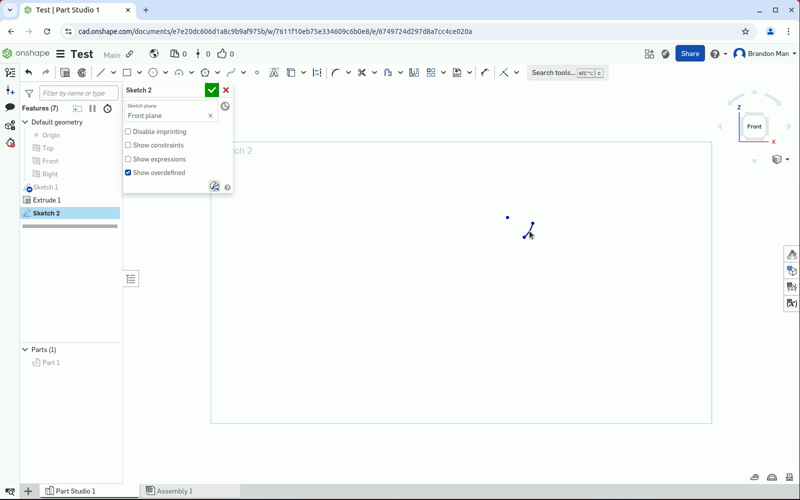
key(l)
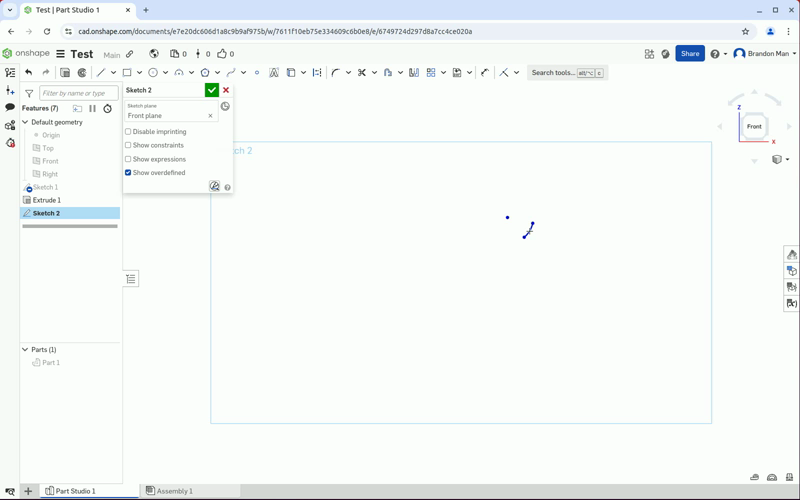
mouse_move(532, 223)
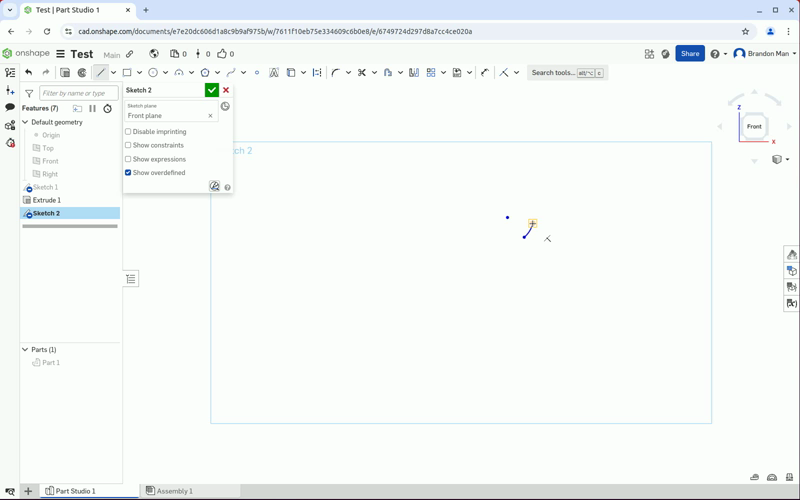
click(532, 223)
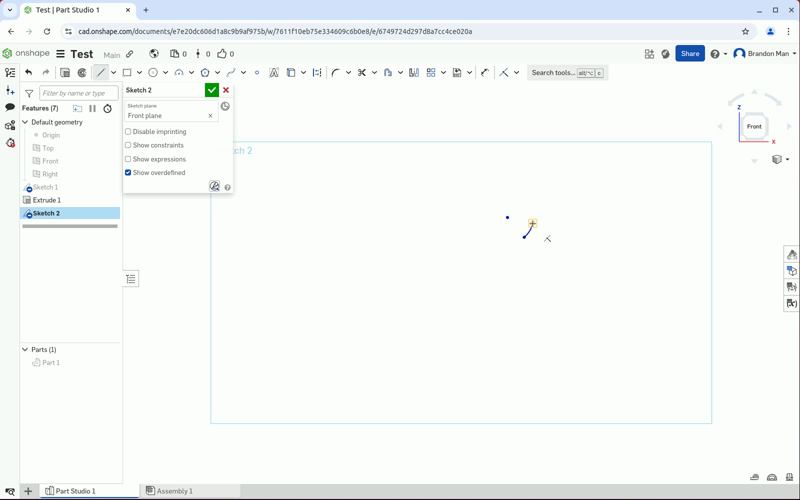
mouse_move(562, 223)
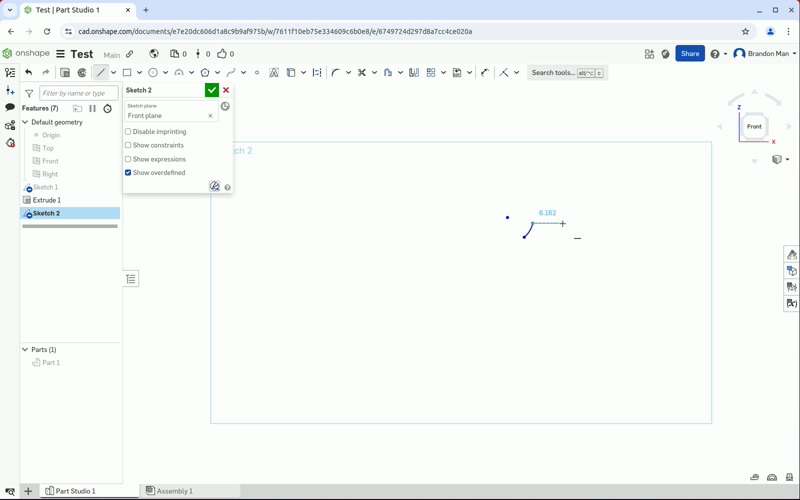
key_down(shift)
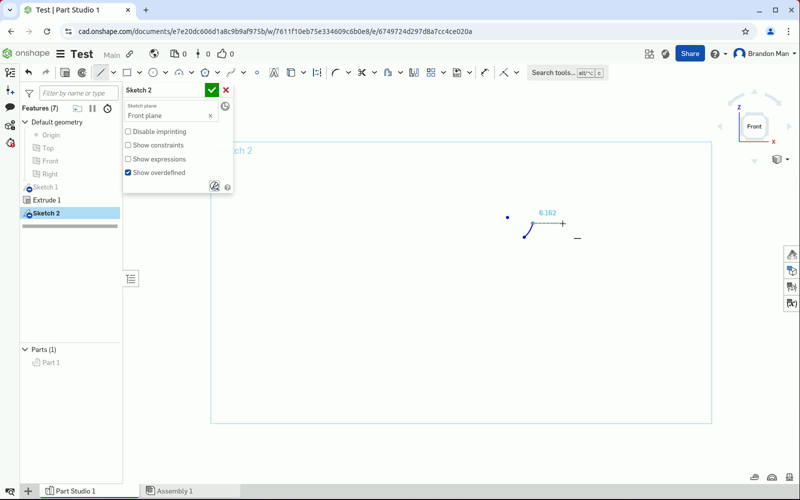
mouse_move(524, 237)
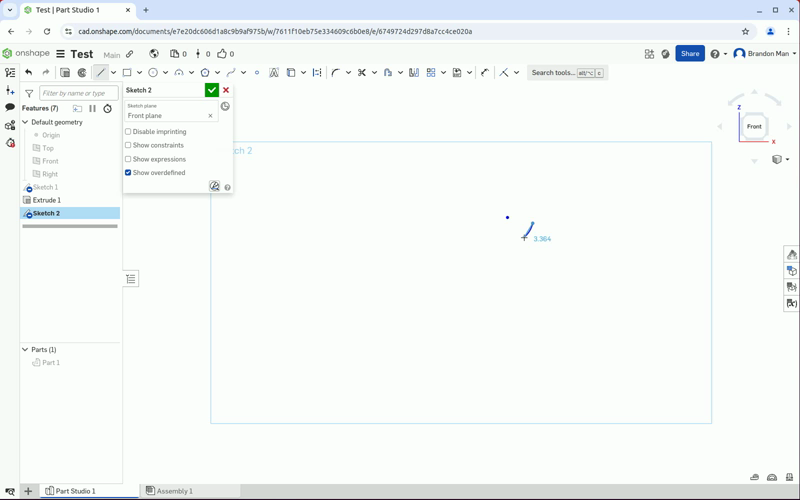
key_up(shift)
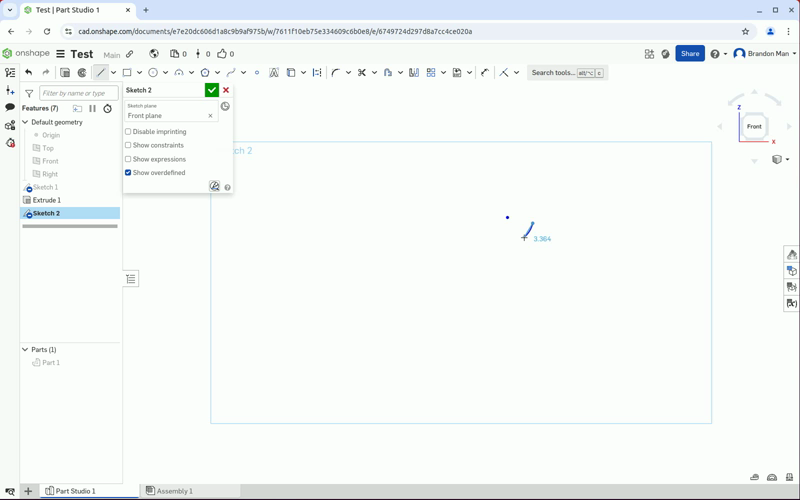
click(524, 237)
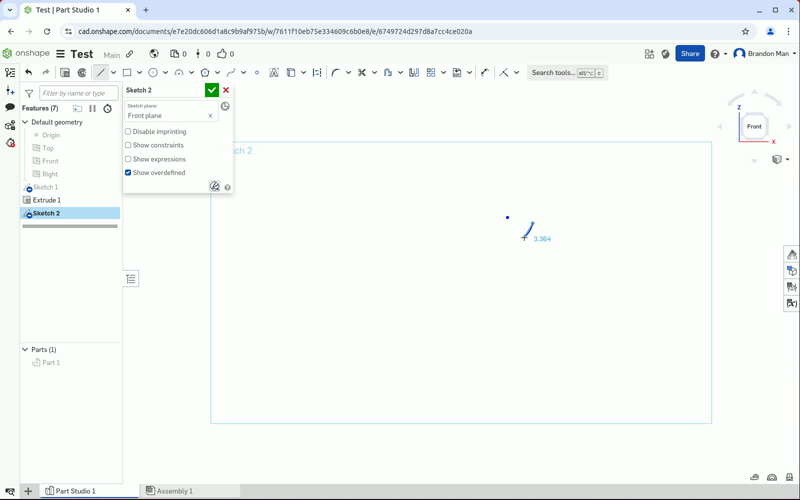
key(esc)
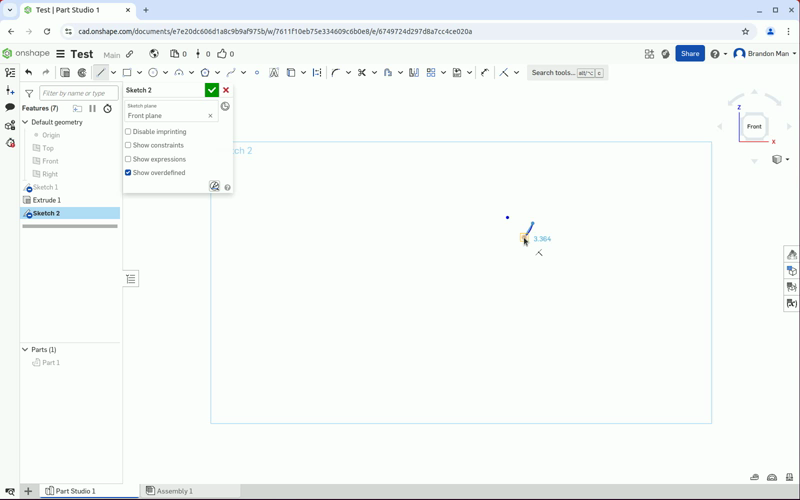
mouse_move(528, 230)
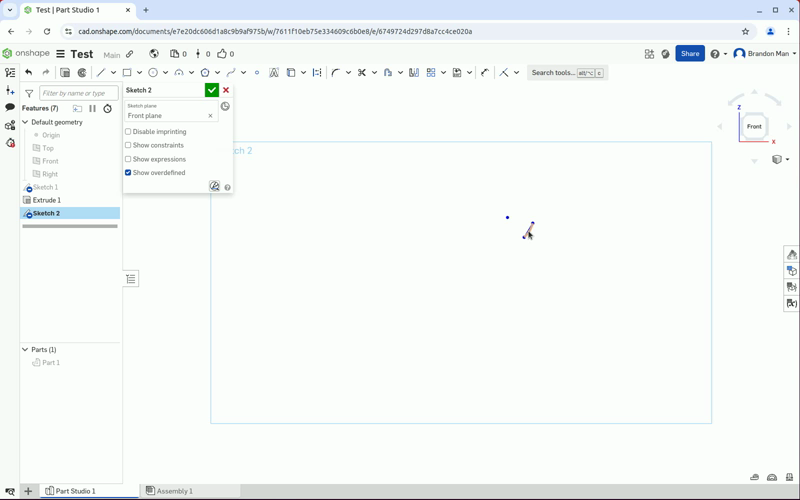
scroll(6)
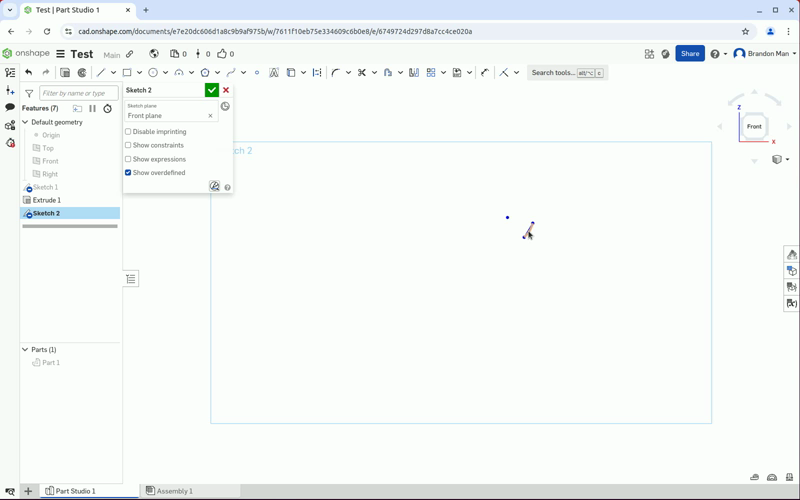
scroll(6)
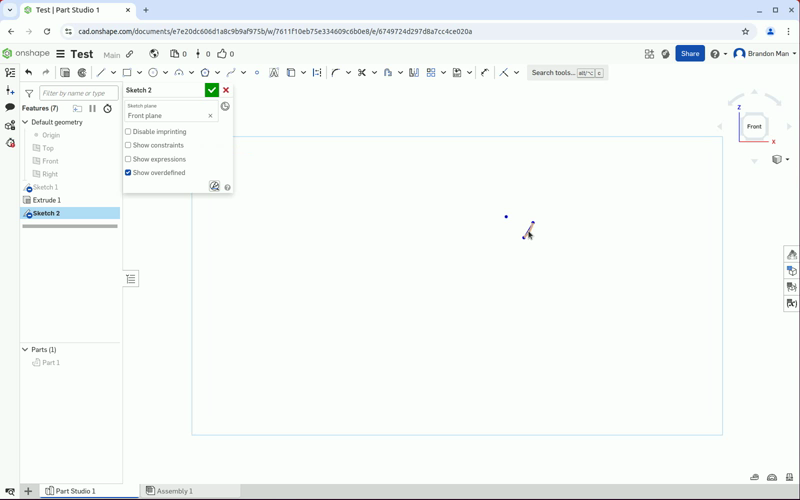
scroll(6)
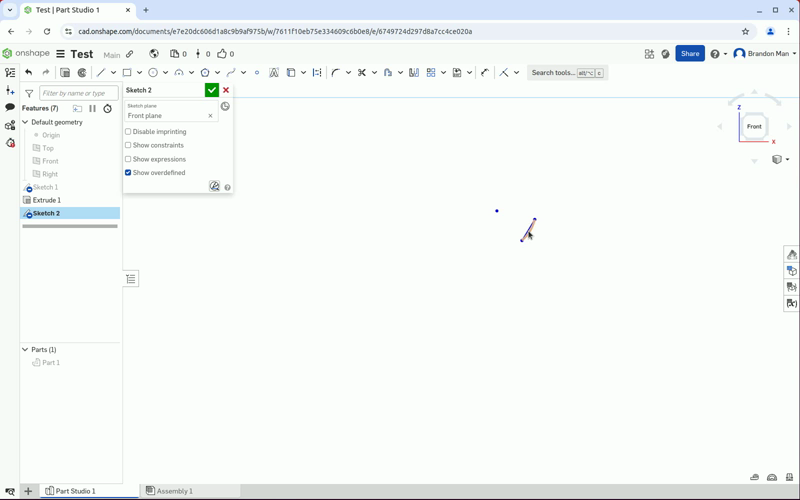
scroll(6)
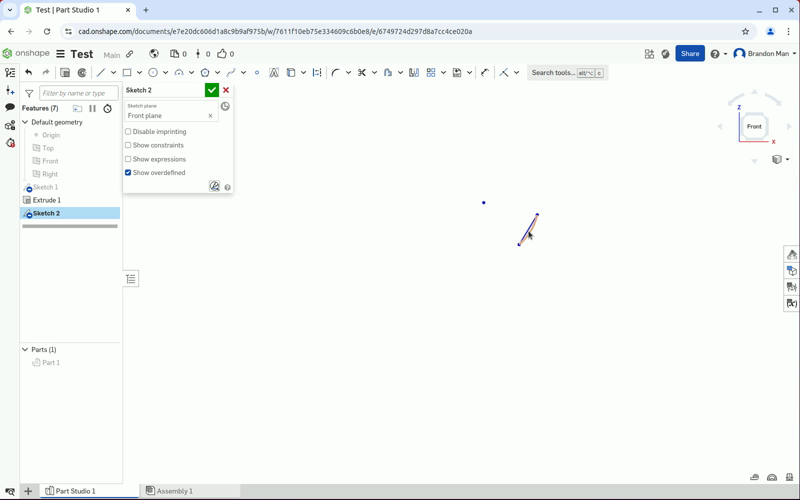
scroll(6)
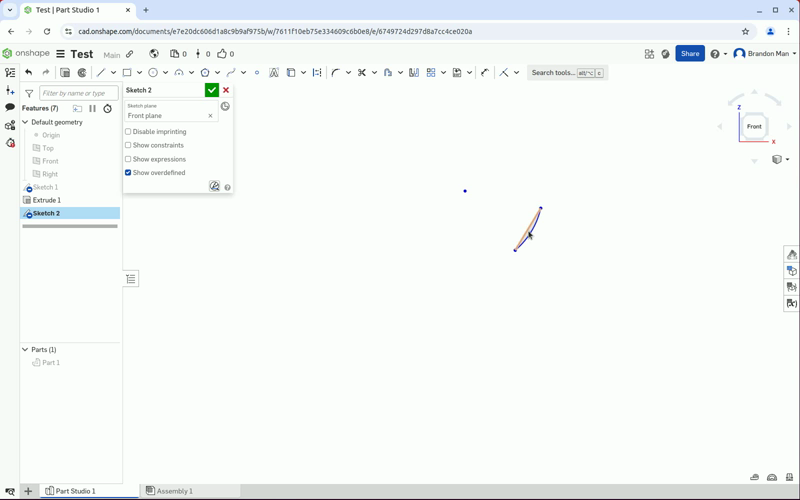
scroll(6)
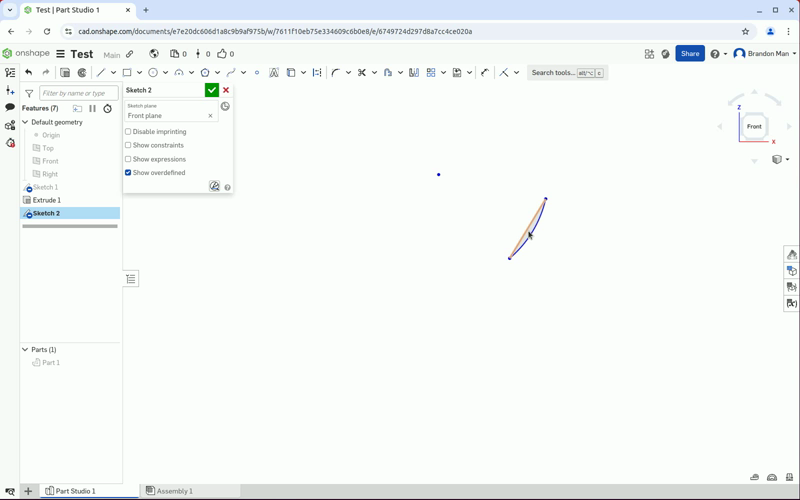
scroll(6)
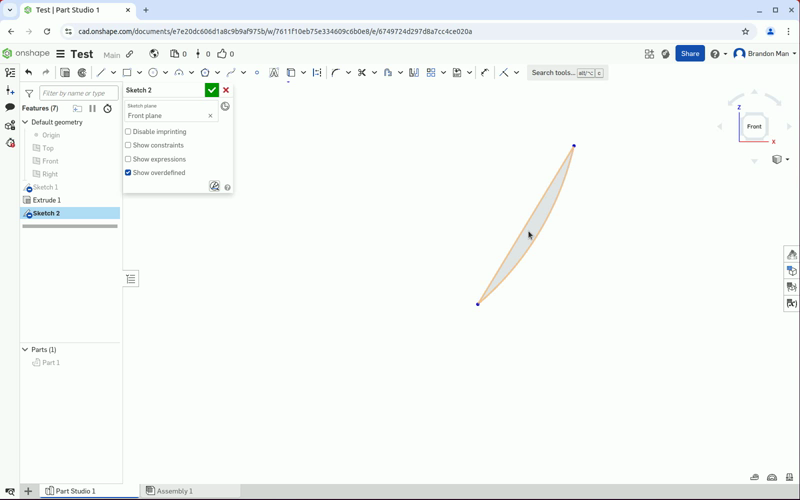
click(528, 230)
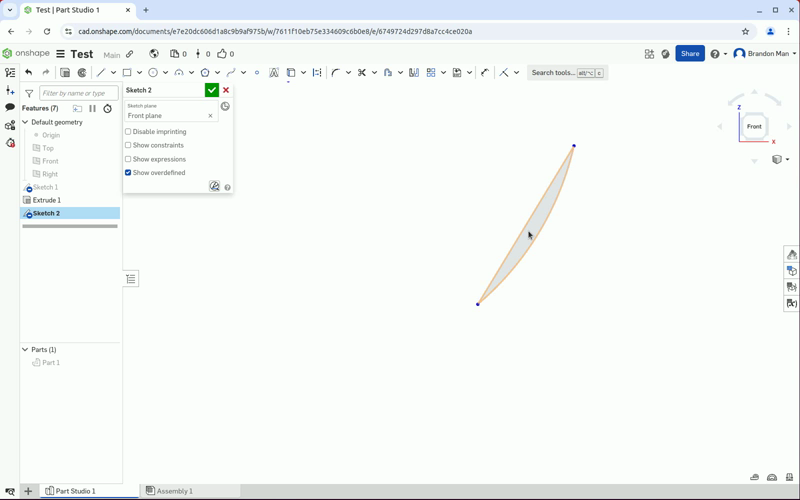
scroll(-6)
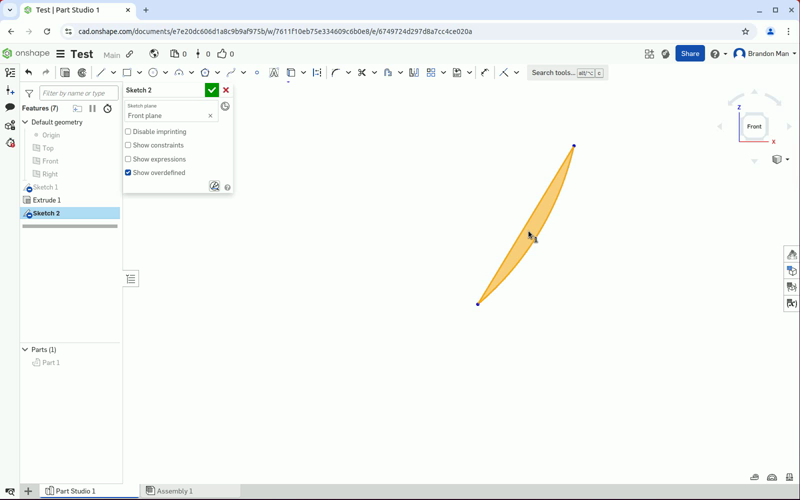
scroll(-6)
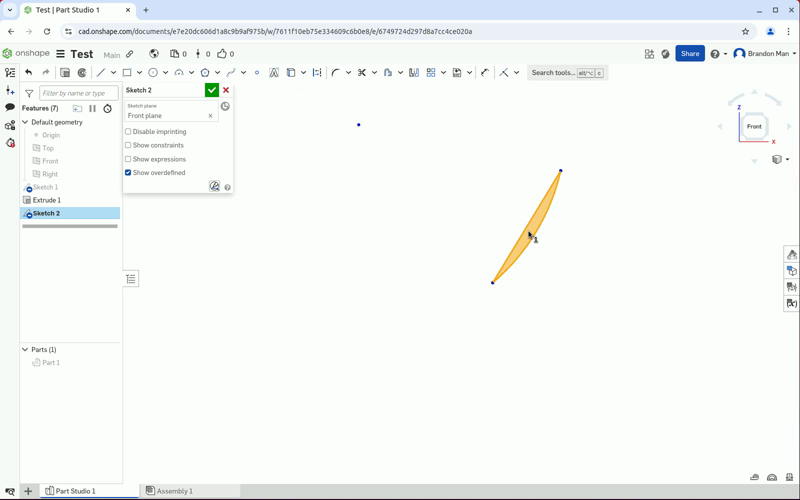
scroll(-6)
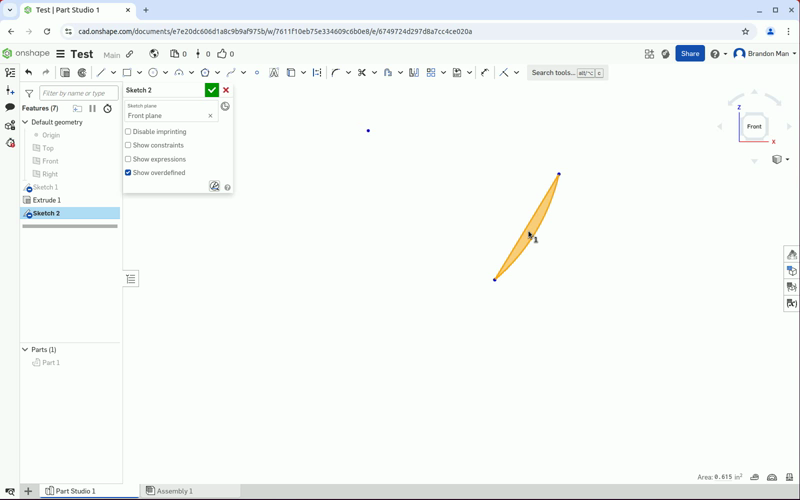
scroll(-6)
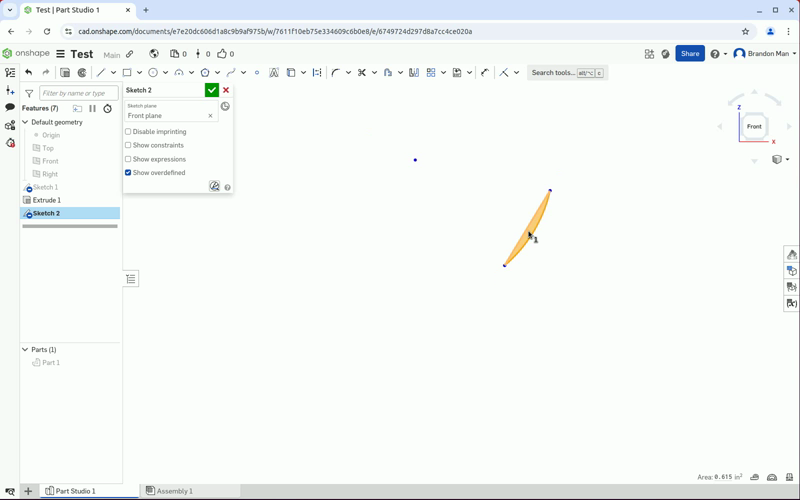
scroll(-6)
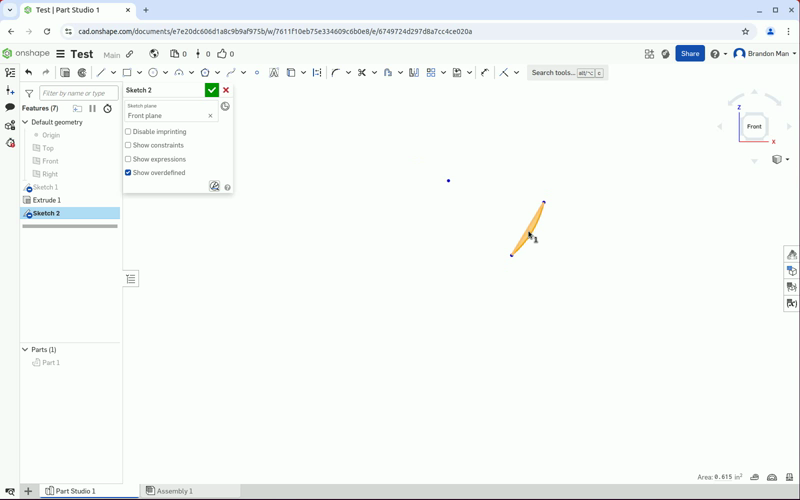
scroll(-6)
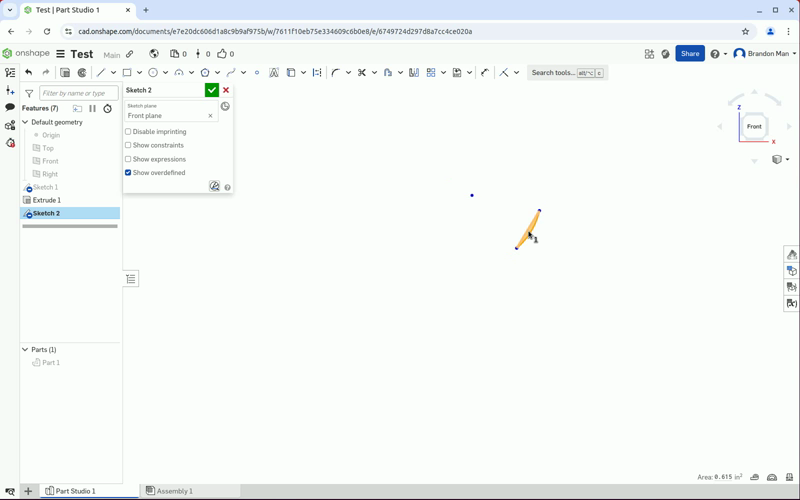
scroll(-6)
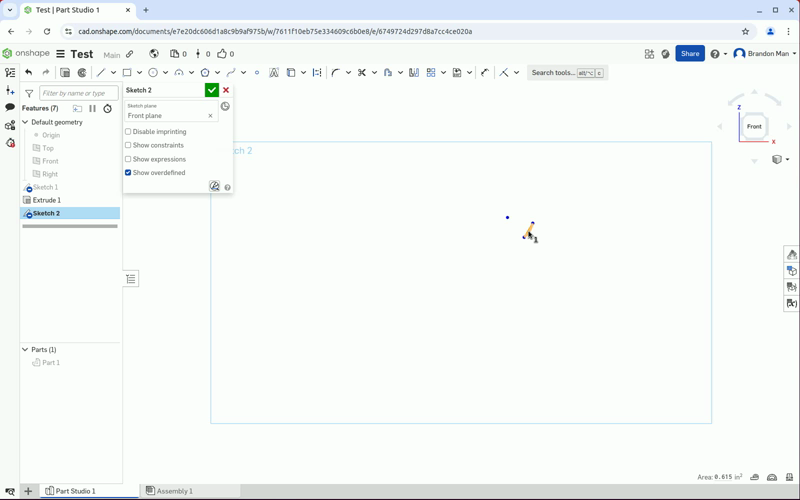
mouse_move(73, 352)
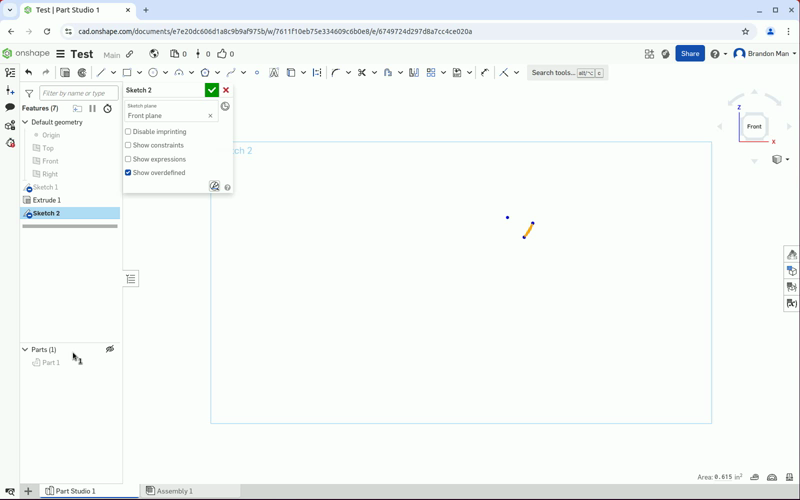
key(shift+y)
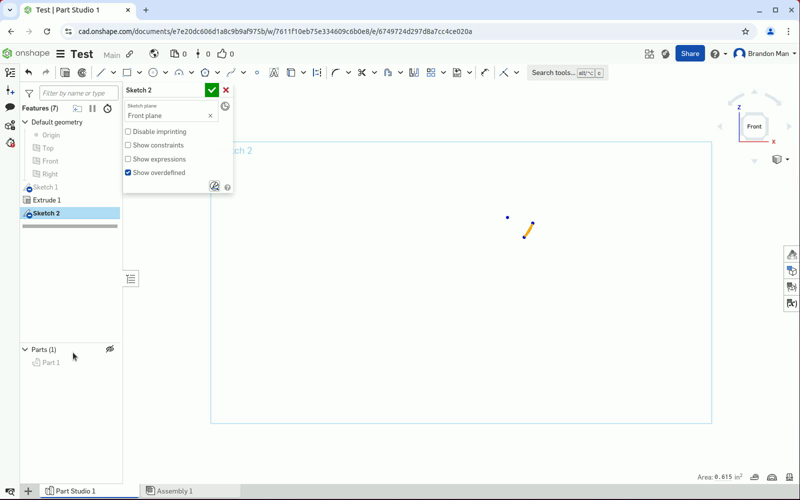
key(shift+e)
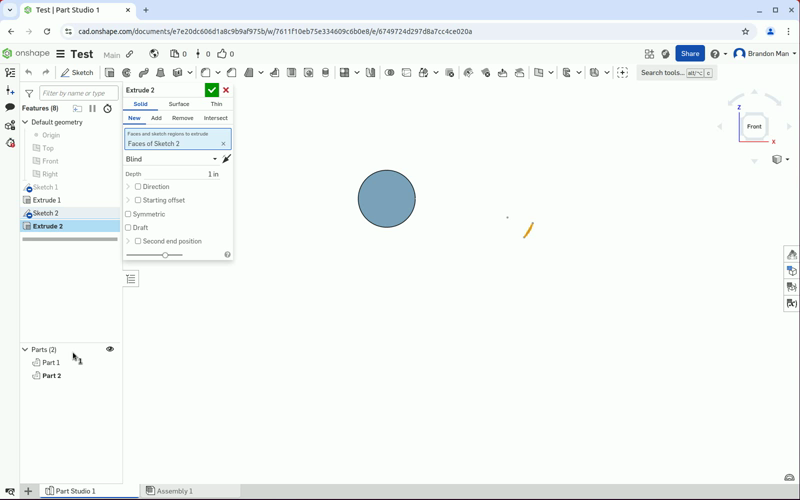
mouse_move(143, 106)
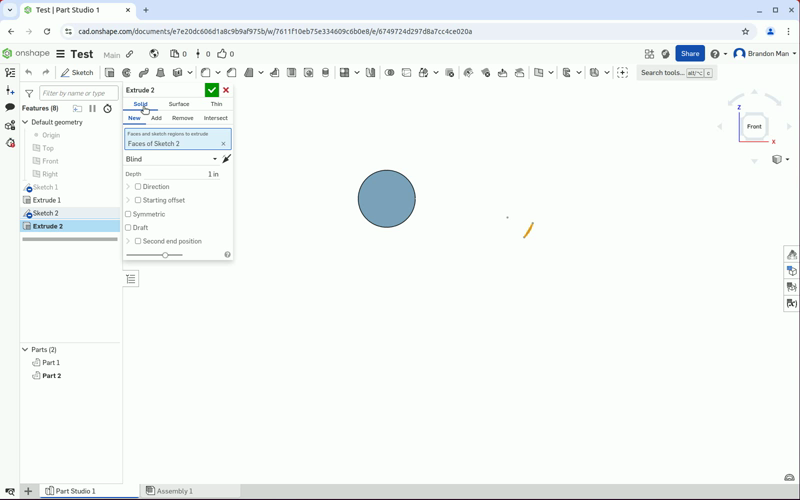
click(143, 106)
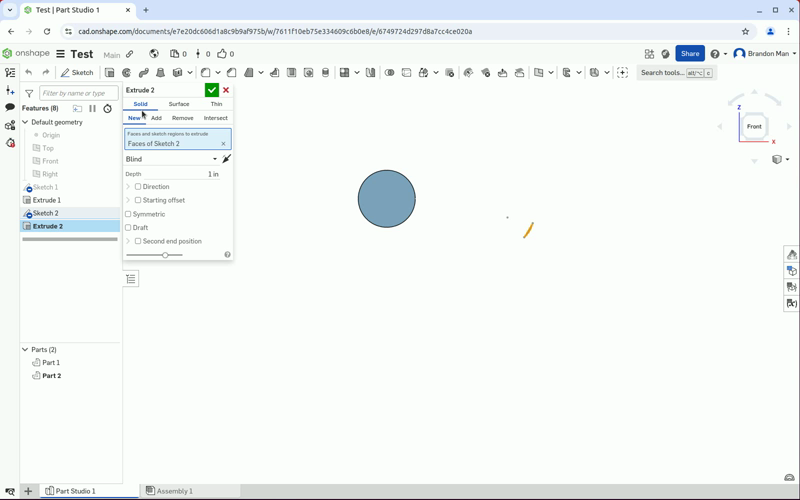
mouse_move(137, 120)
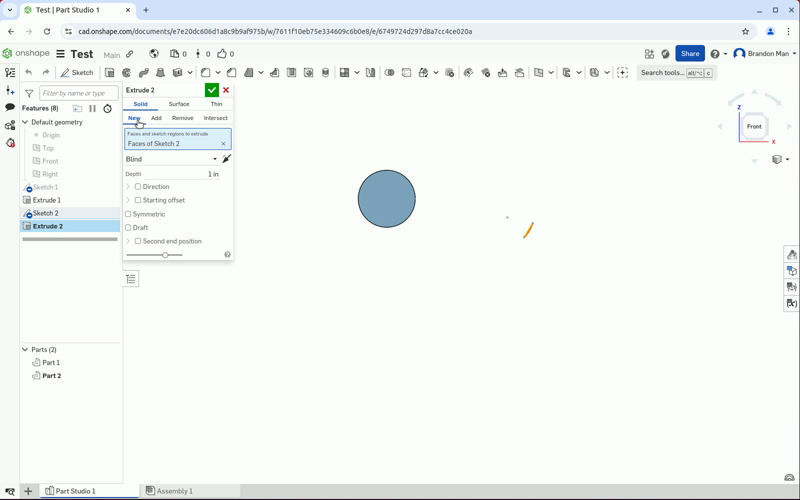
click(137, 120)
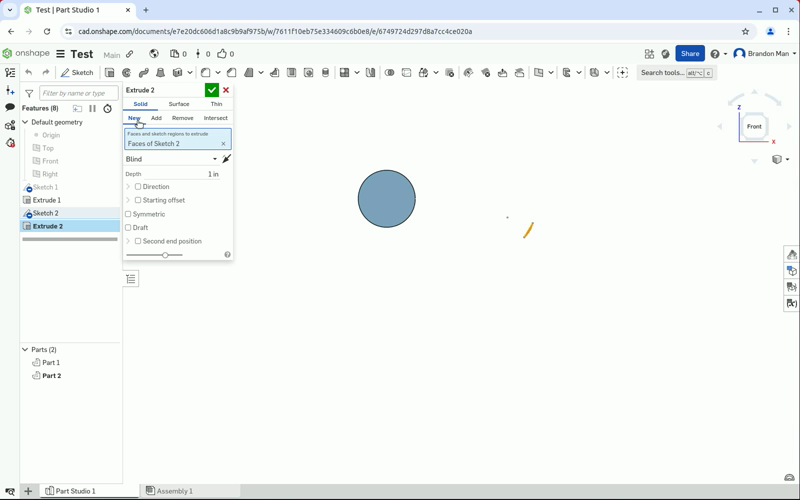
key(tab, 4)
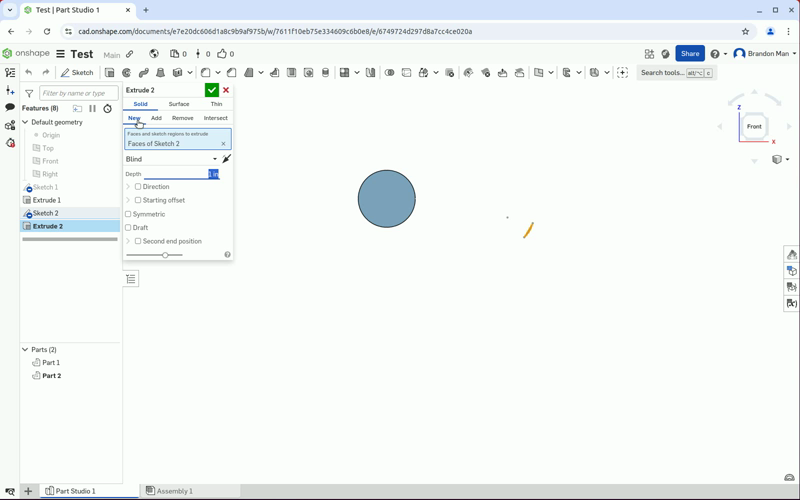
text(22.627)
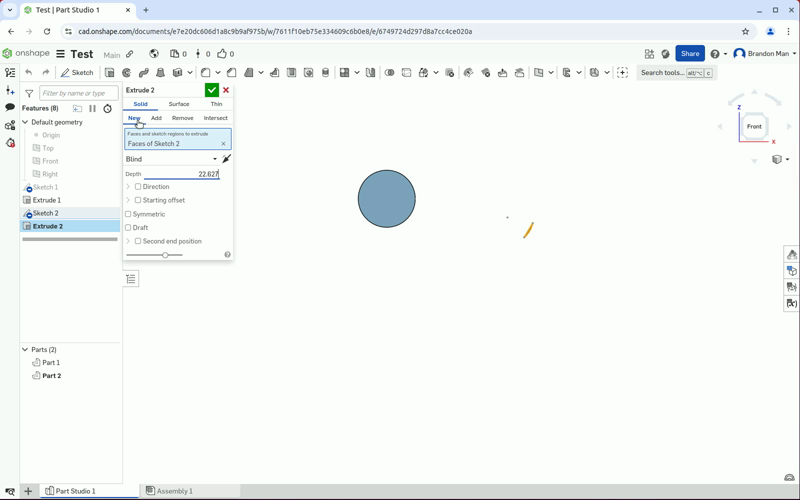
key(enter)
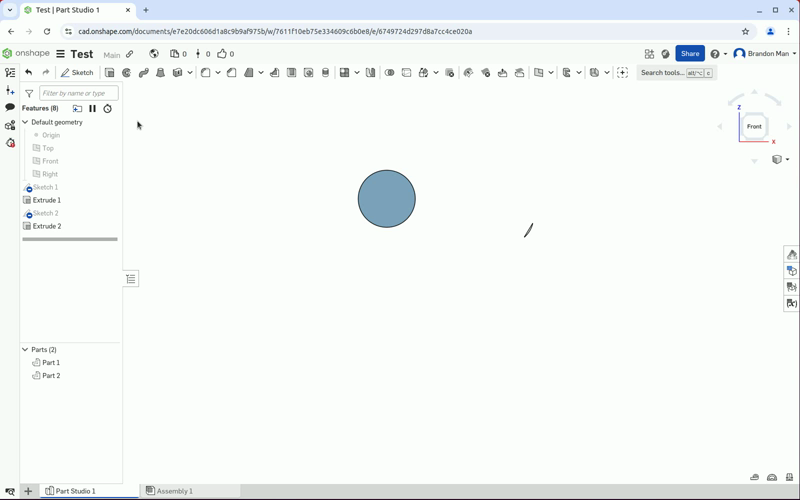
key(shift+h)
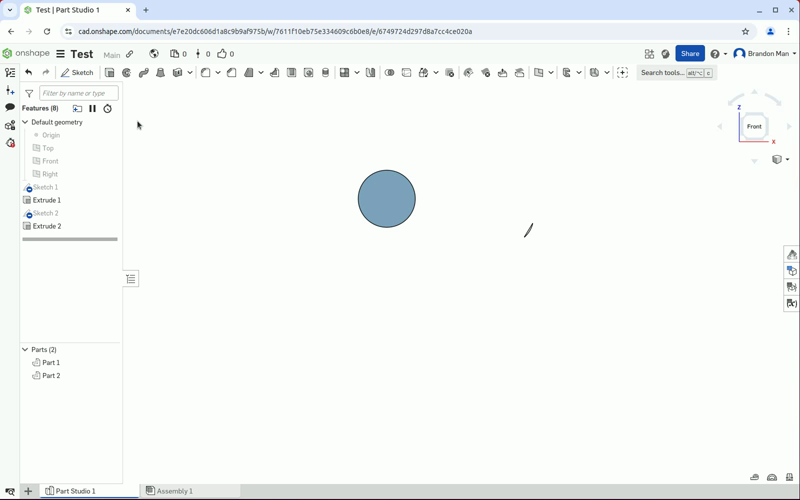
key(shift+h)
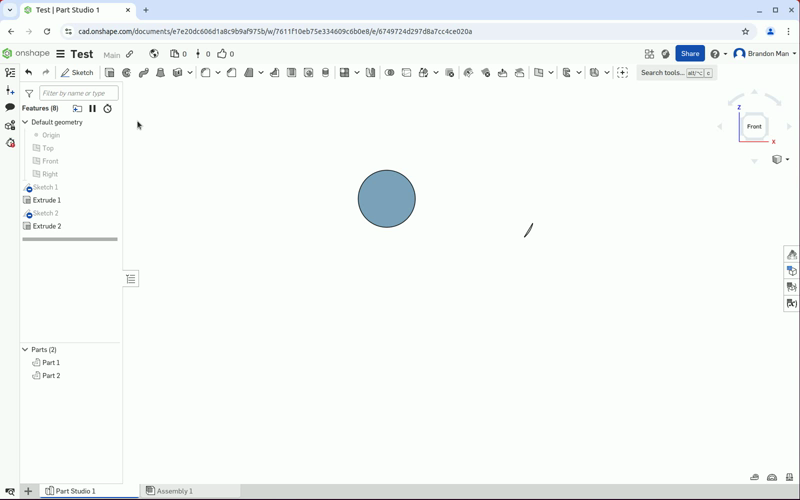
mouse_move(73, 189)
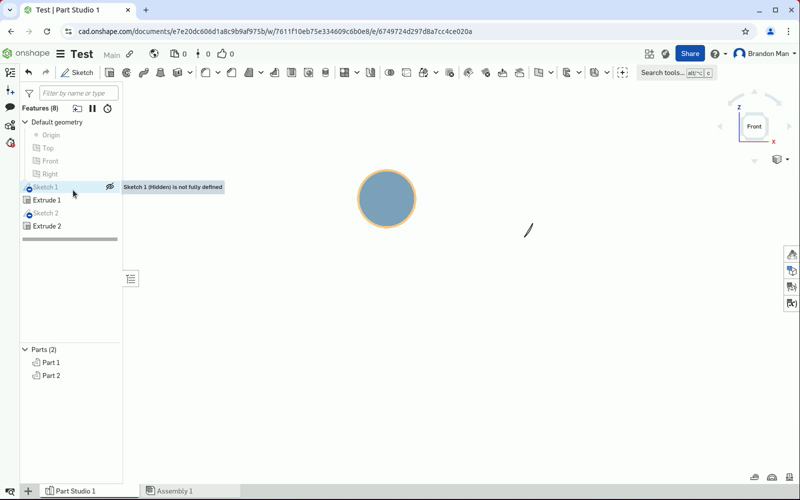
click(73, 189)
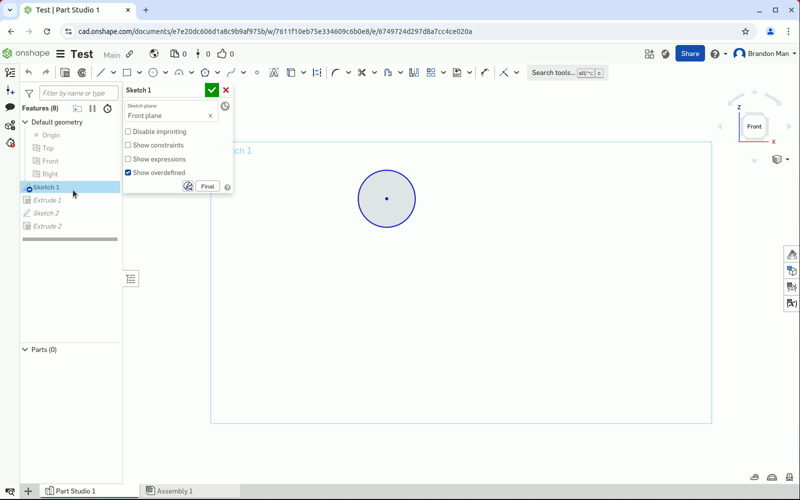
mouse_move(229, 92)
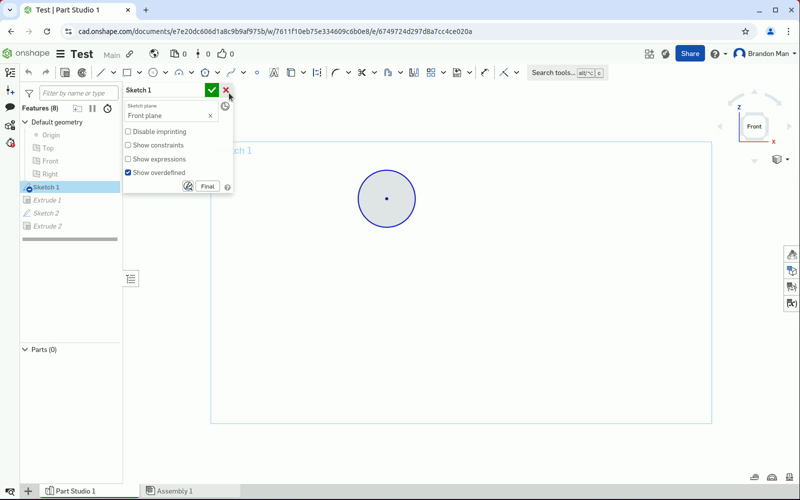
click(229, 92)
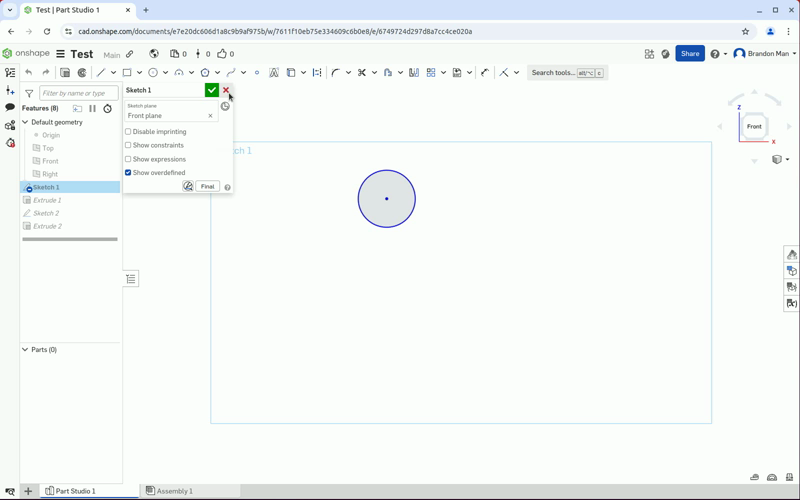
key(shift+s)
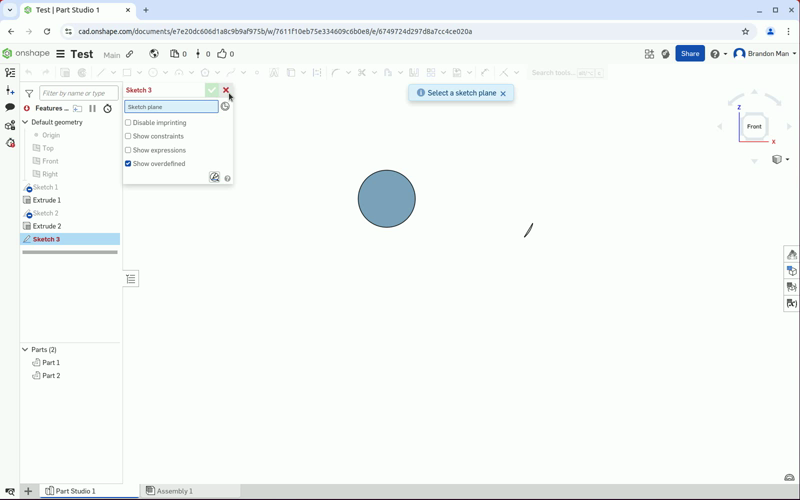
mouse_move(73, 163)
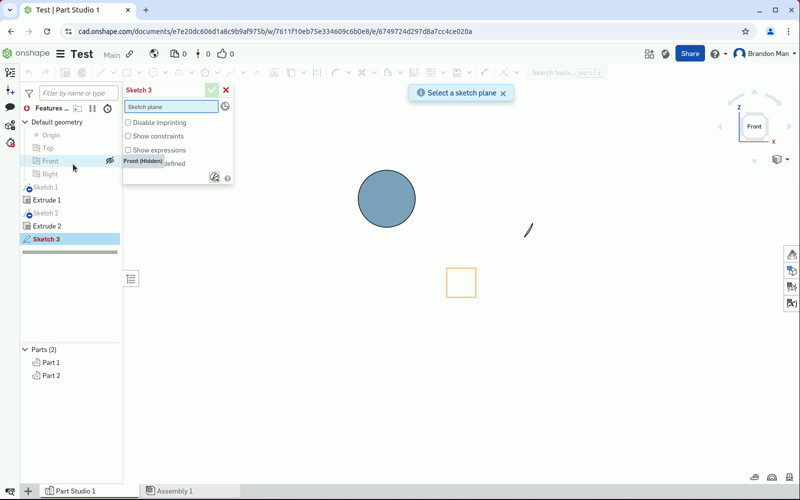
click(73, 163)
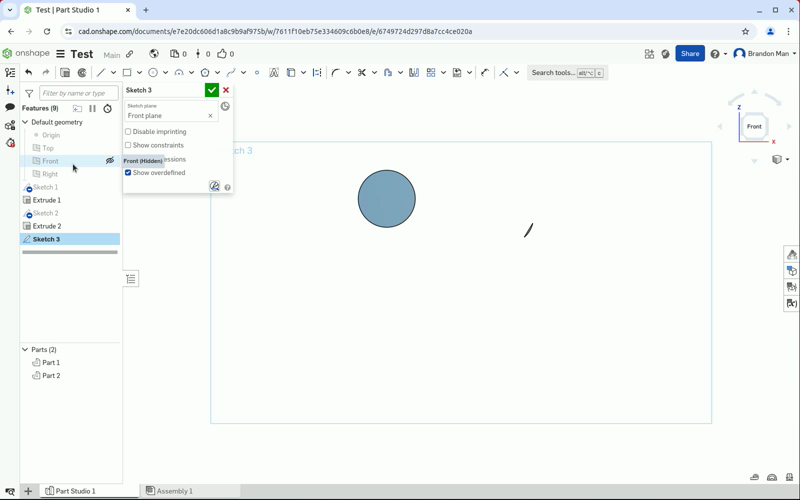
mouse_move(73, 352)
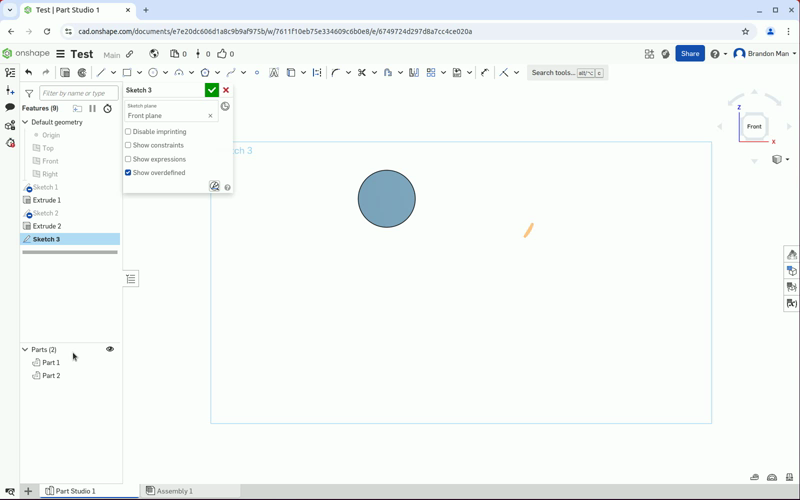
key(y)
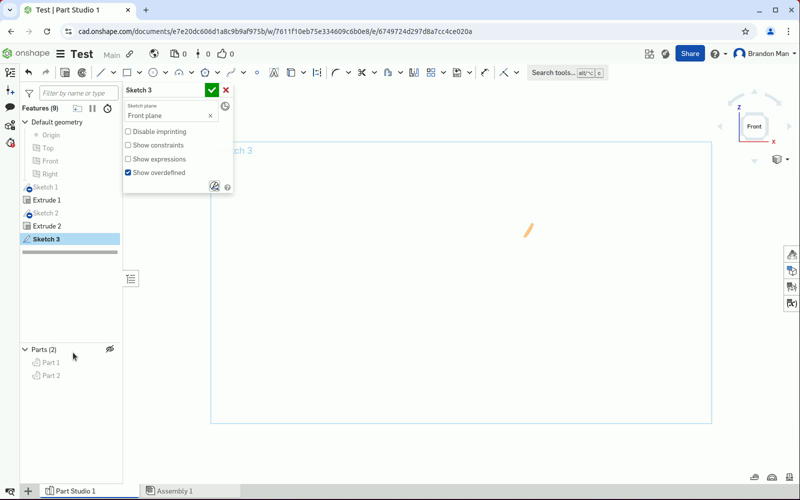
key(c)
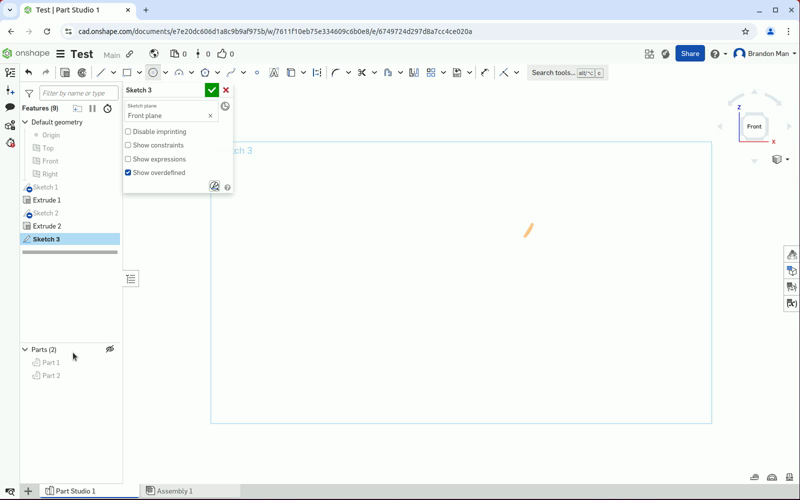
key_down(shift)
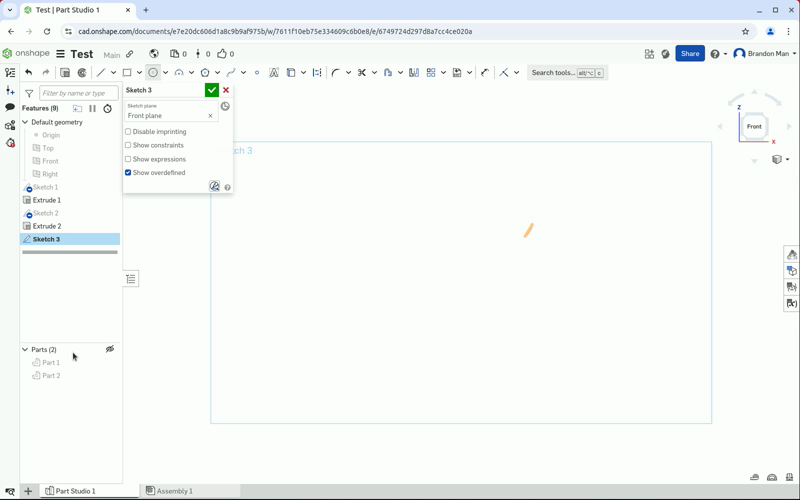
mouse_move(422, 308)
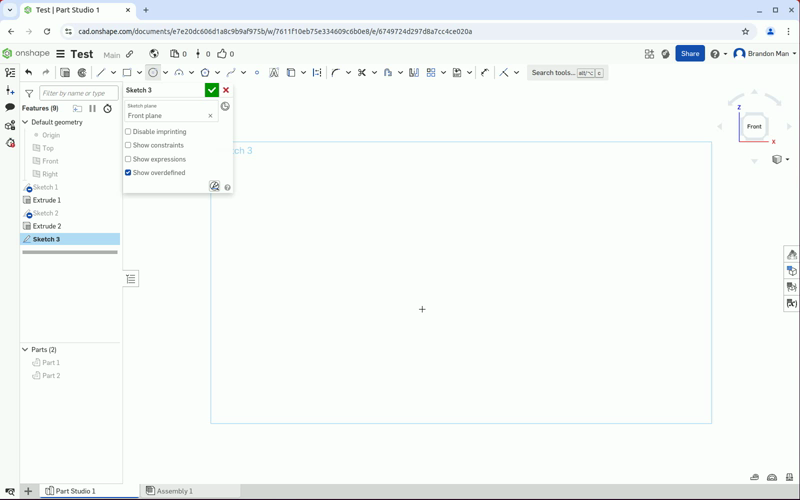
click(422, 308)
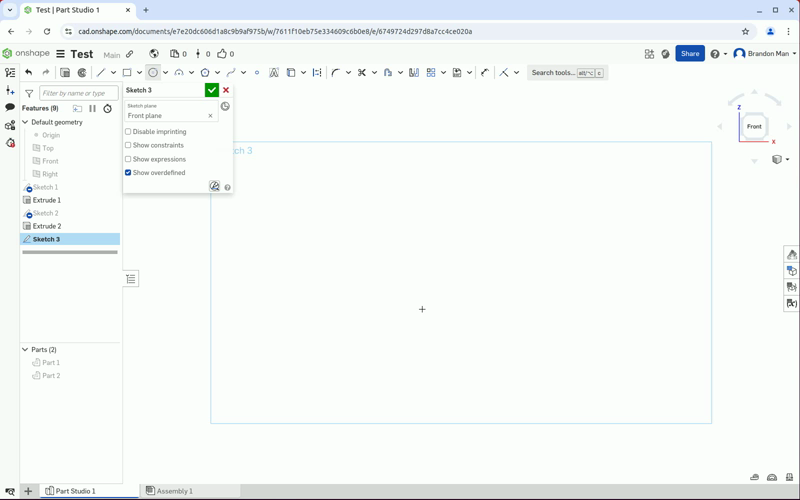
key_up(shift)
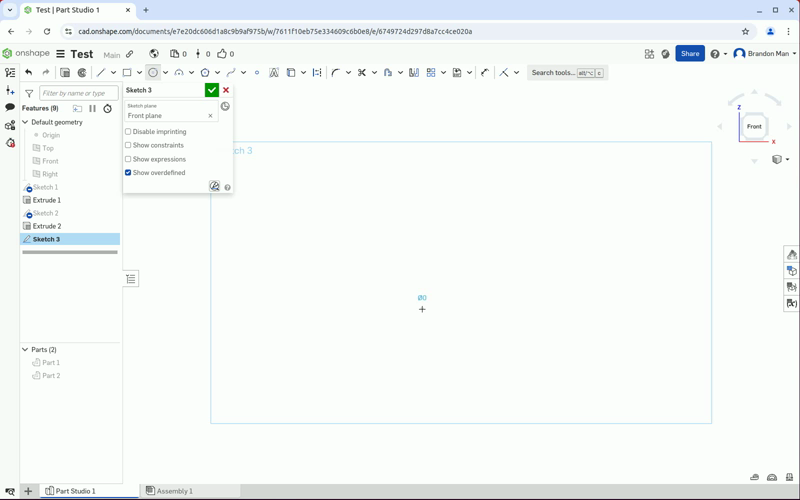
mouse_move(472, 308)
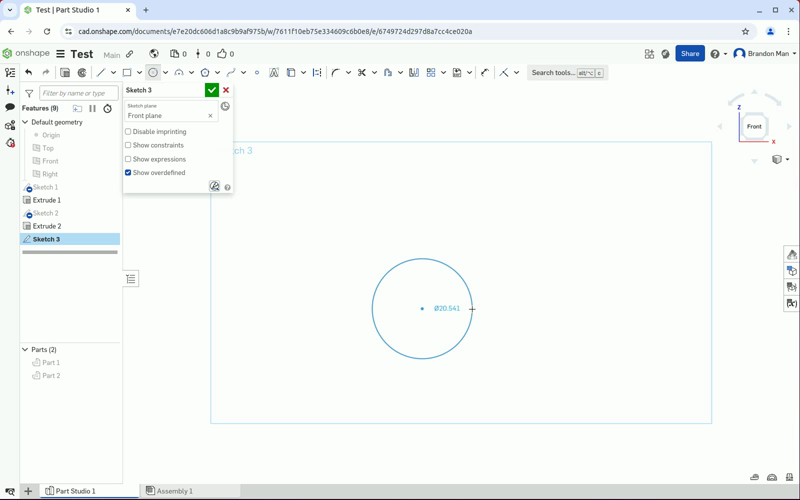
click(472, 308)
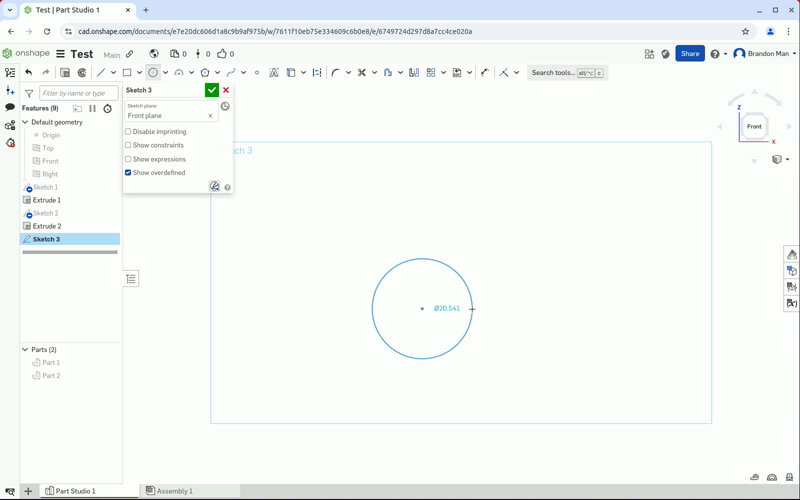
key(esc)
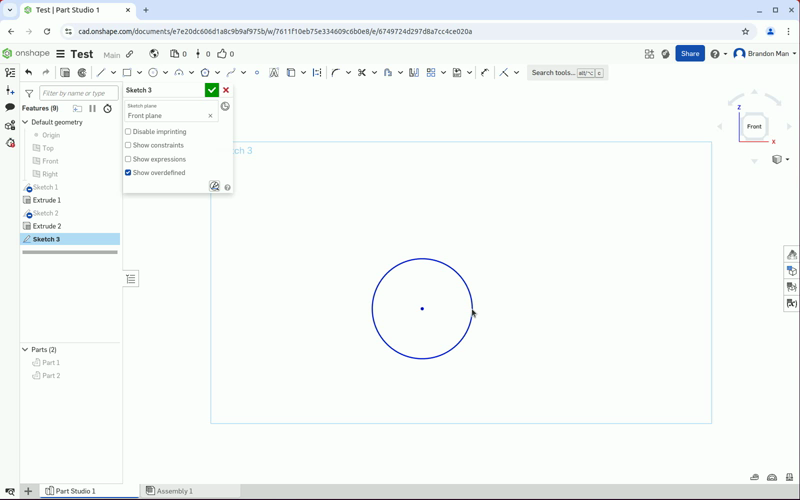
mouse_move(435, 299)
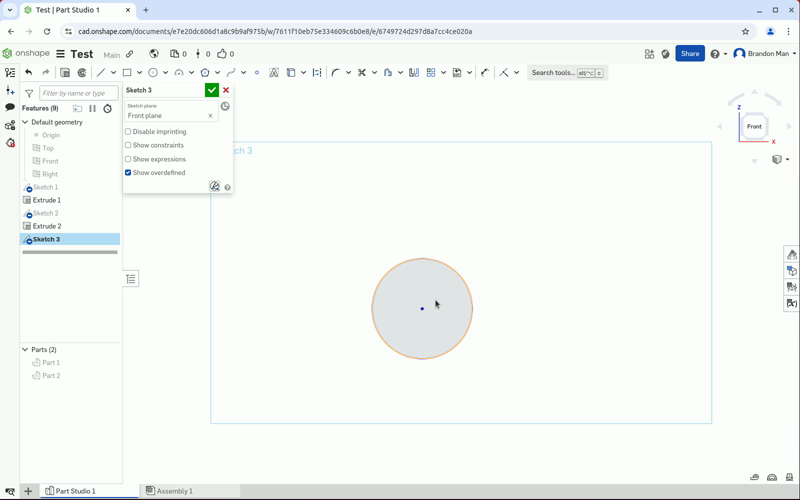
click(435, 299)
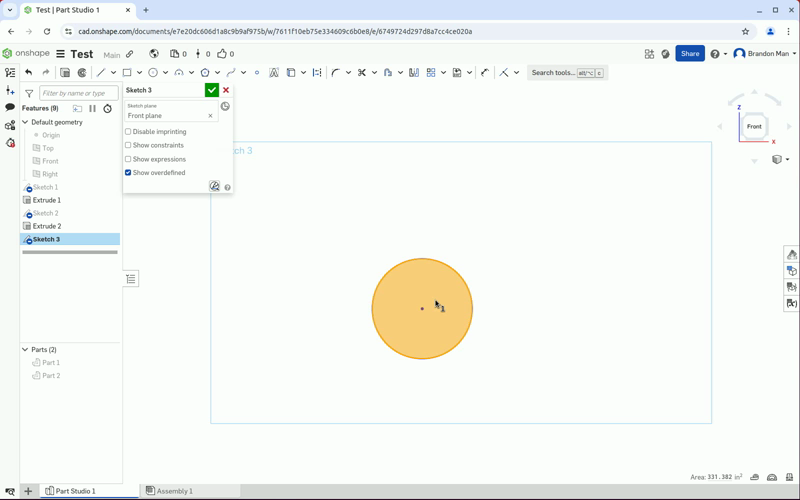
mouse_move(73, 352)
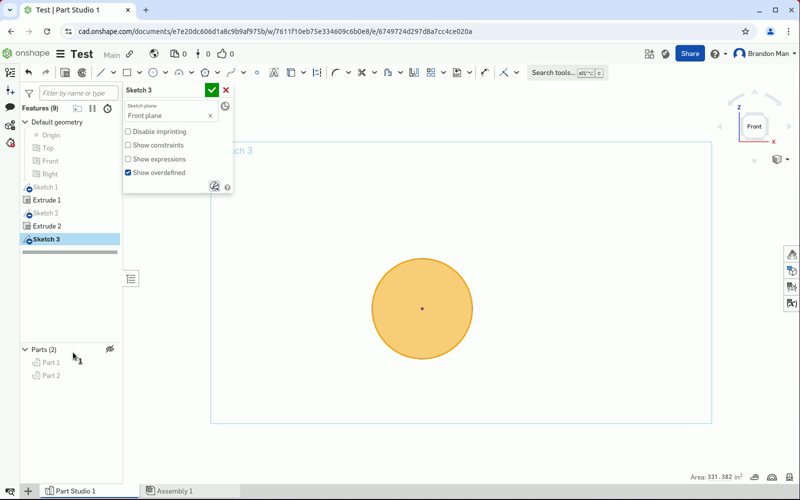
key(shift+y)
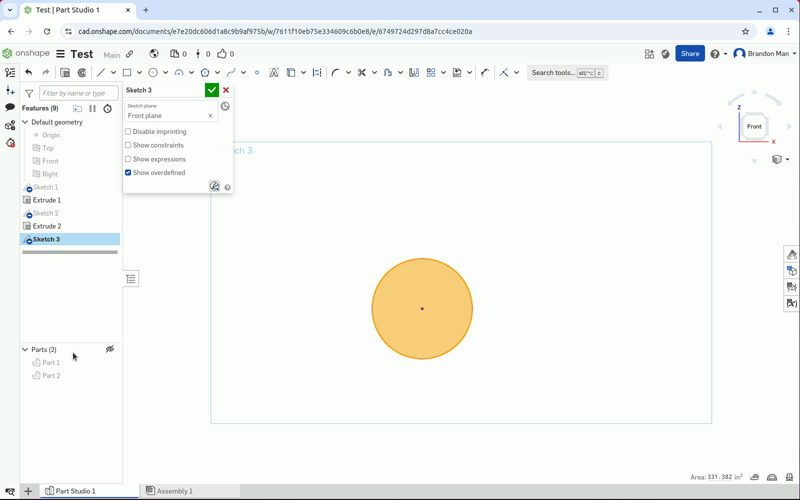
key(shift+e)
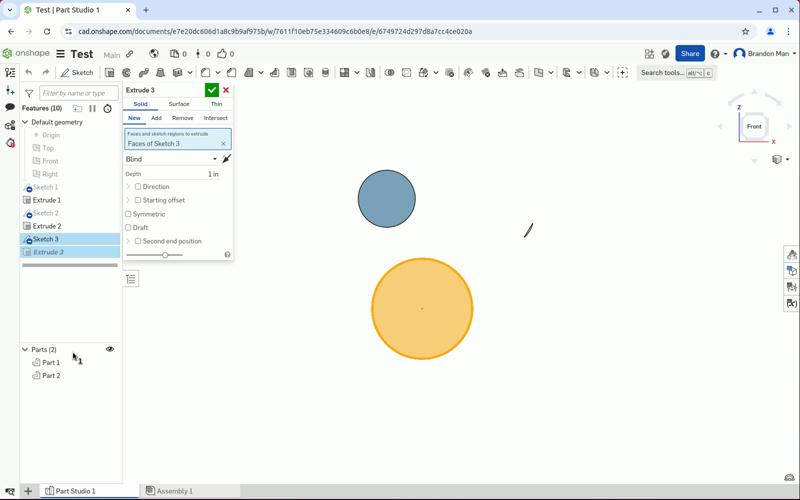
mouse_move(143, 106)
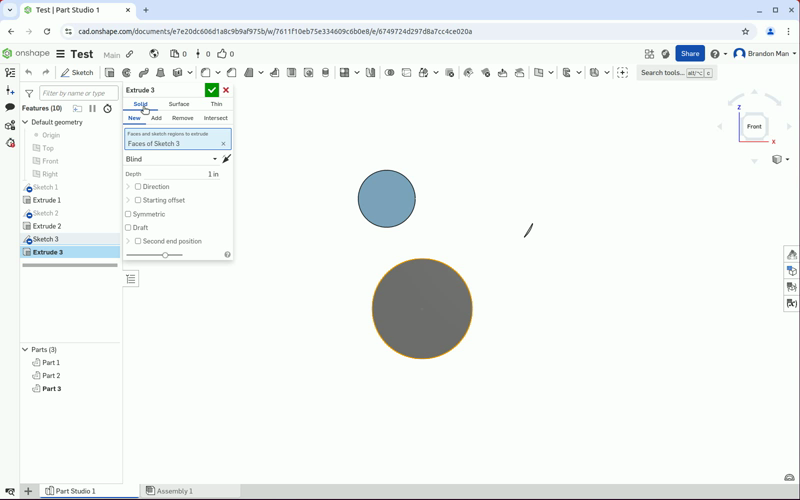
click(143, 106)
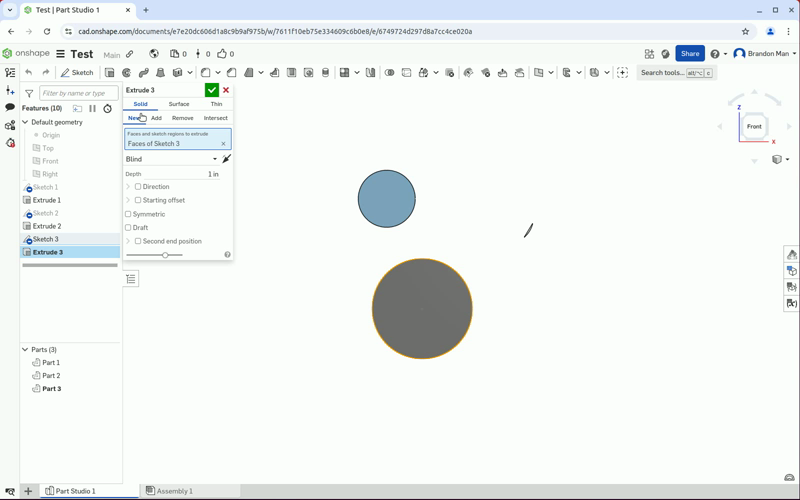
mouse_move(137, 120)
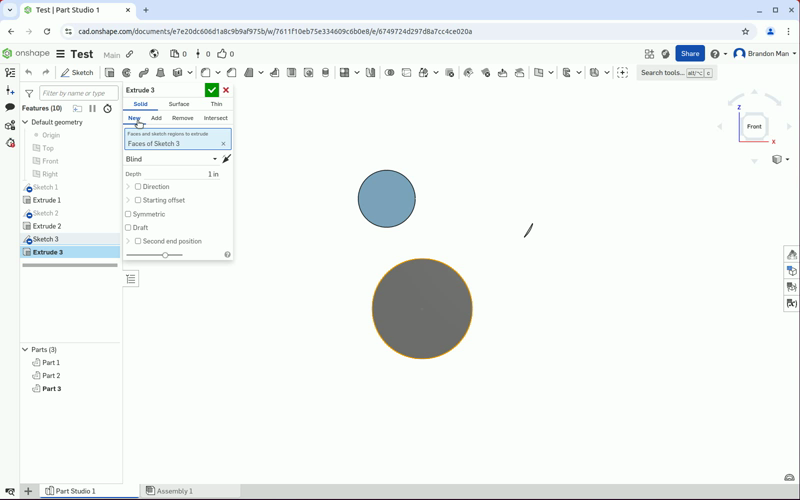
click(137, 120)
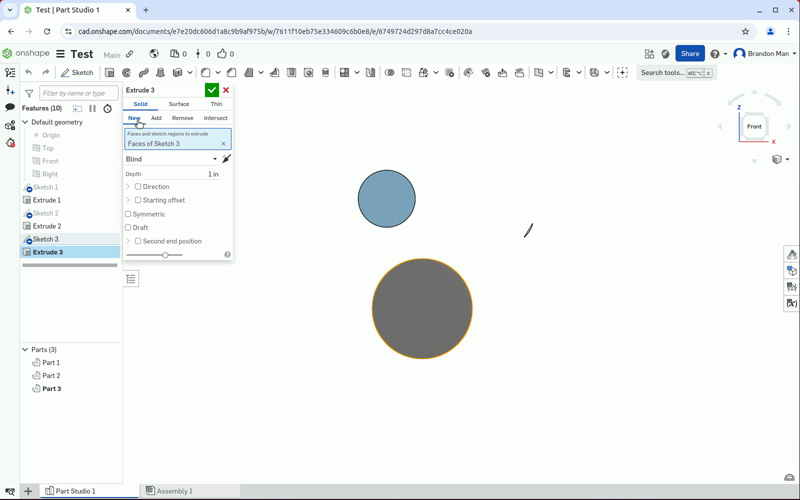
key(tab, 4)
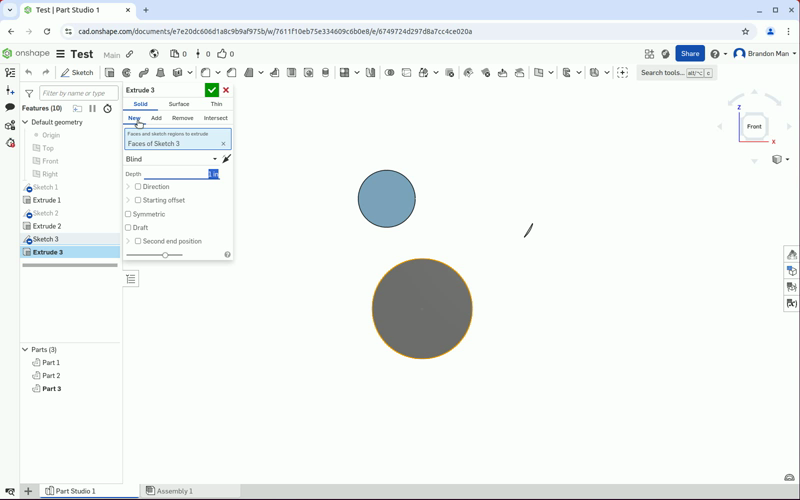
text(22.627)
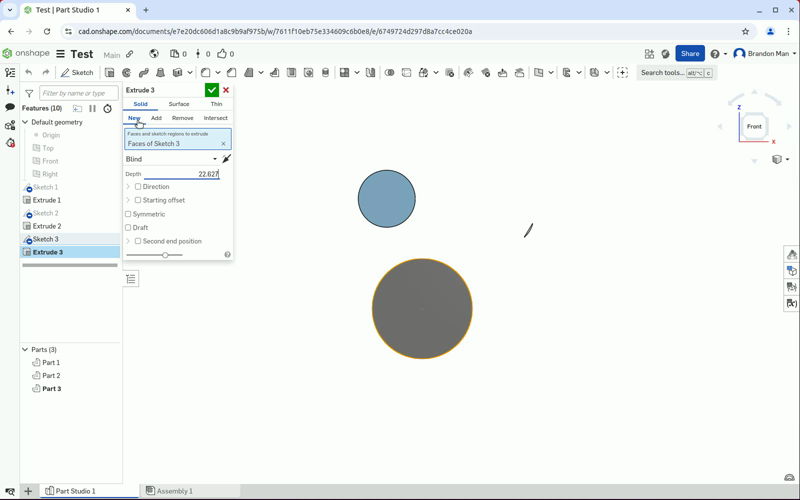
key(enter)
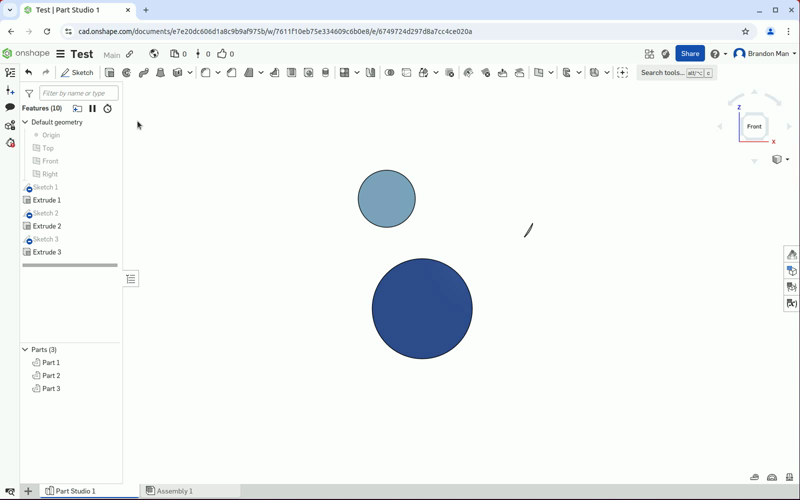
key(shift+h)
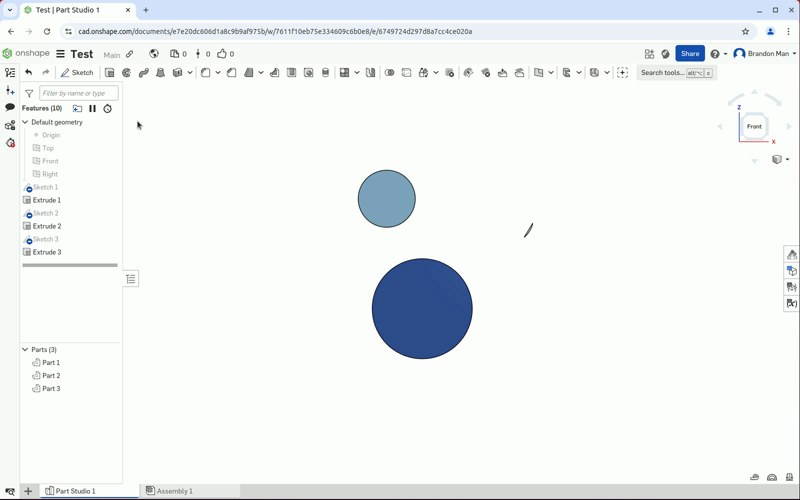
key(shift+h)
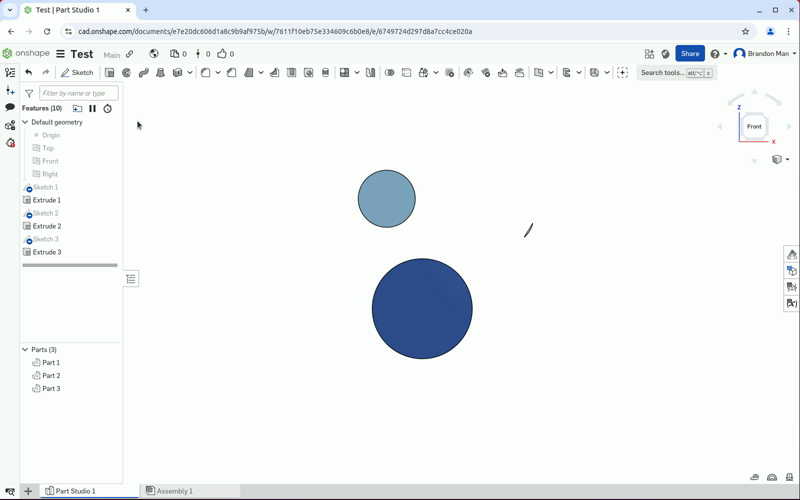
mouse_move(73, 189)
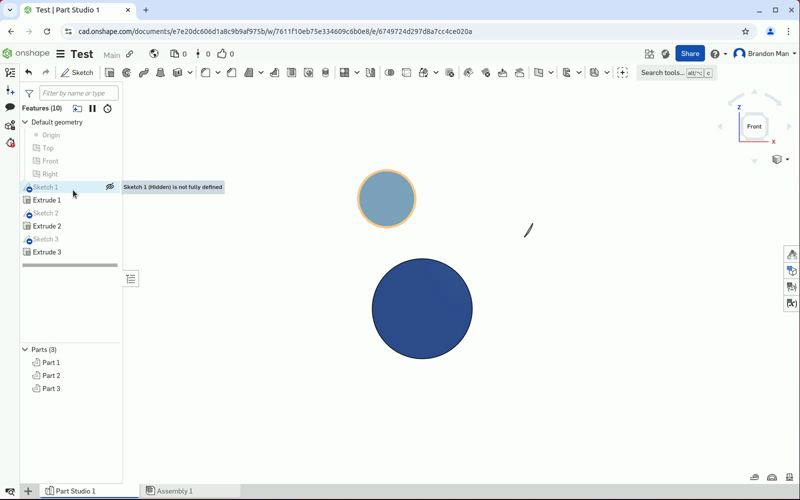
click(73, 189)
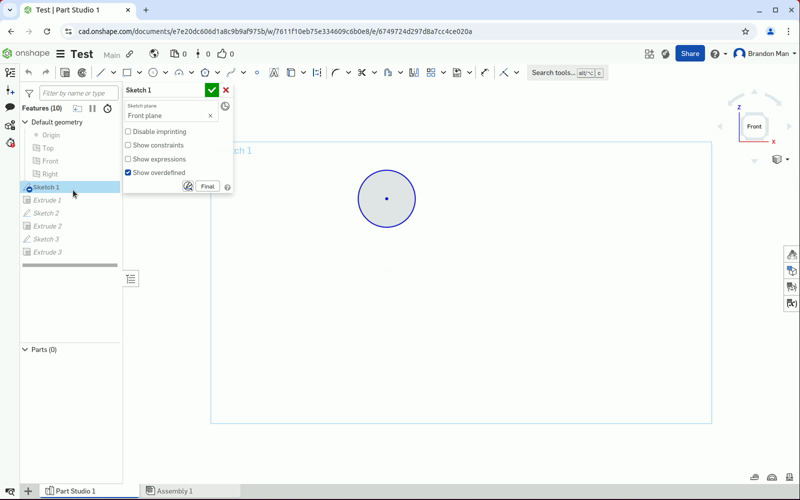
mouse_move(229, 92)
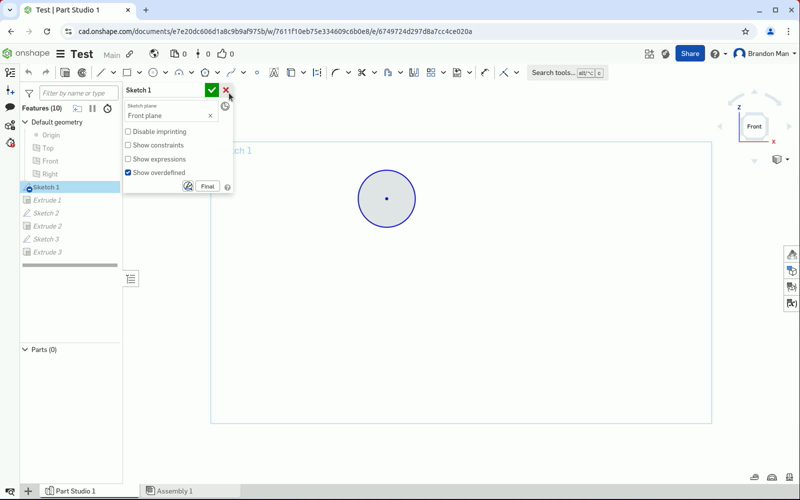
click(229, 92)
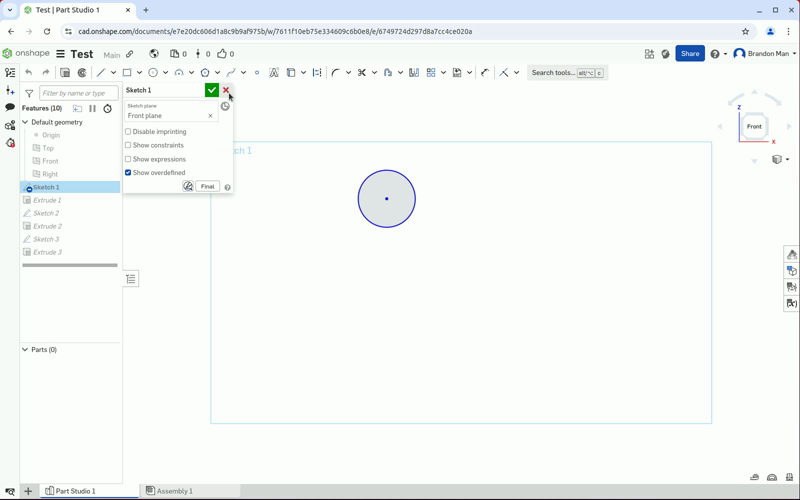
key(shift+s)
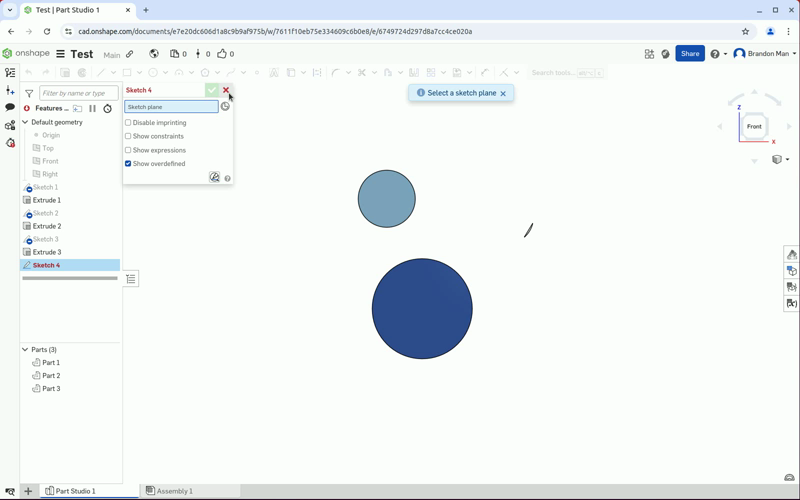
mouse_move(73, 163)
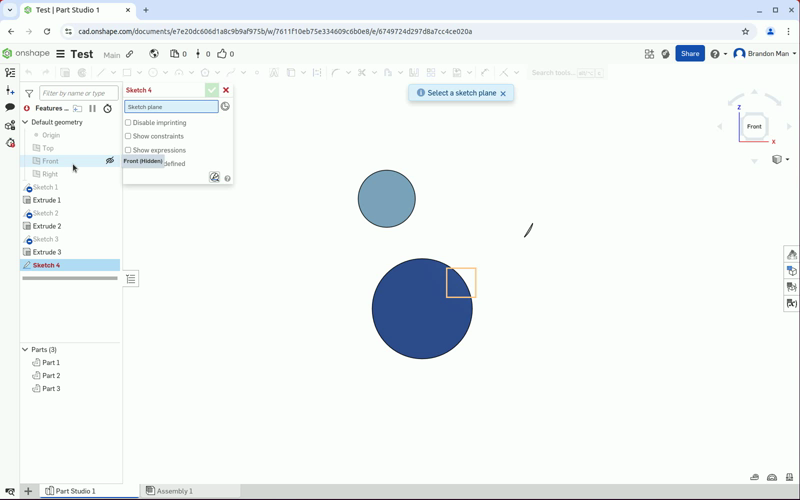
click(73, 163)
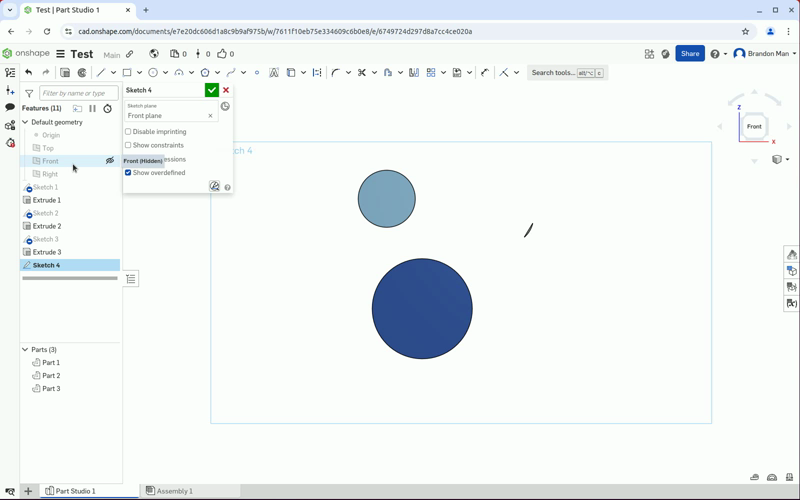
mouse_move(73, 352)
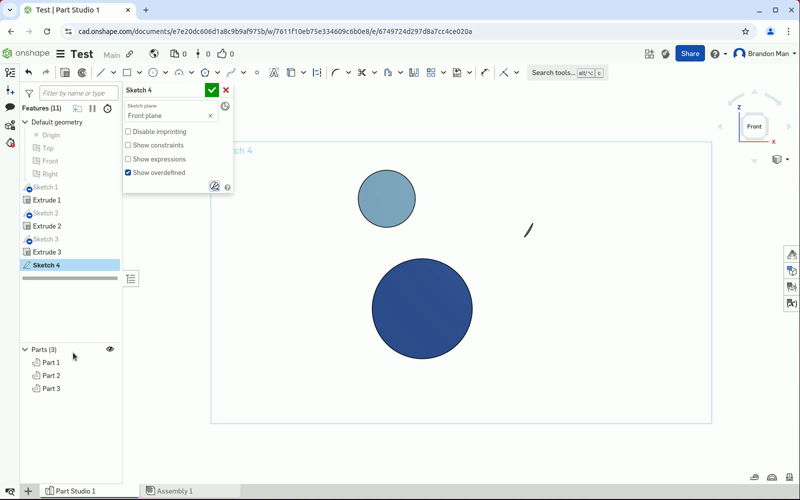
key(y)
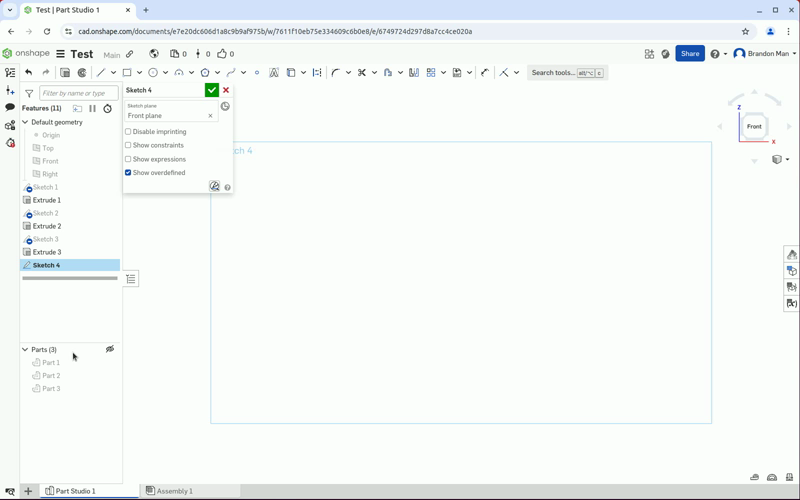
key(l)
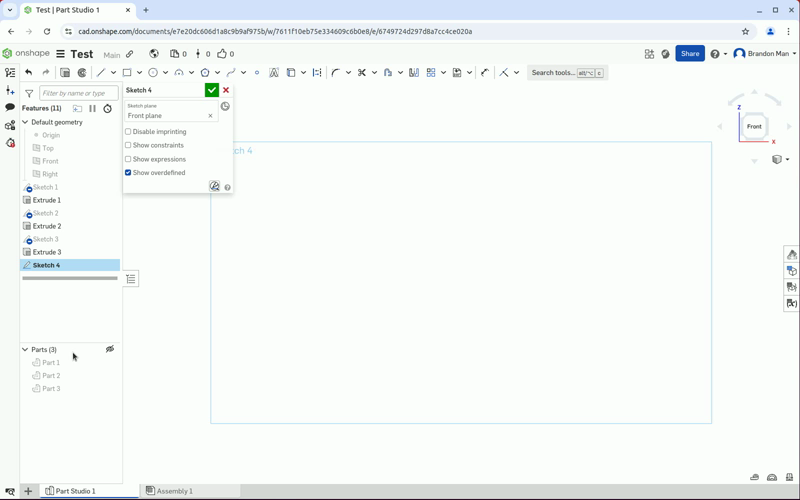
key_down(shift)
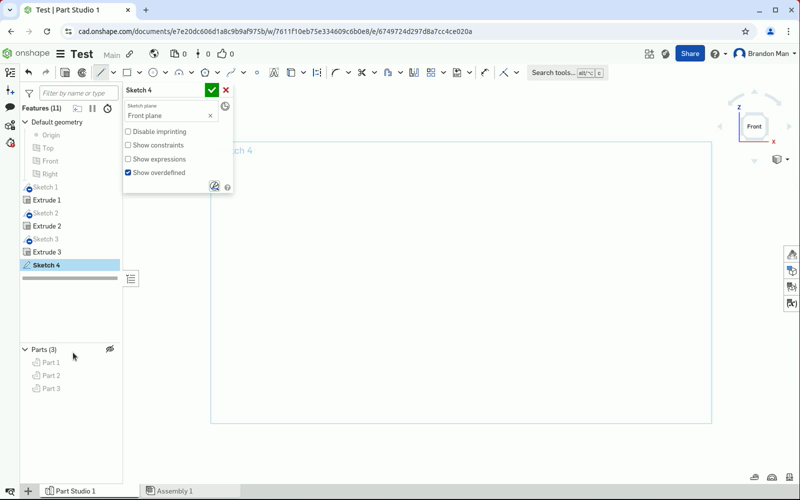
mouse_move(524, 237)
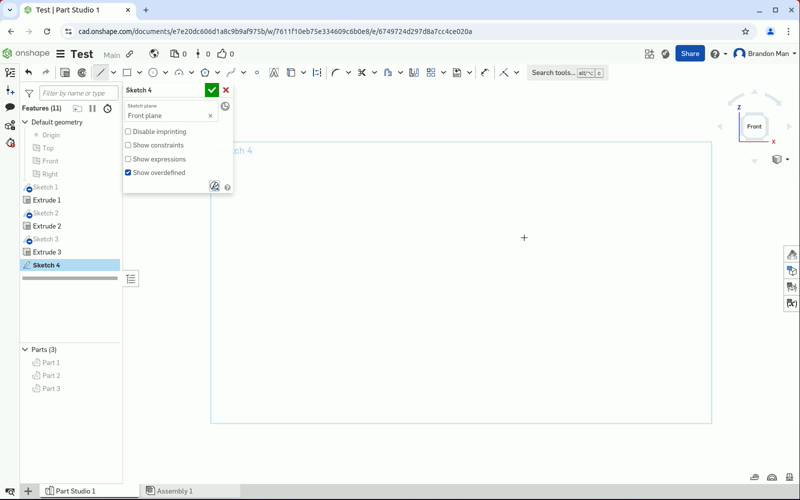
click(524, 237)
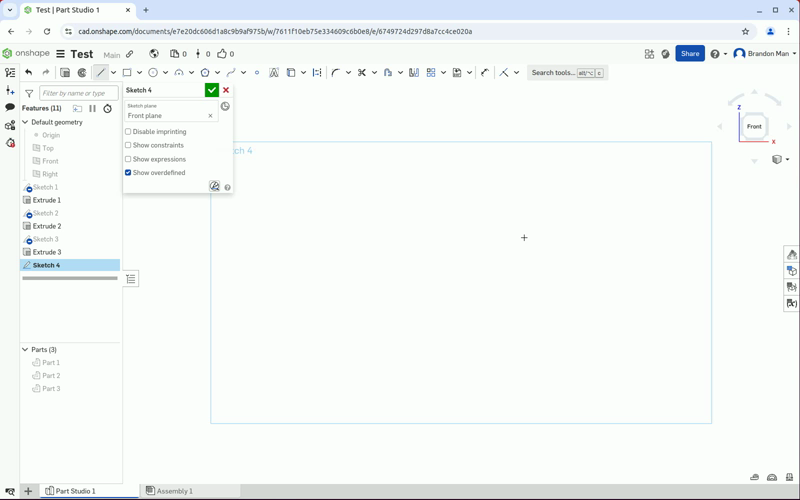
key_up(shift)
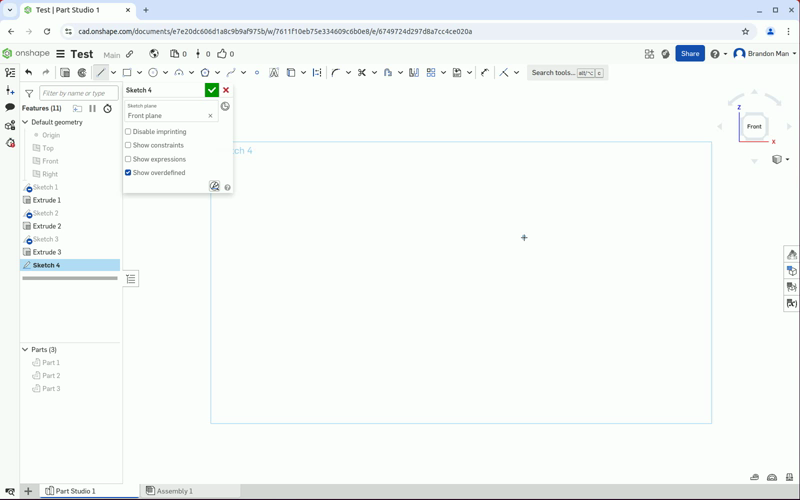
key_down(shift)
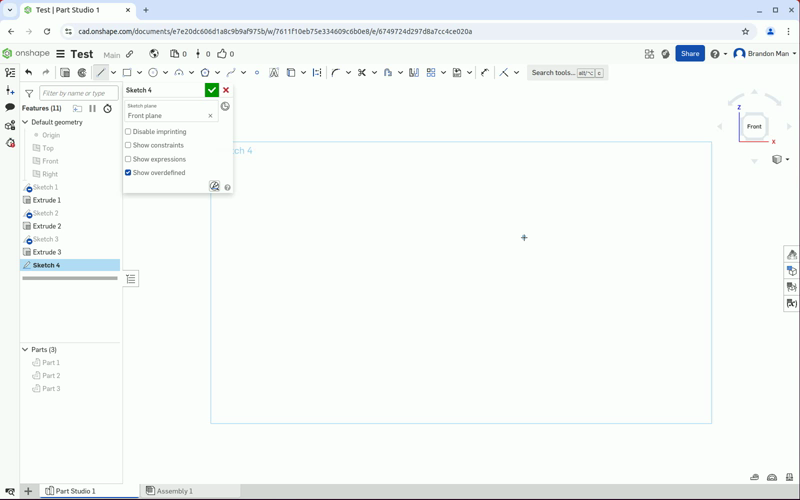
mouse_move(554, 237)
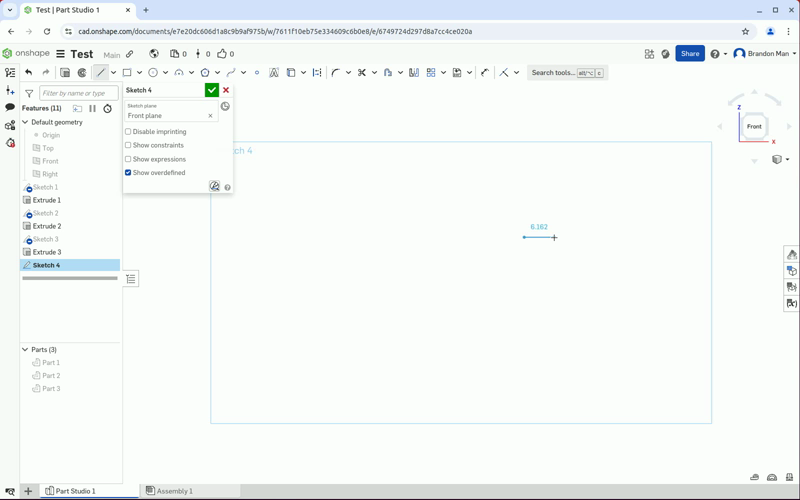
mouse_move(531, 224)
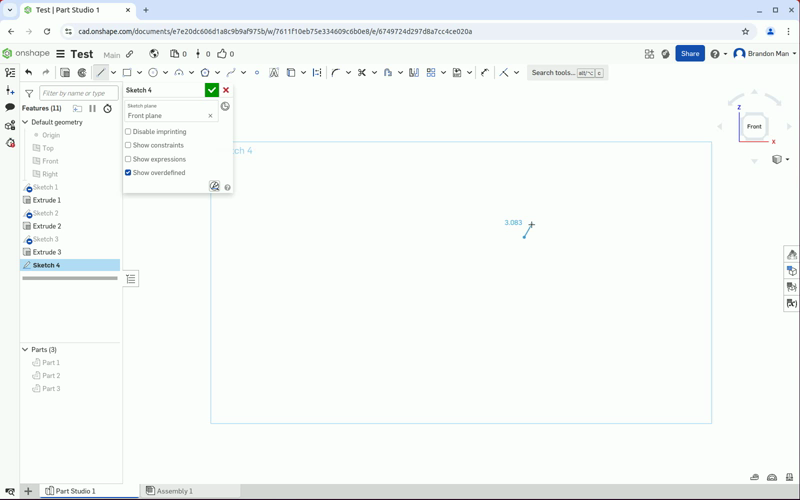
click(531, 224)
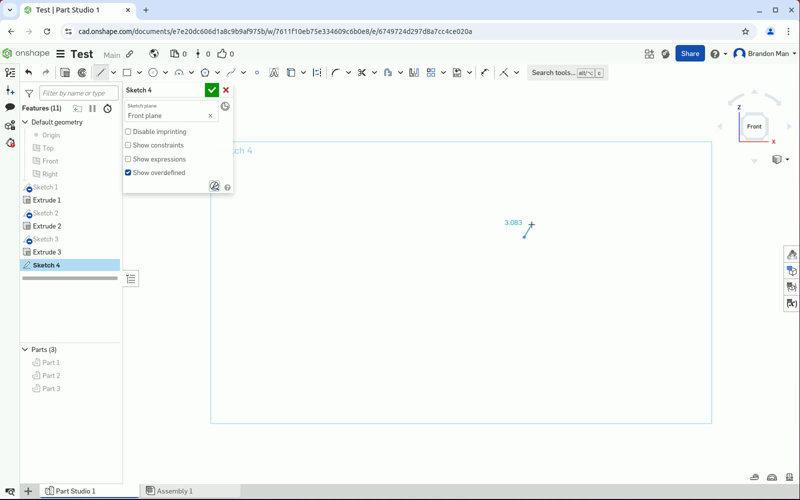
key_up(shift)
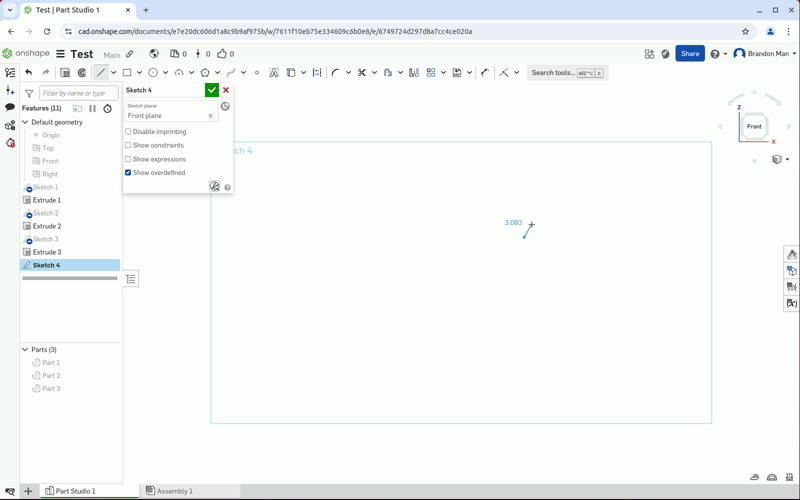
key(esc)
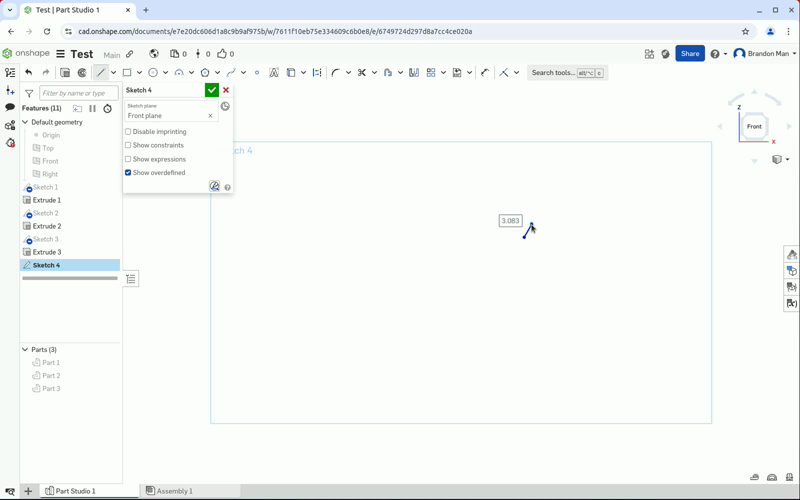
key(a)
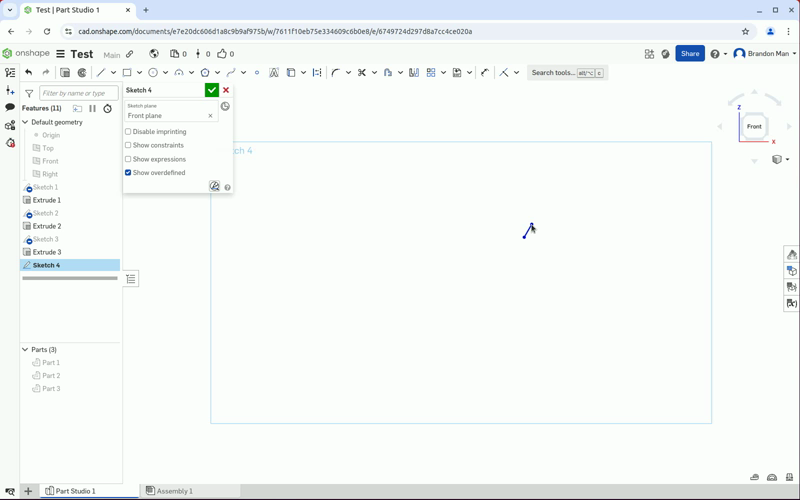
mouse_move(531, 224)
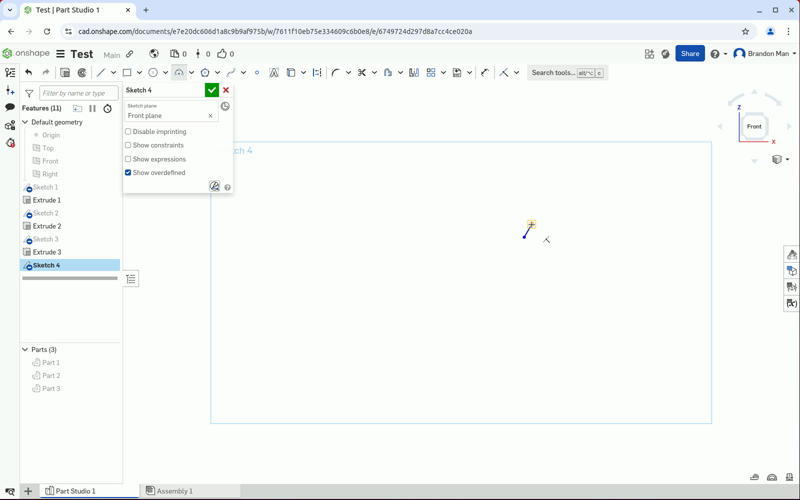
click(531, 224)
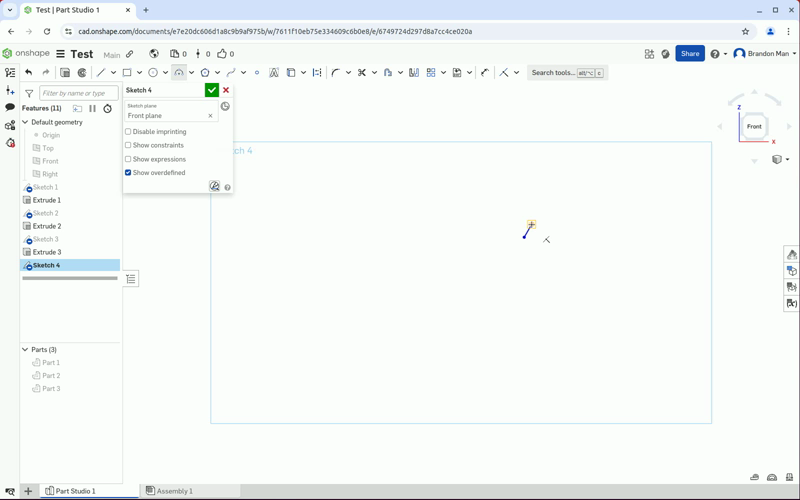
mouse_move(524, 237)
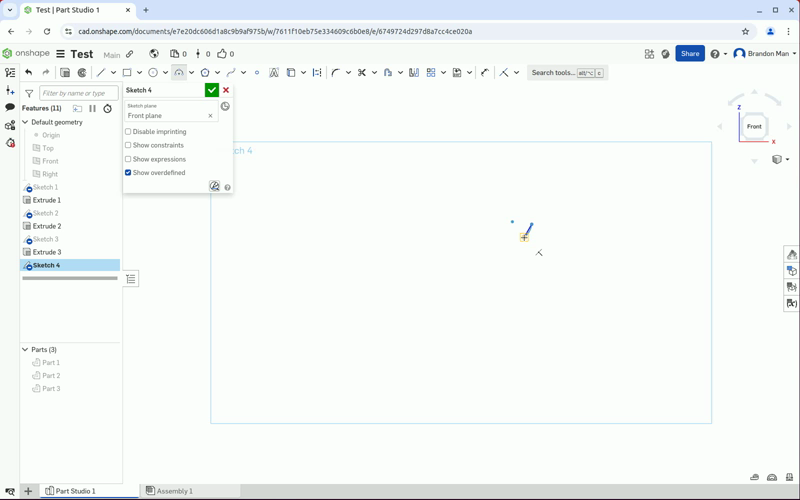
click(524, 237)
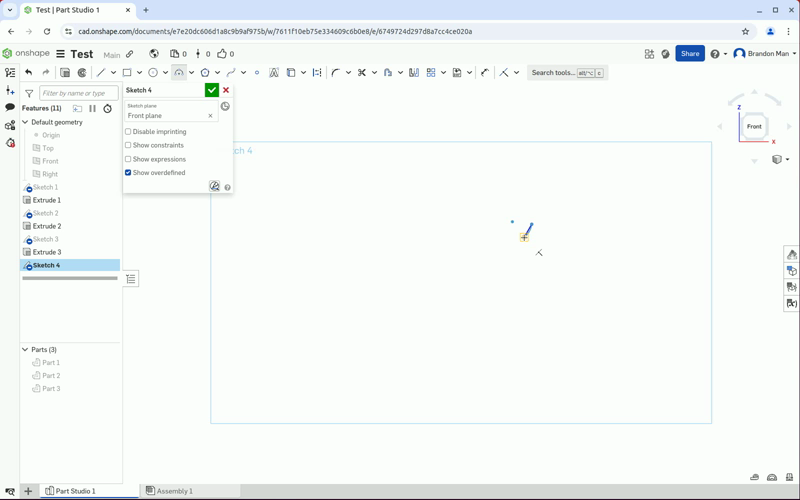
key_down(shift)
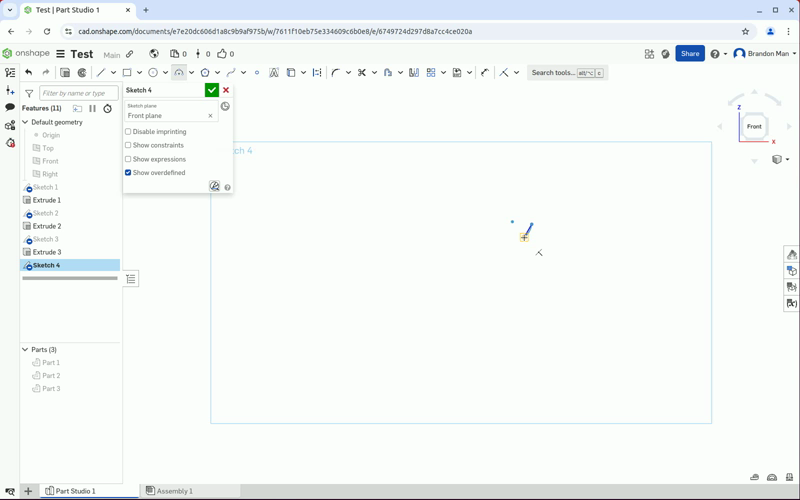
mouse_move(480, 202)
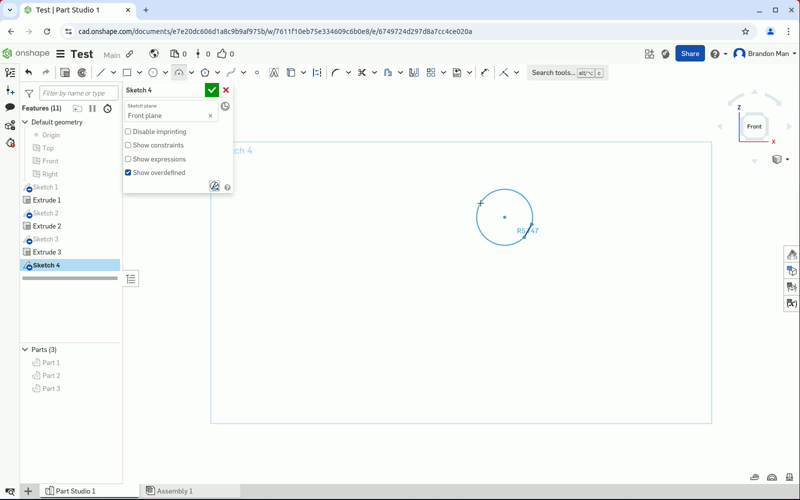
click(480, 202)
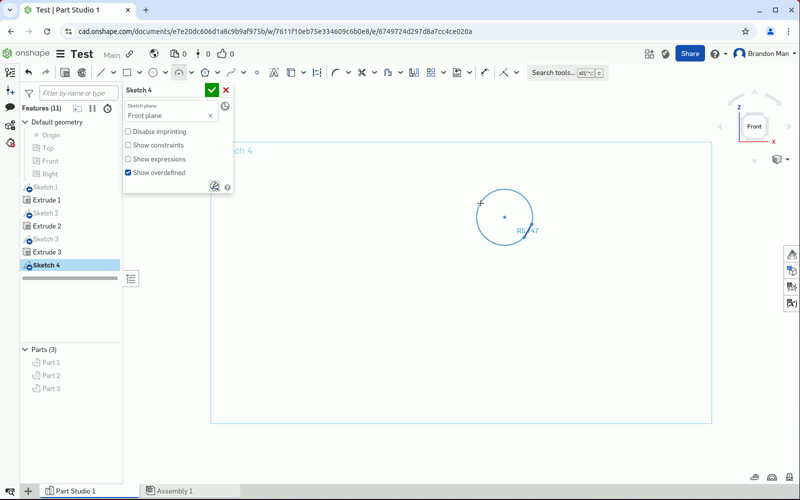
key_up(shift)
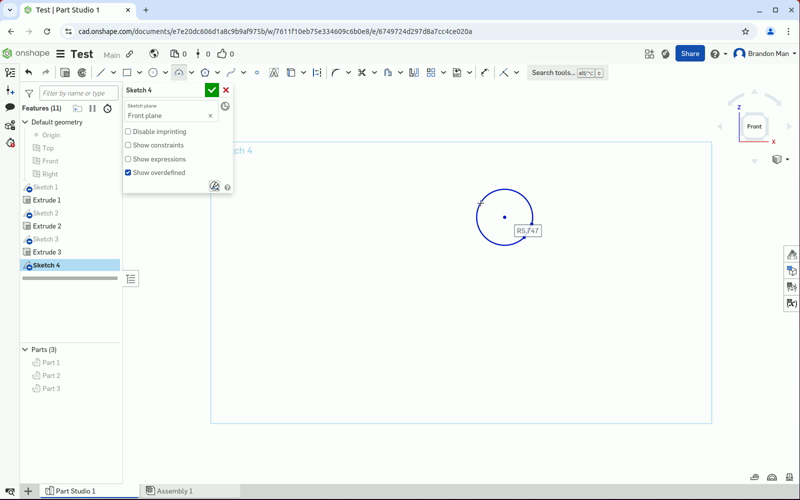
key(esc)
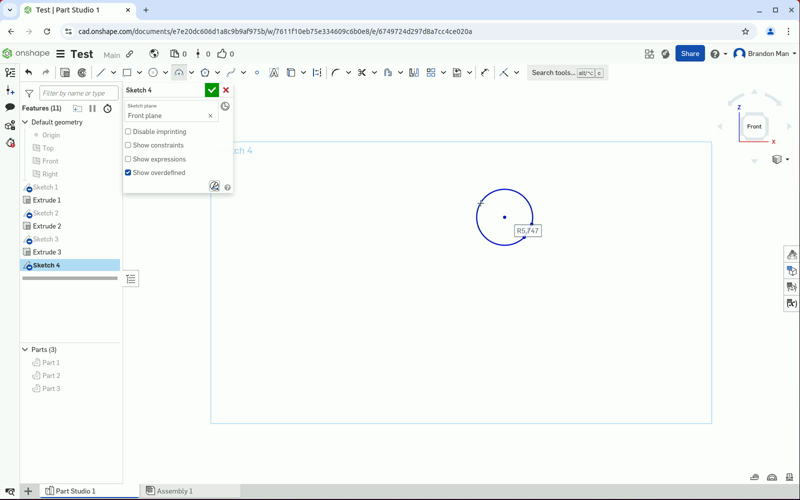
mouse_move(510, 217)
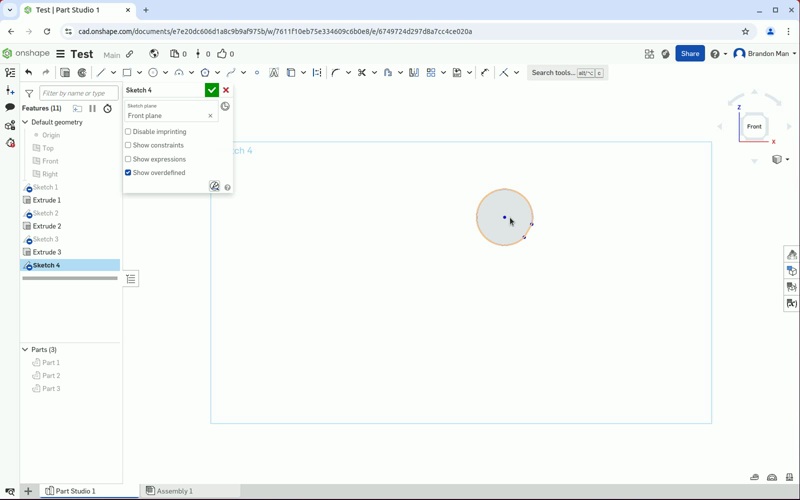
click(510, 217)
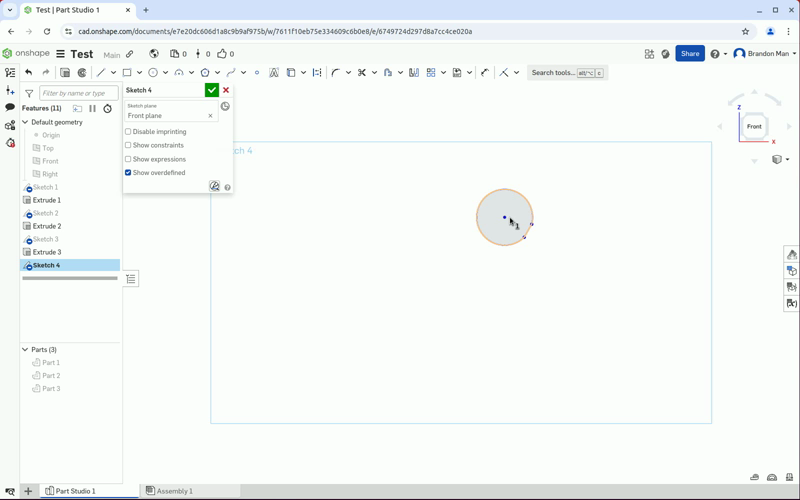
mouse_move(73, 352)
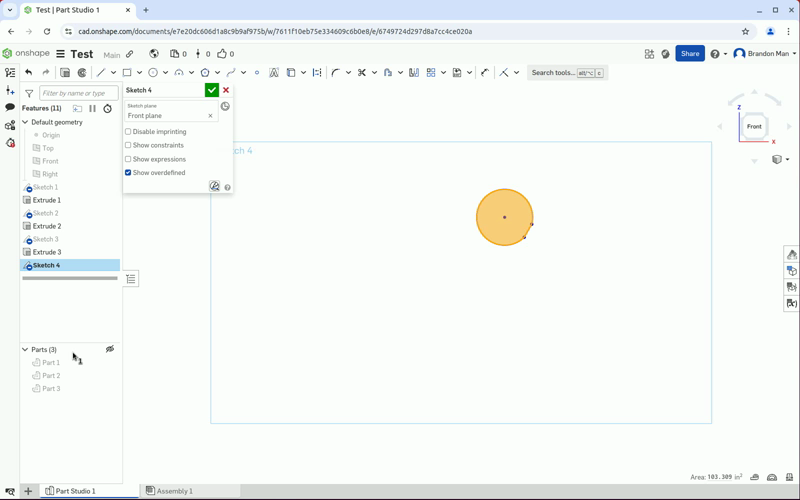
key(shift+y)
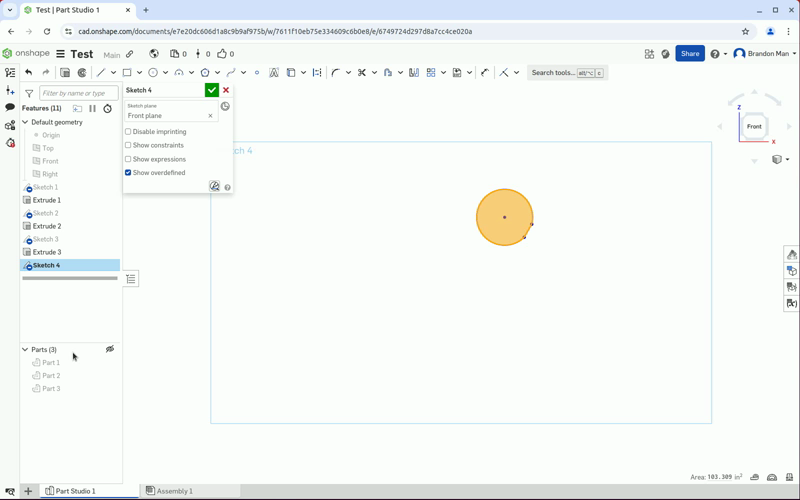
key(shift+e)
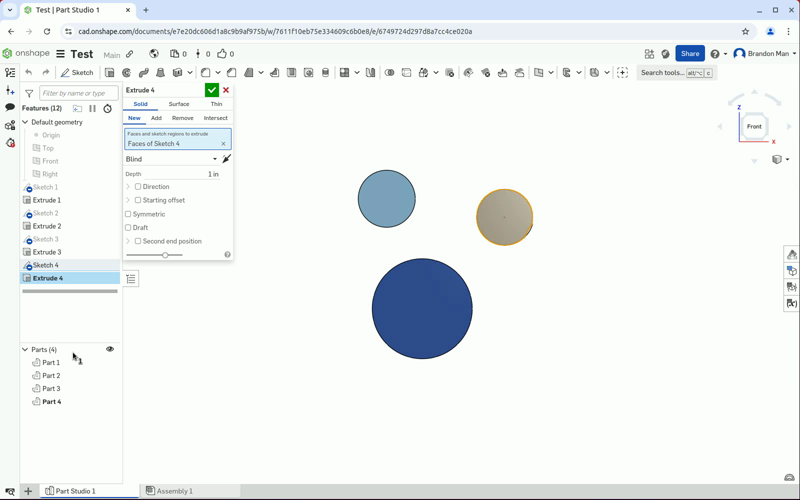
mouse_move(143, 106)
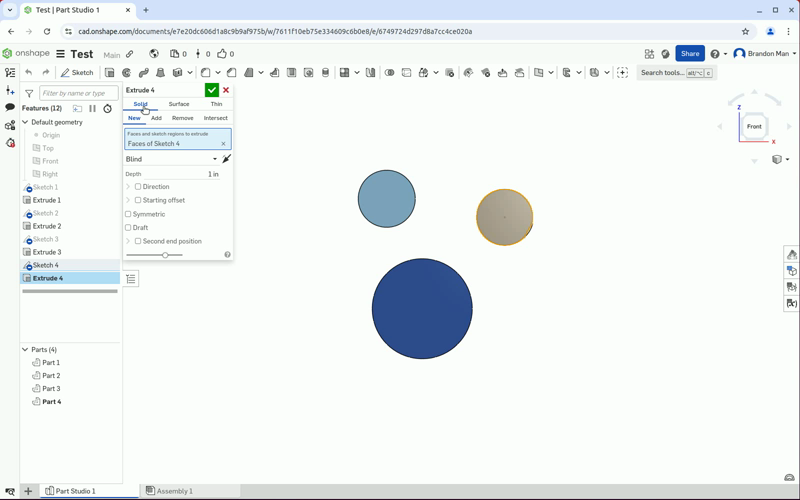
click(143, 106)
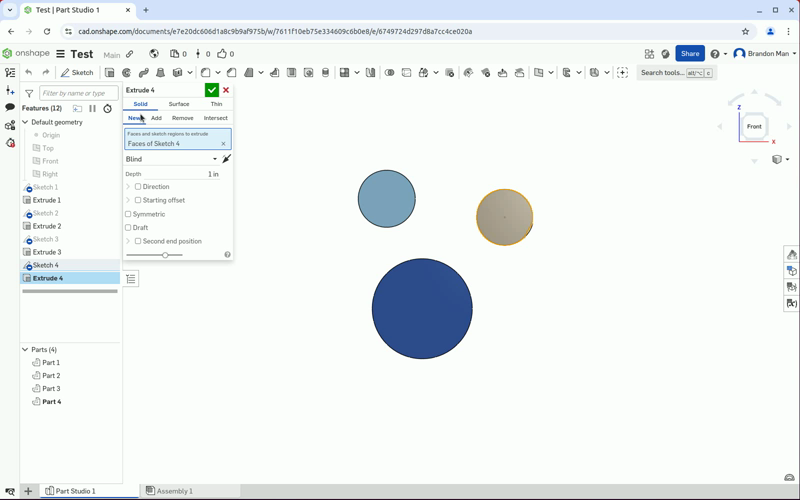
mouse_move(137, 120)
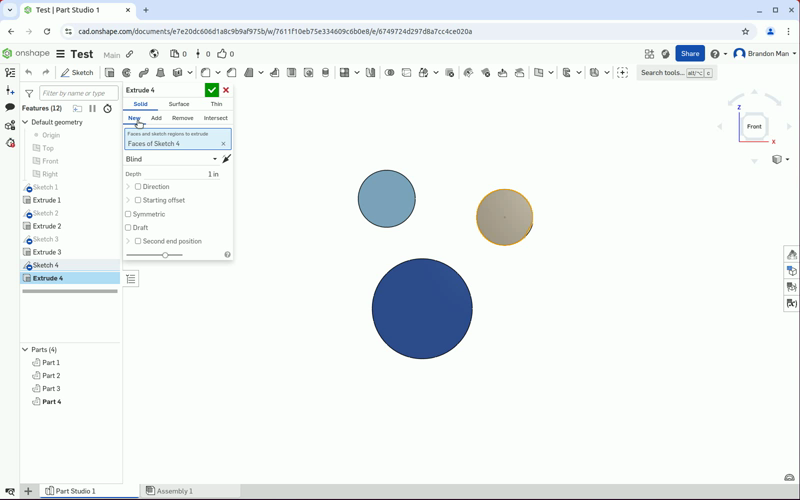
click(137, 120)
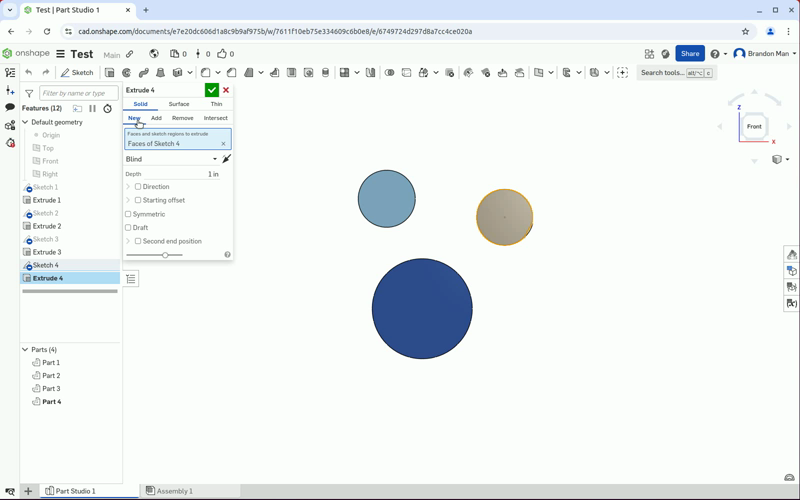
key(tab, 4)
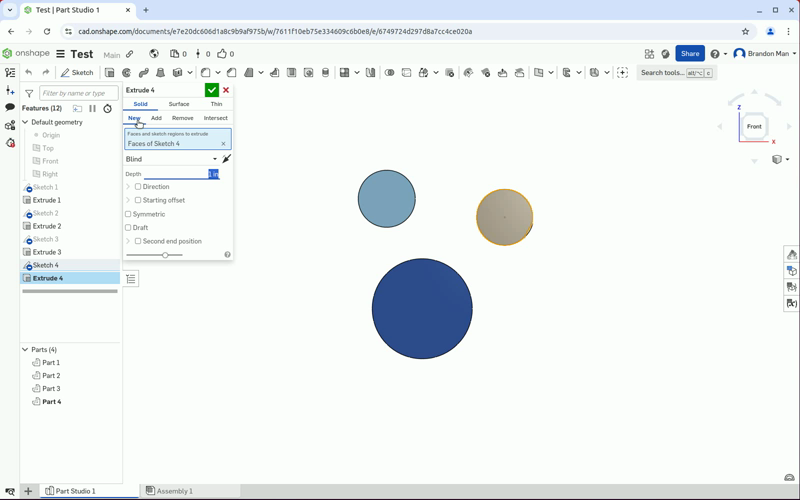
text(22.627)
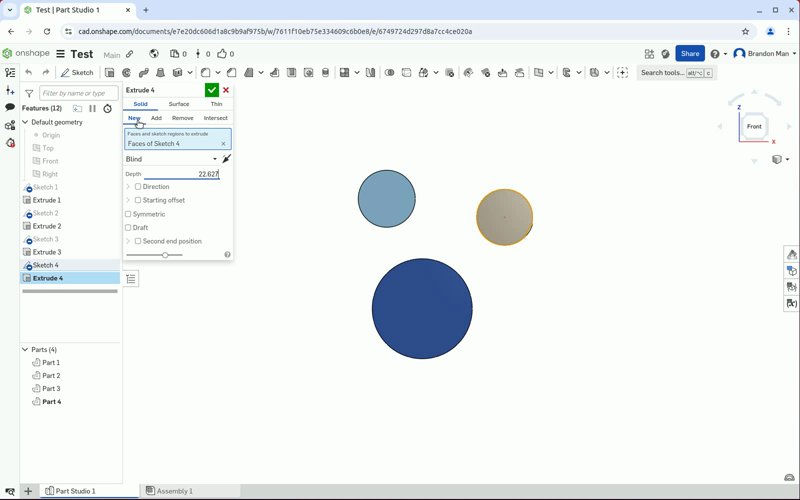
key(enter)
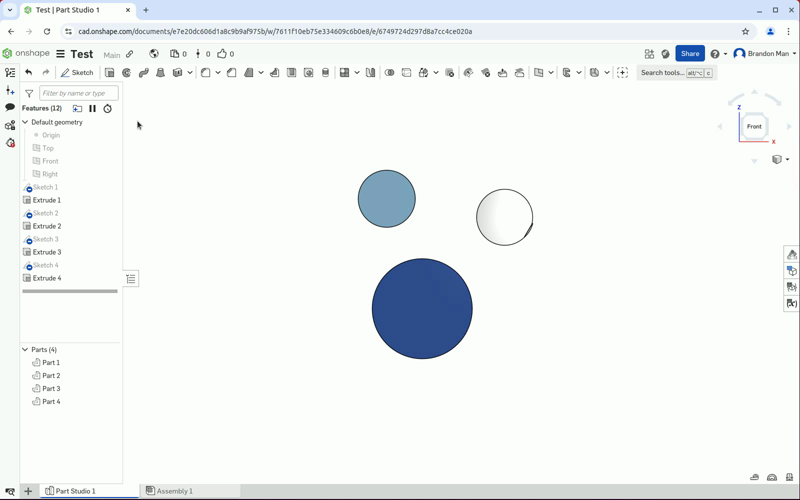
key(shift+h)
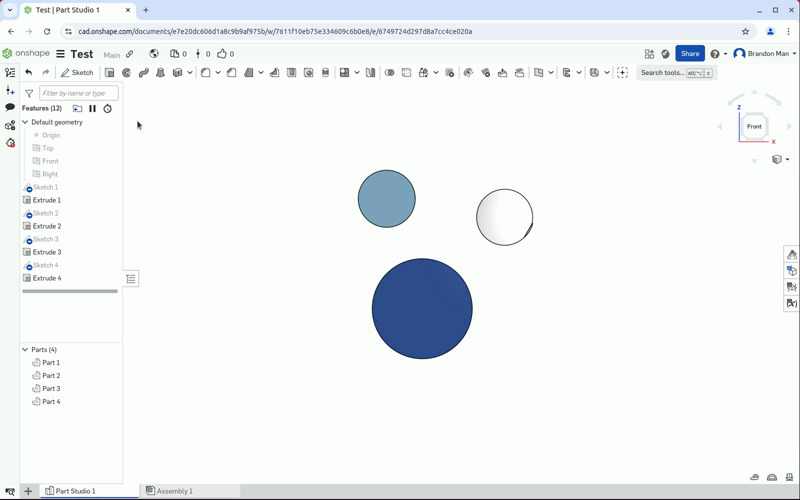
key(shift+h)
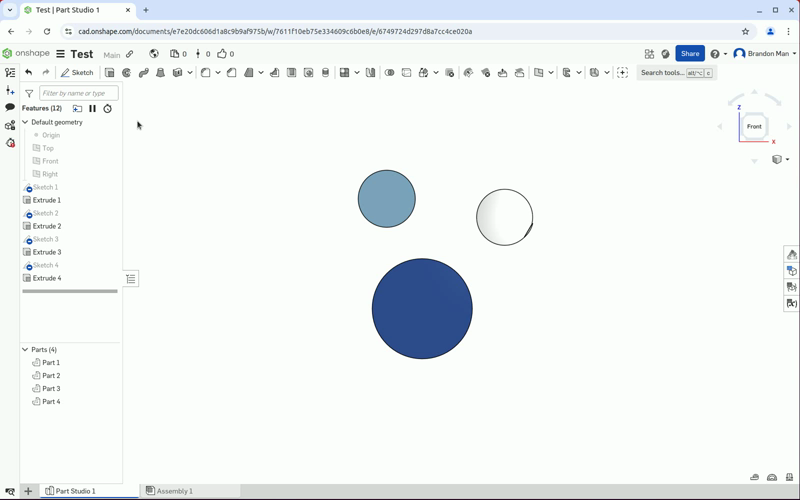
mouse_move(73, 189)
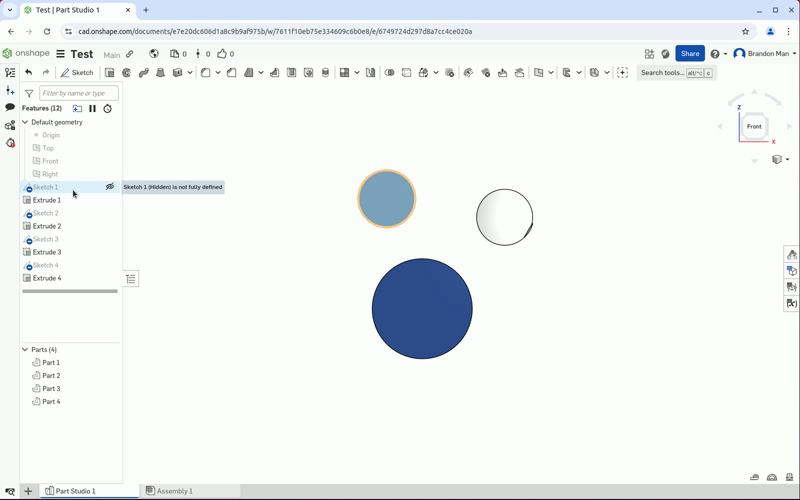
click(73, 189)
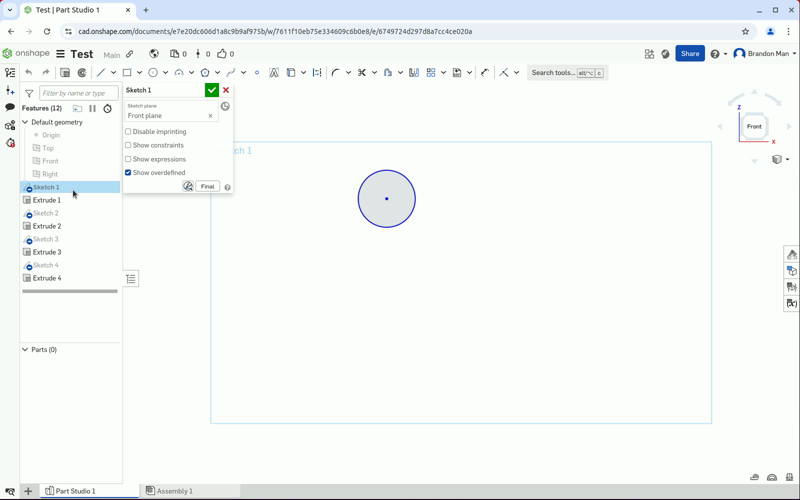
mouse_move(229, 92)
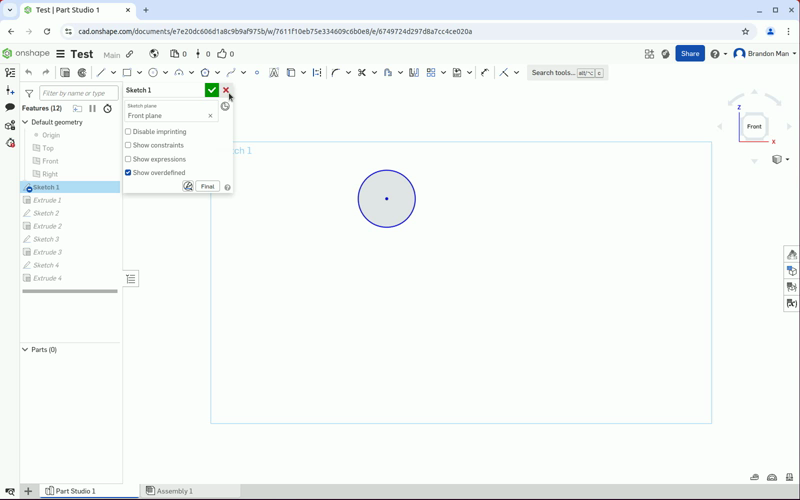
click(229, 92)
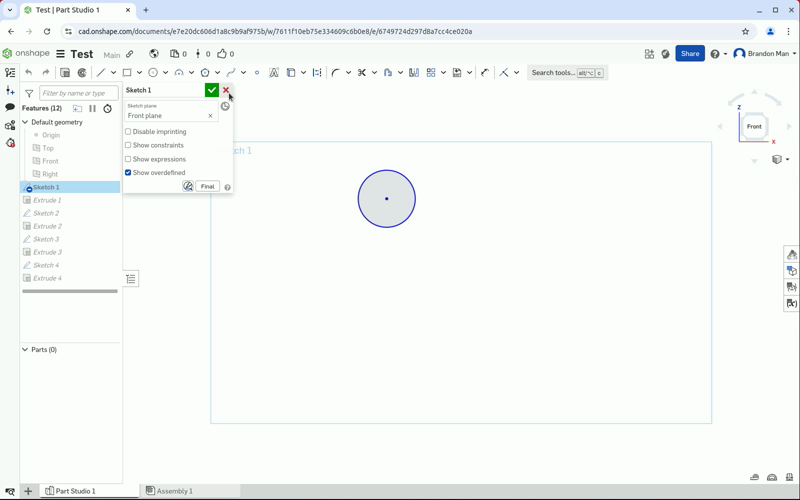
key(shift+s)
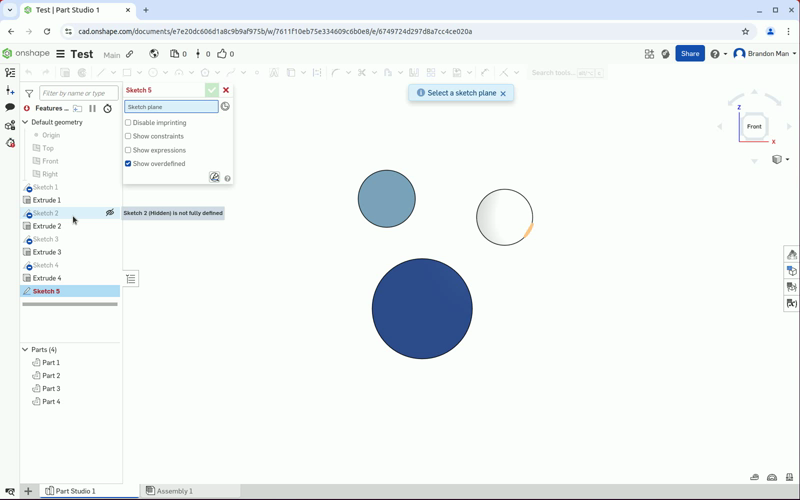
scroll(3)
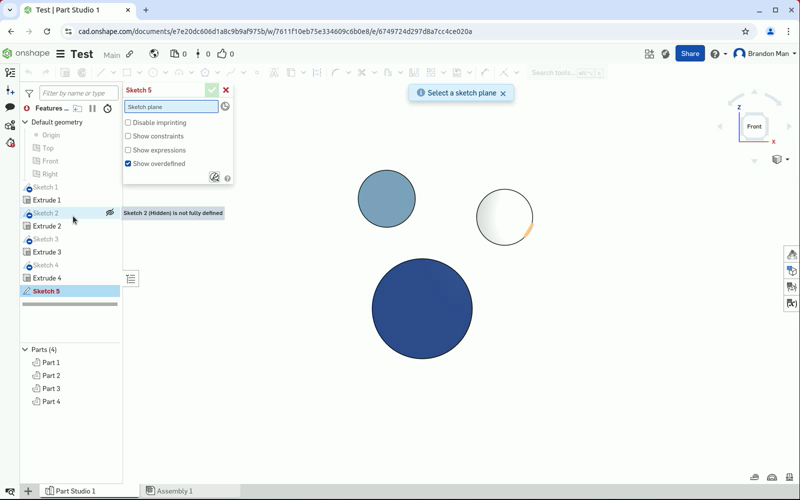
mouse_move(73, 163)
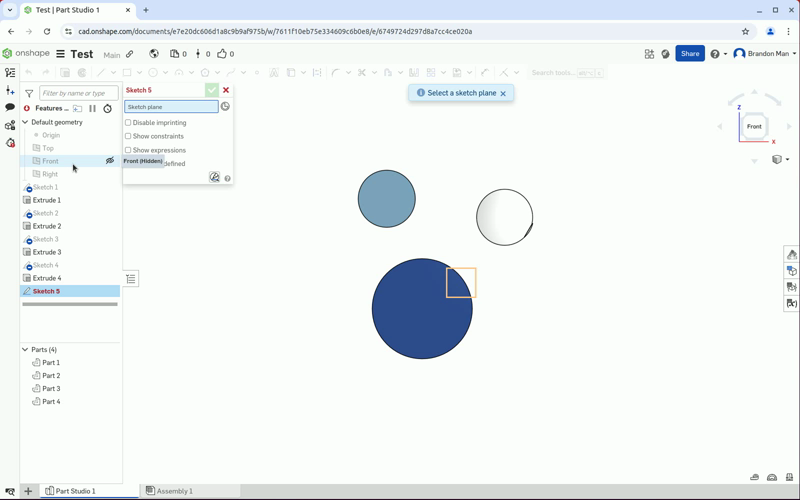
click(73, 163)
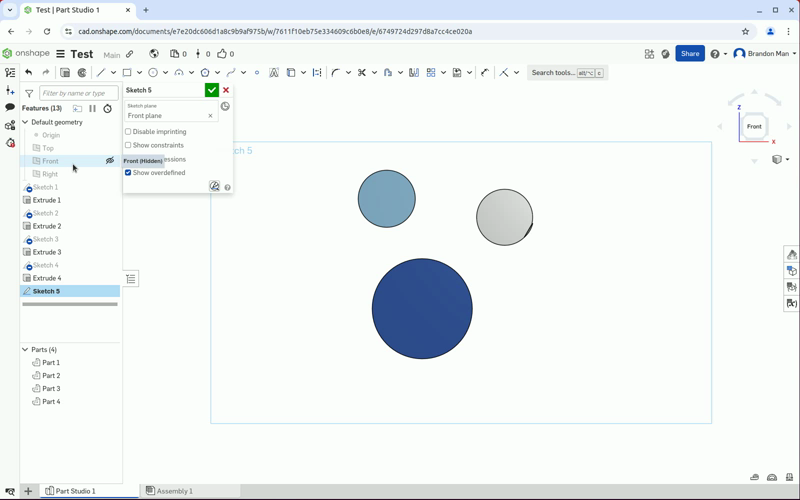
mouse_move(73, 352)
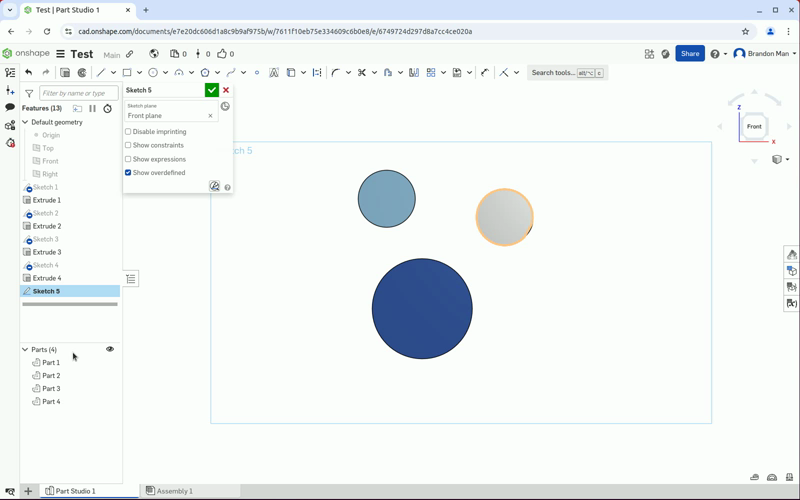
key(y)
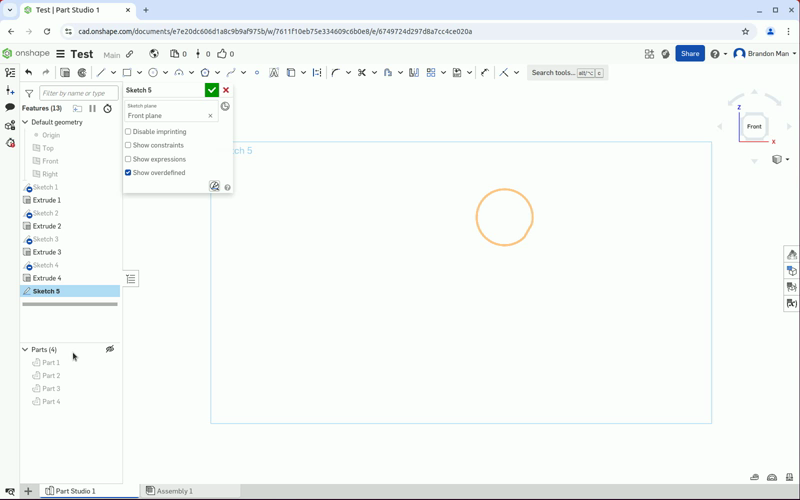
key(l)
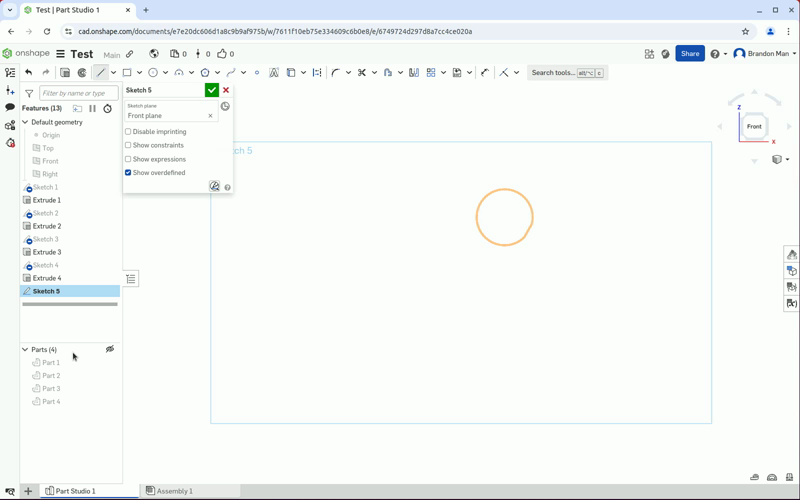
key_down(shift)
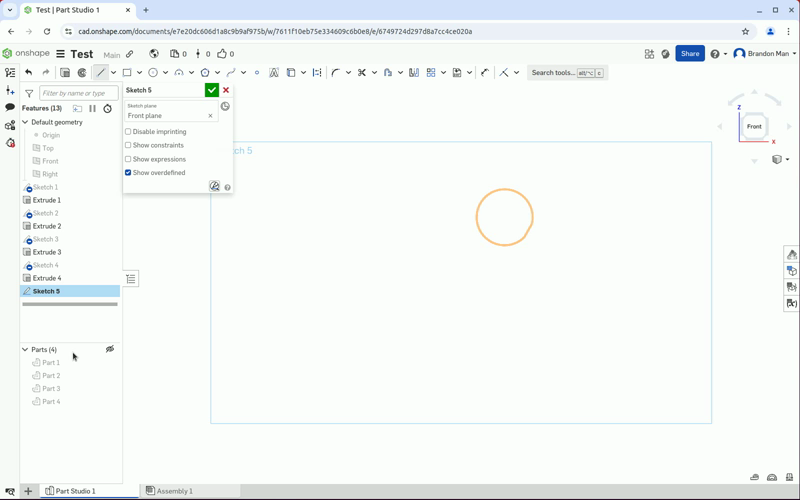
mouse_move(361, 207)
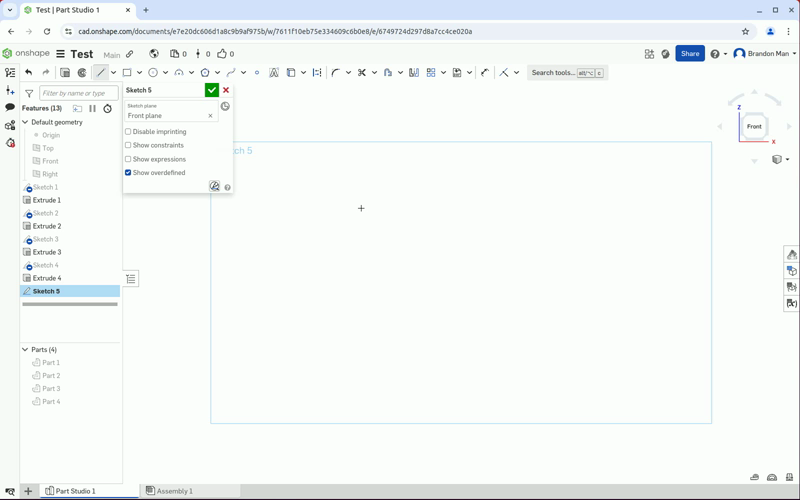
click(361, 207)
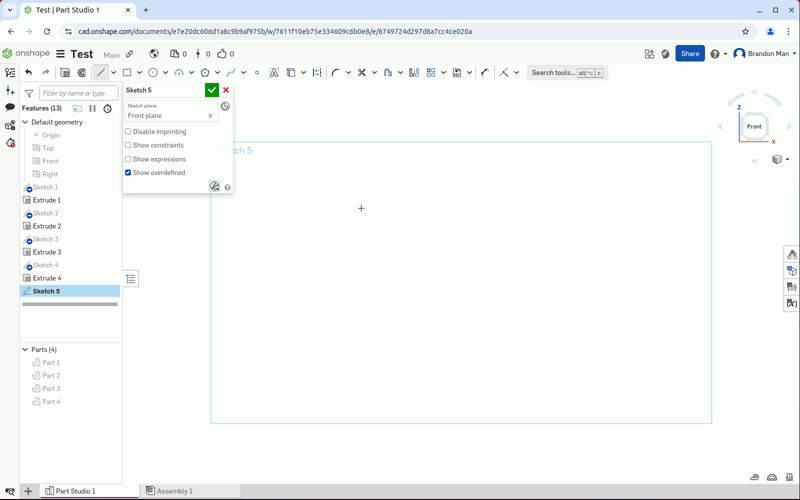
key_up(shift)
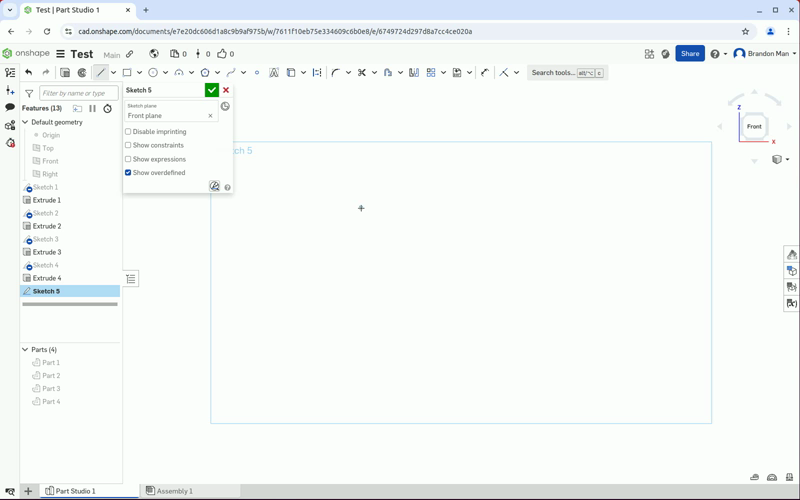
key_down(shift)
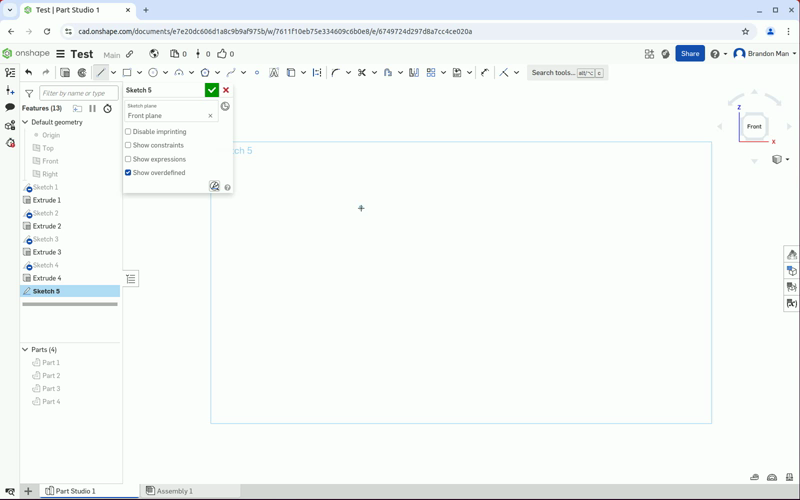
mouse_move(371, 312)
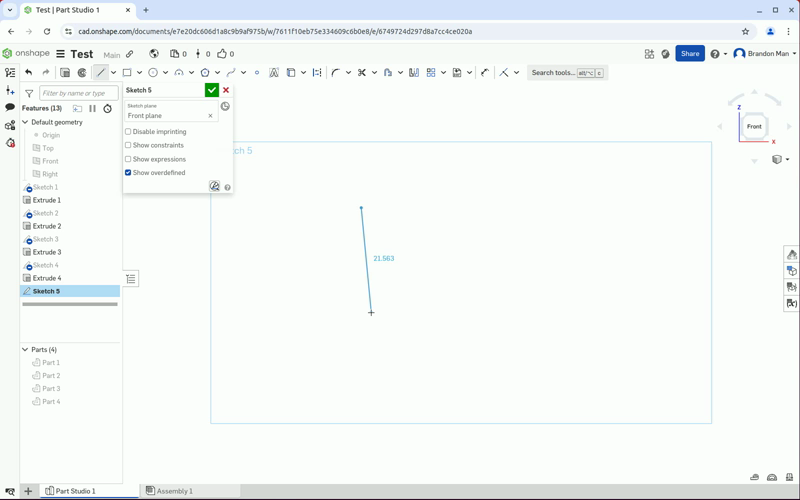
click(371, 312)
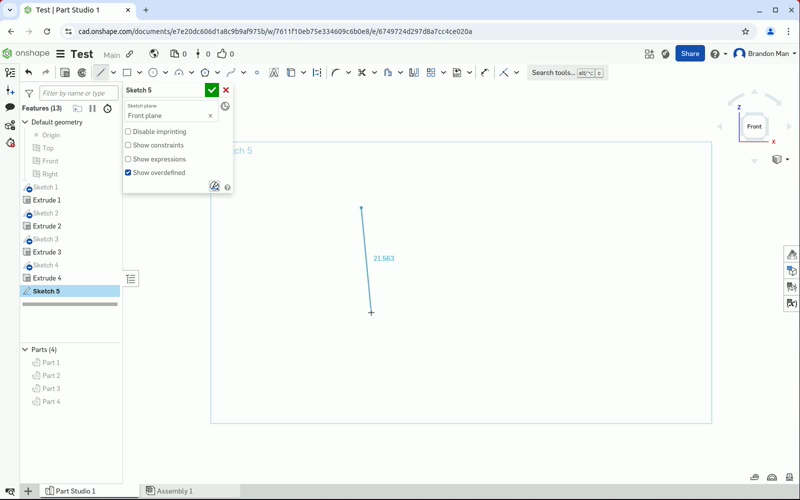
key_up(shift)
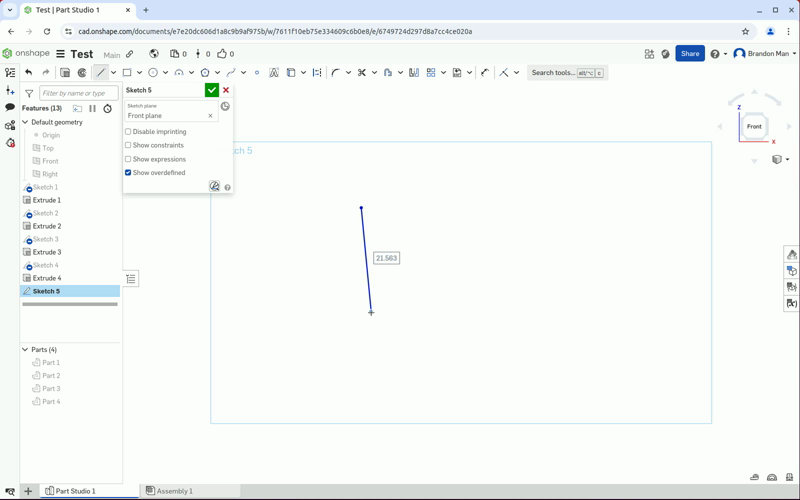
key(esc)
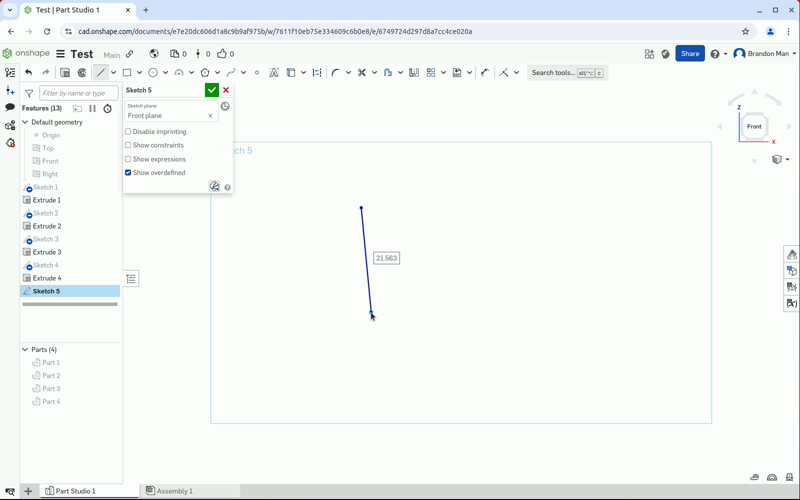
key(a)
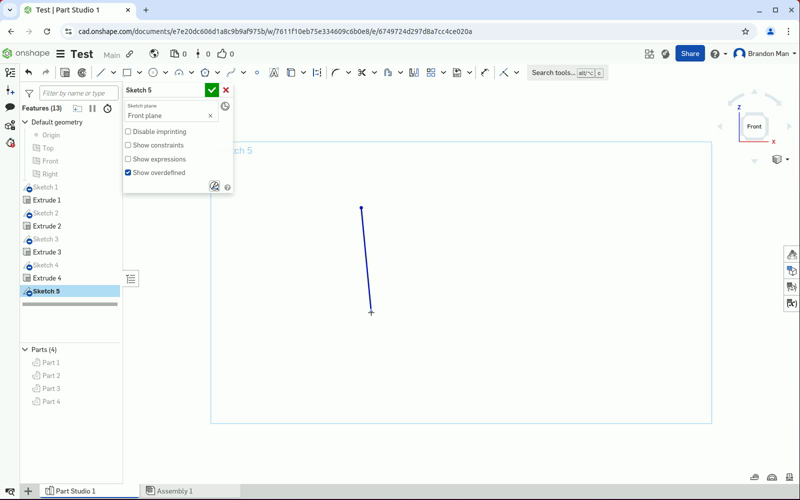
mouse_move(371, 312)
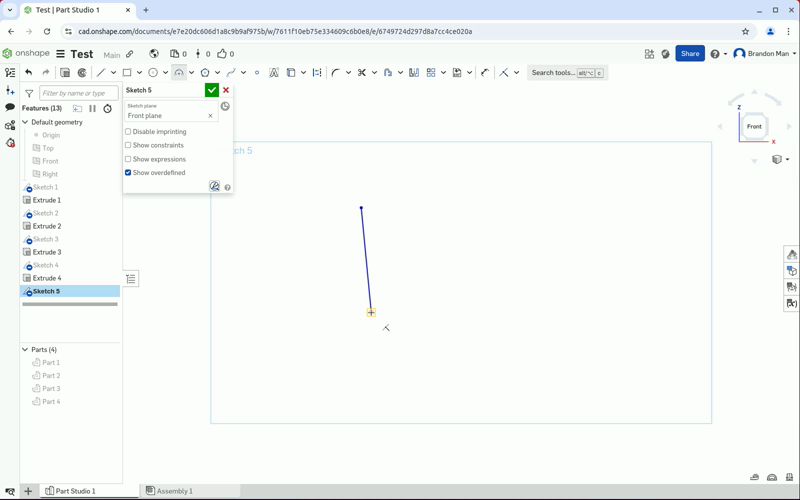
click(371, 312)
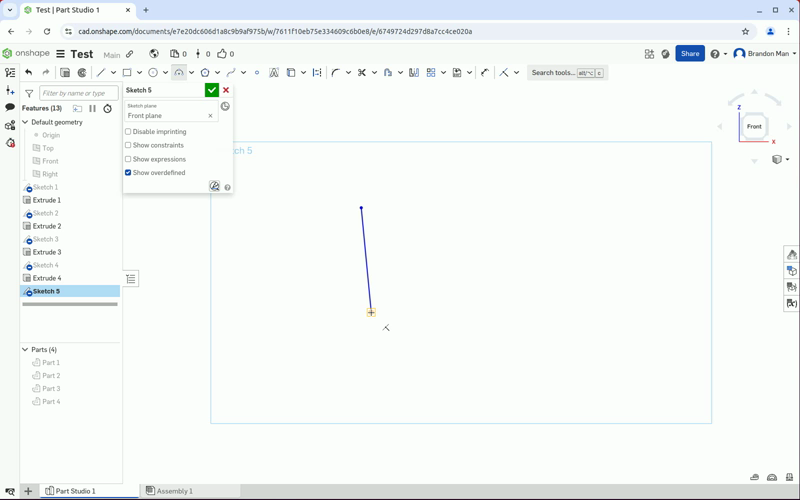
key_down(shift)
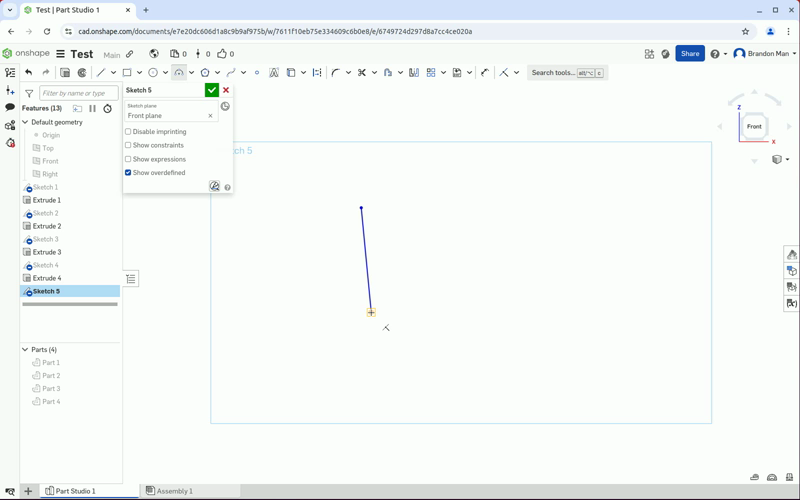
mouse_move(461, 334)
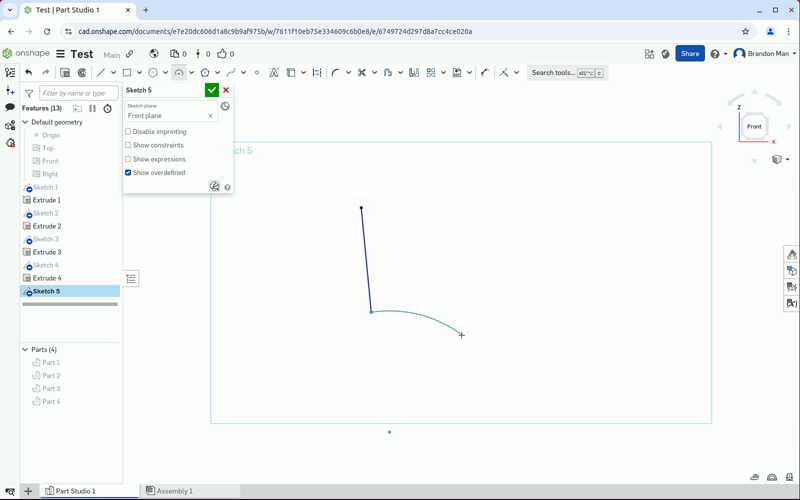
click(461, 334)
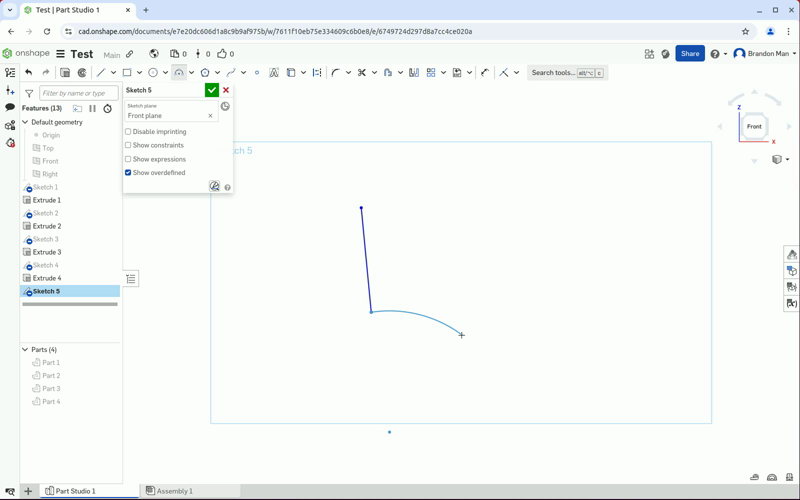
mouse_move(432, 259)
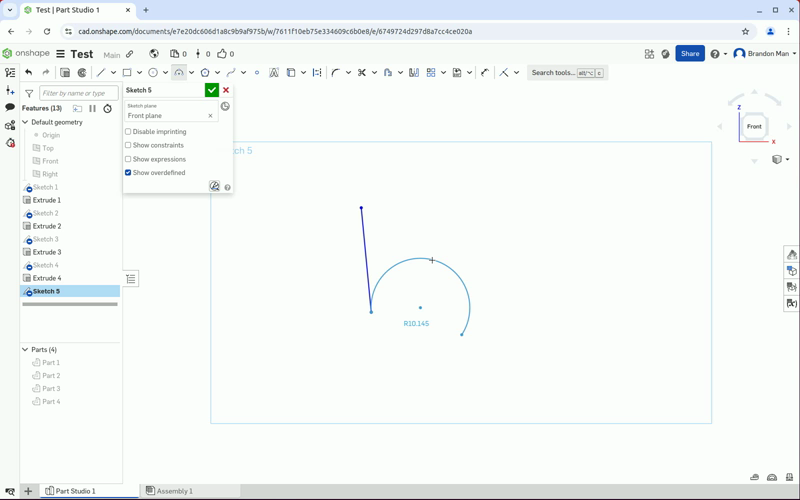
click(432, 259)
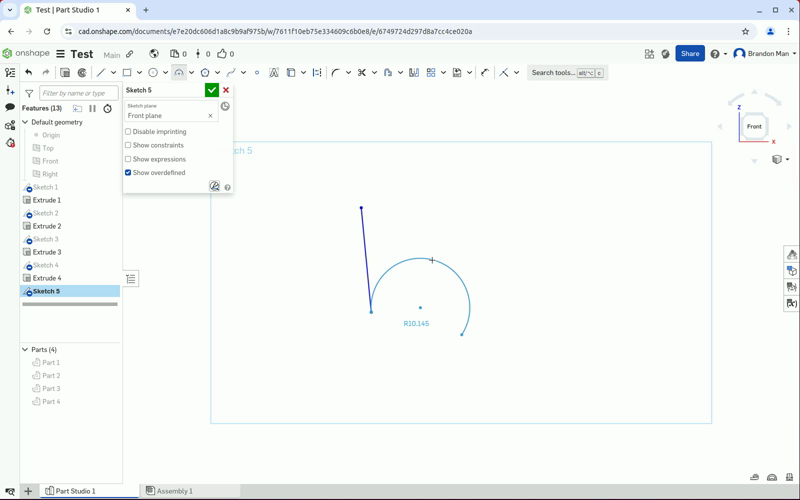
key_up(shift)
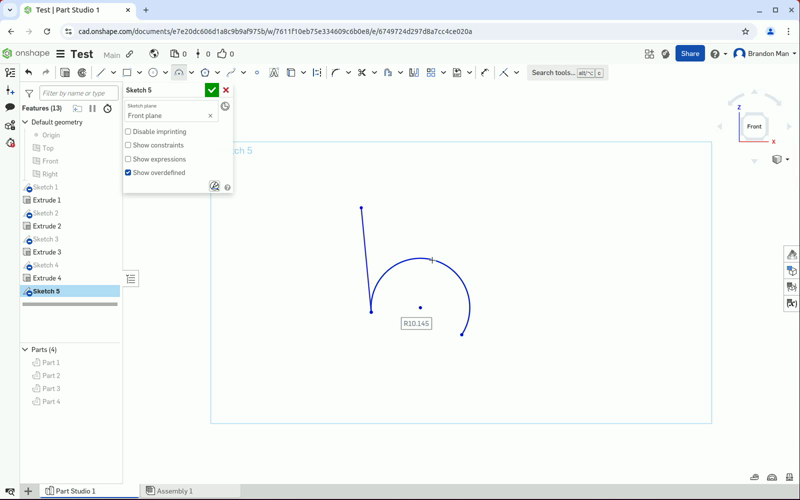
key(esc)
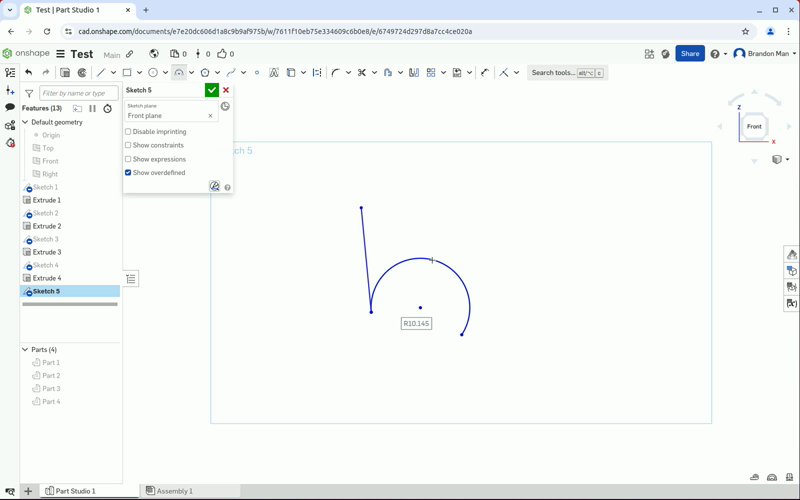
key(l)
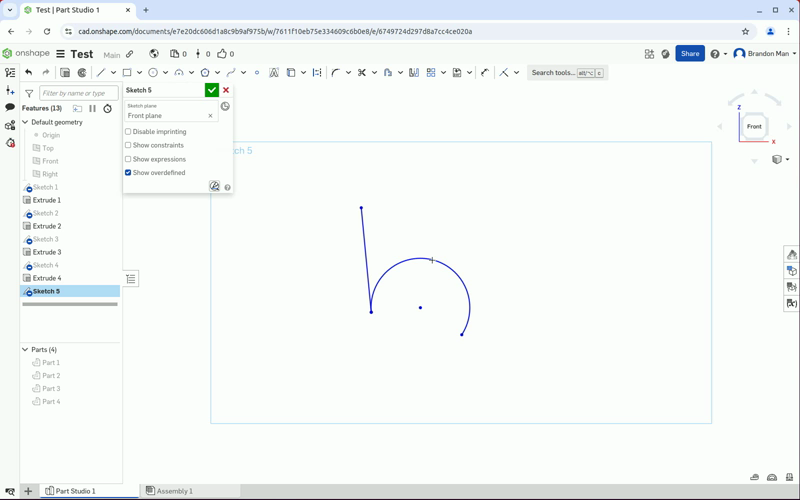
mouse_move(461, 334)
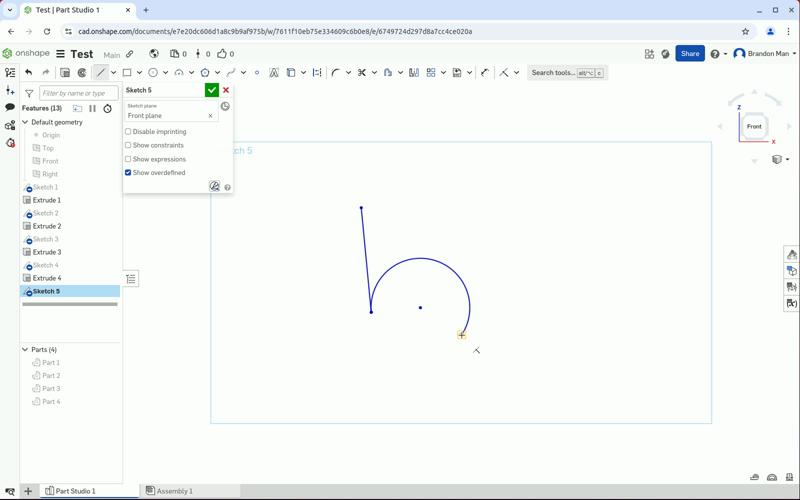
click(461, 334)
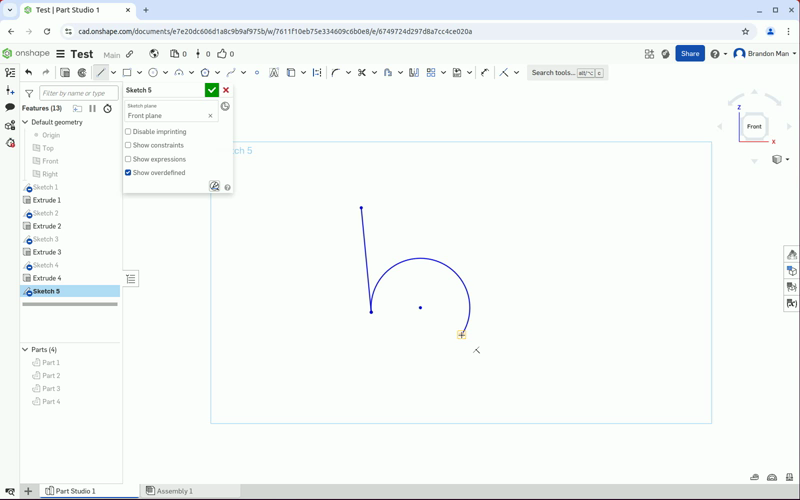
key_down(shift)
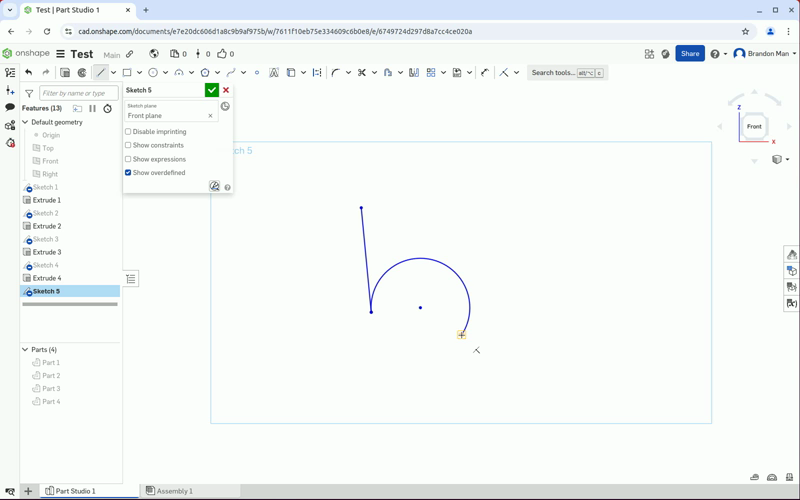
mouse_move(523, 237)
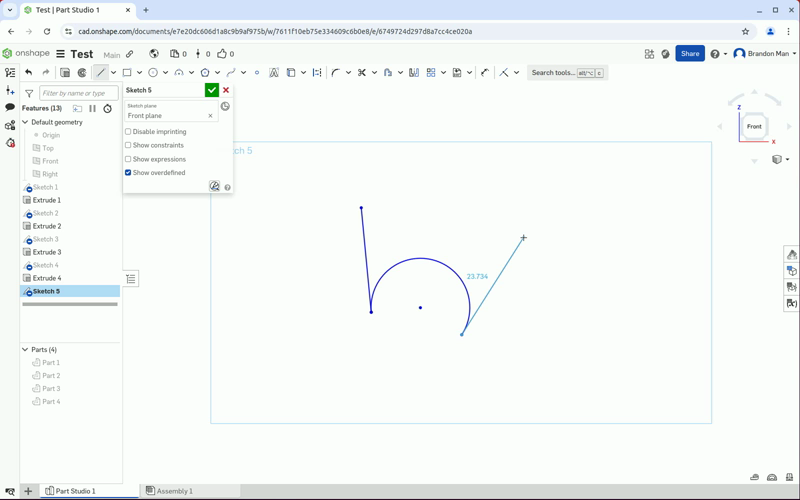
click(523, 237)
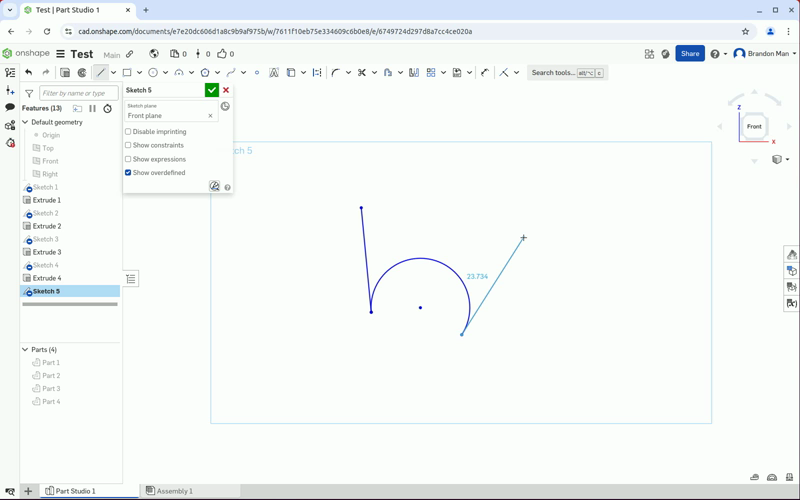
key_up(shift)
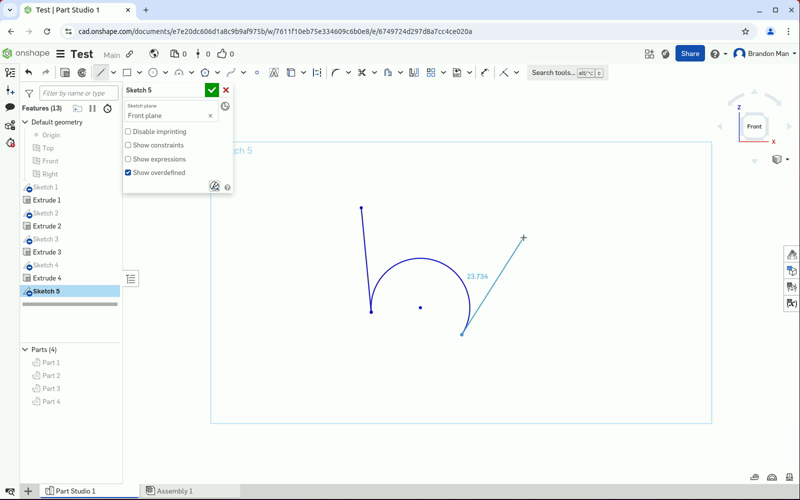
key(esc)
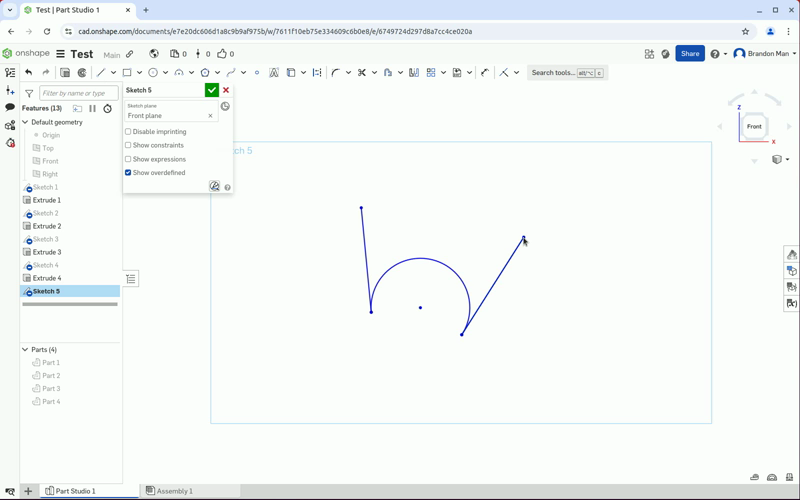
key(a)
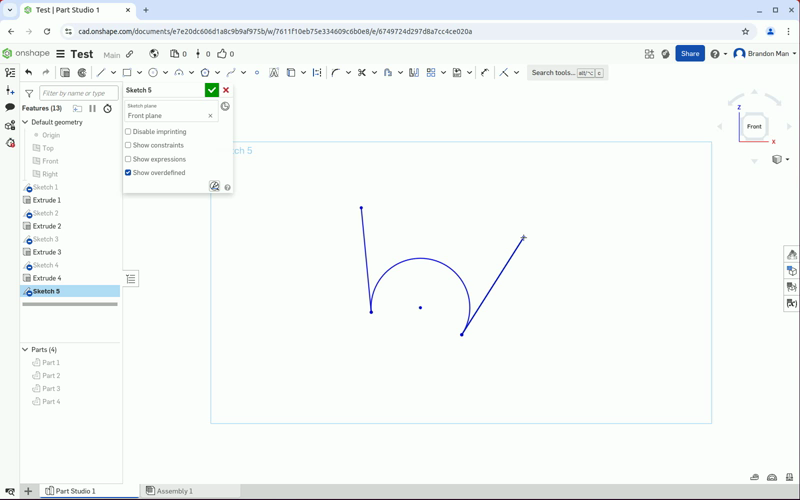
mouse_move(523, 237)
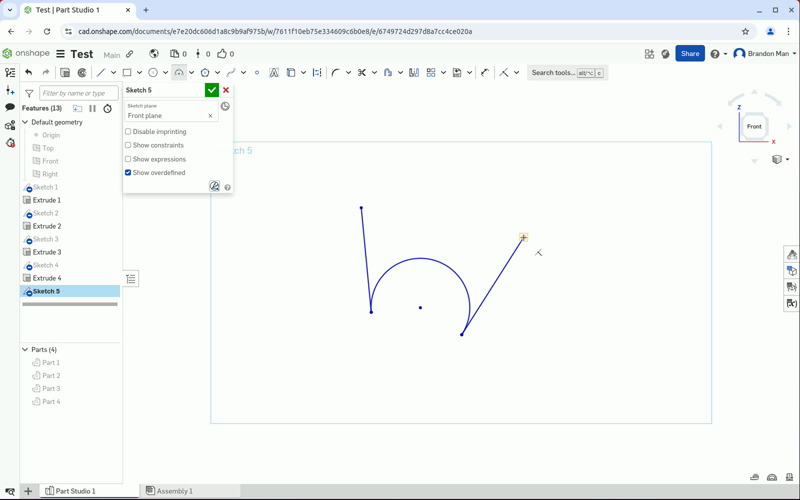
click(523, 237)
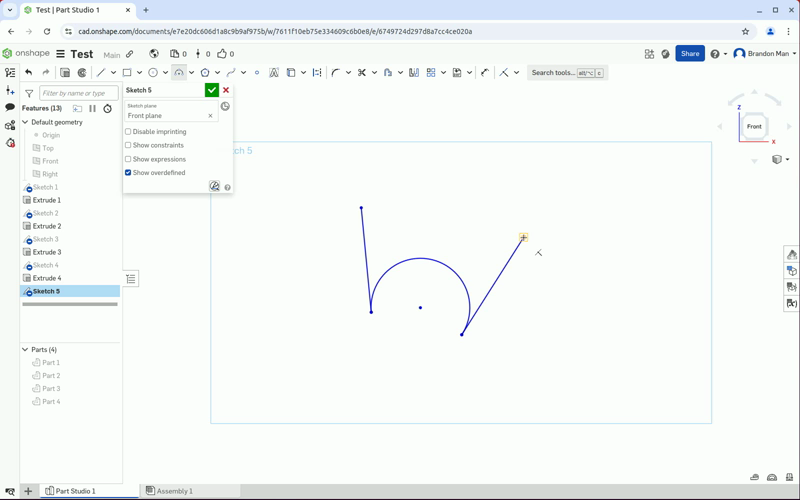
key_down(shift)
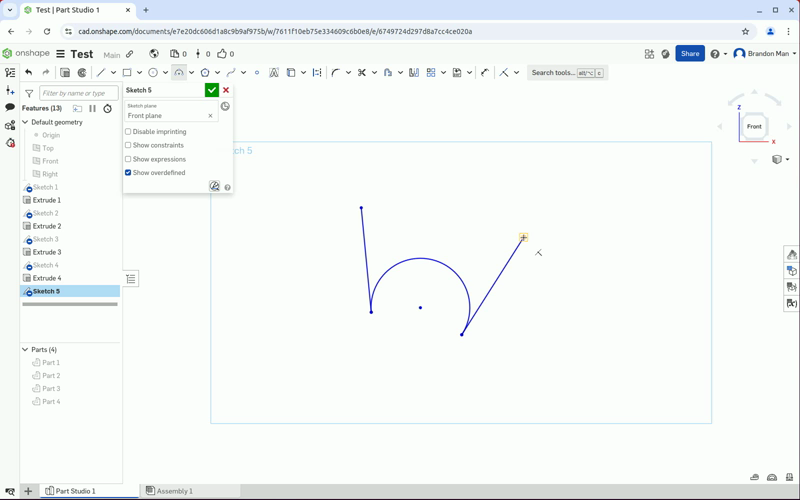
mouse_move(510, 189)
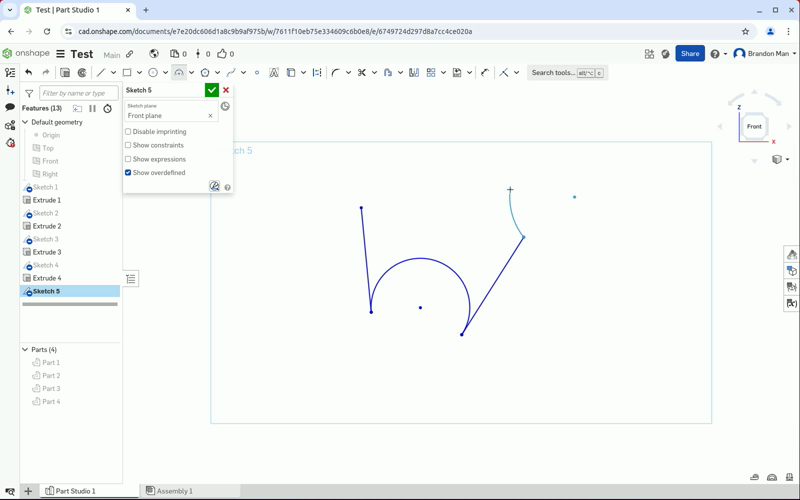
click(510, 189)
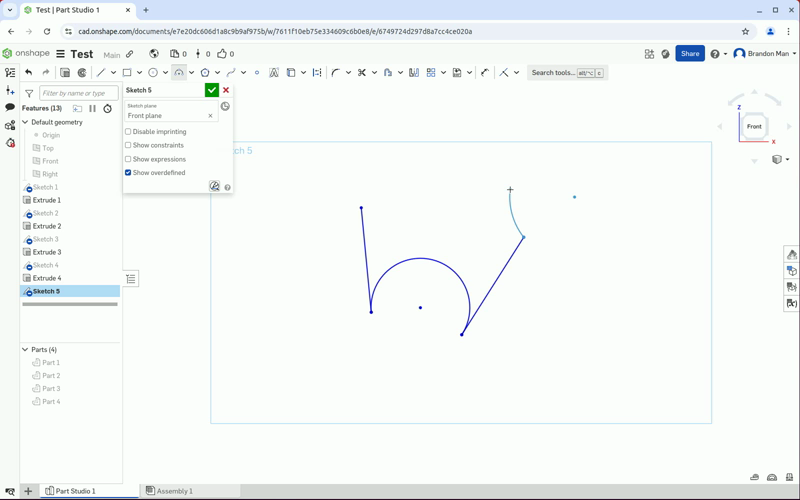
mouse_move(478, 224)
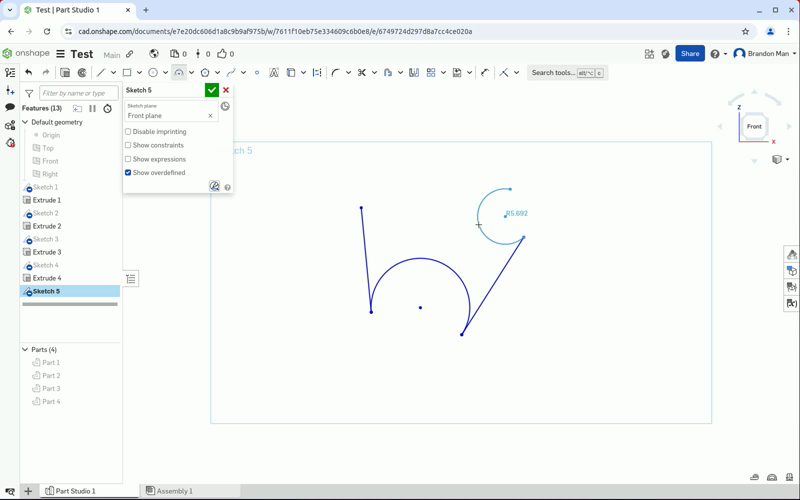
click(478, 224)
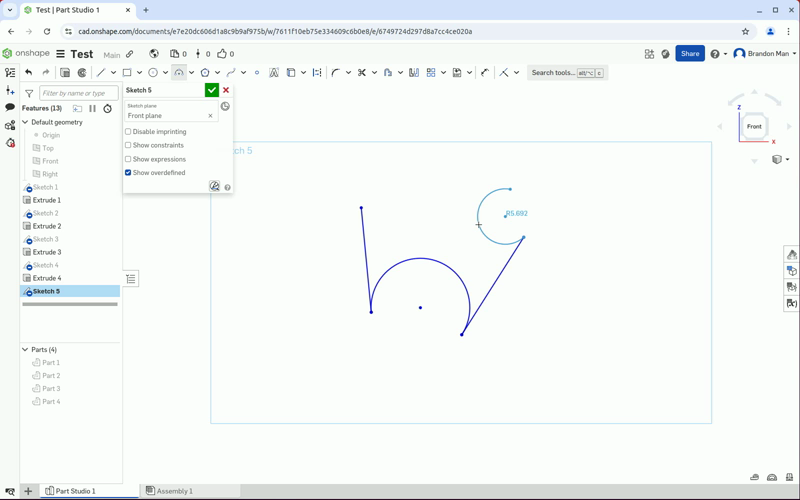
key_up(shift)
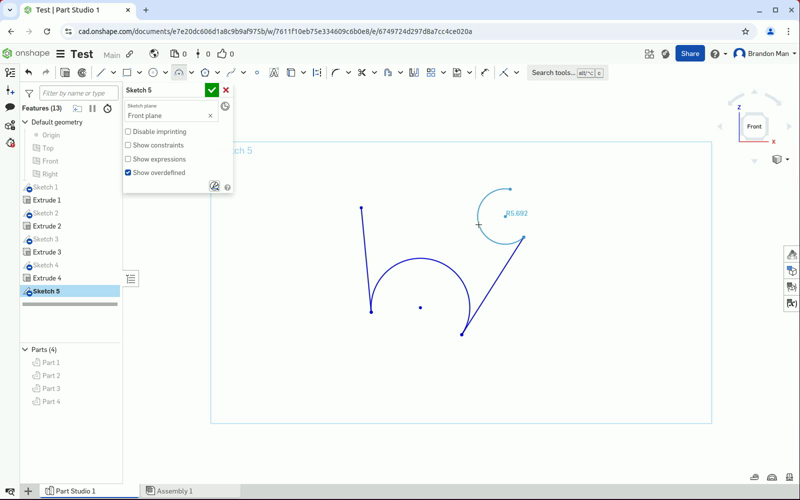
key(esc)
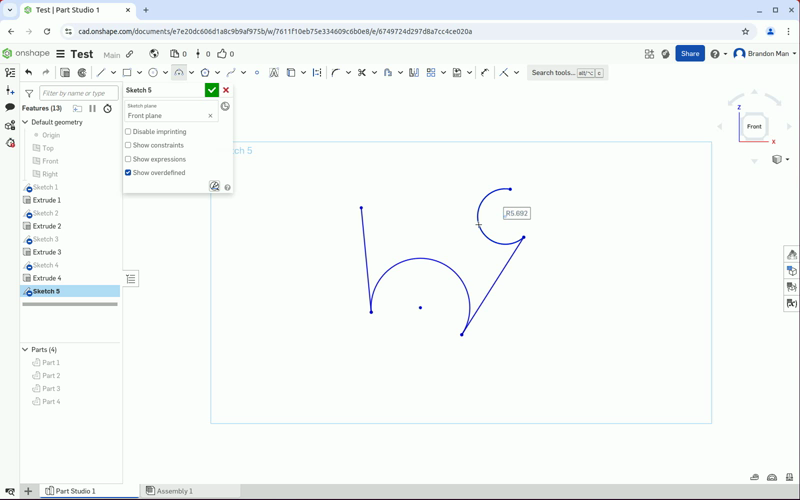
key(l)
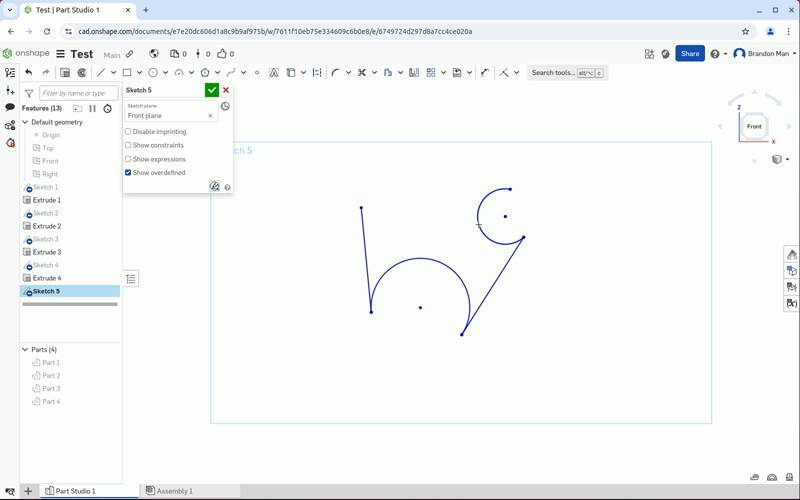
mouse_move(510, 189)
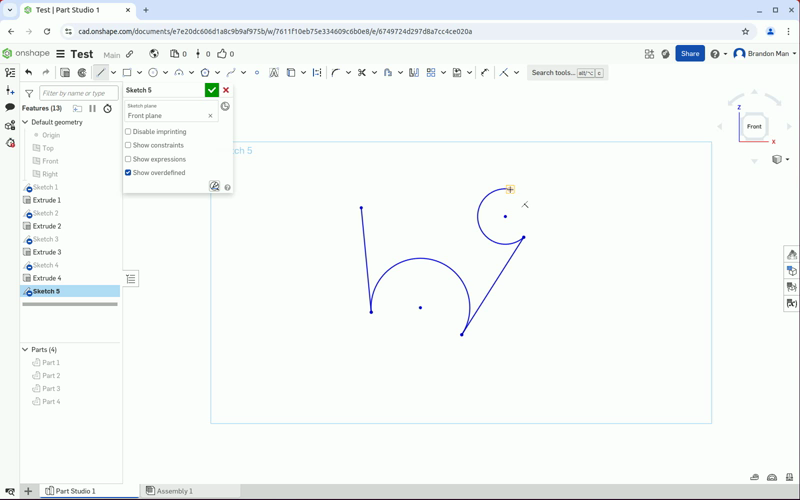
click(510, 189)
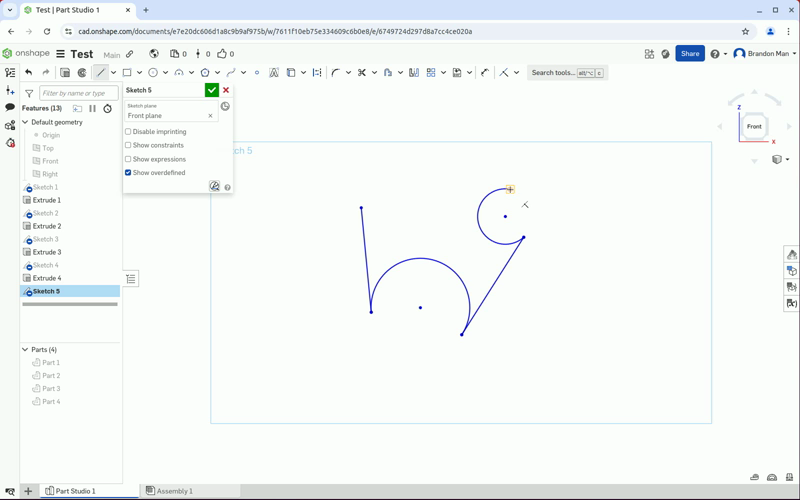
key_down(shift)
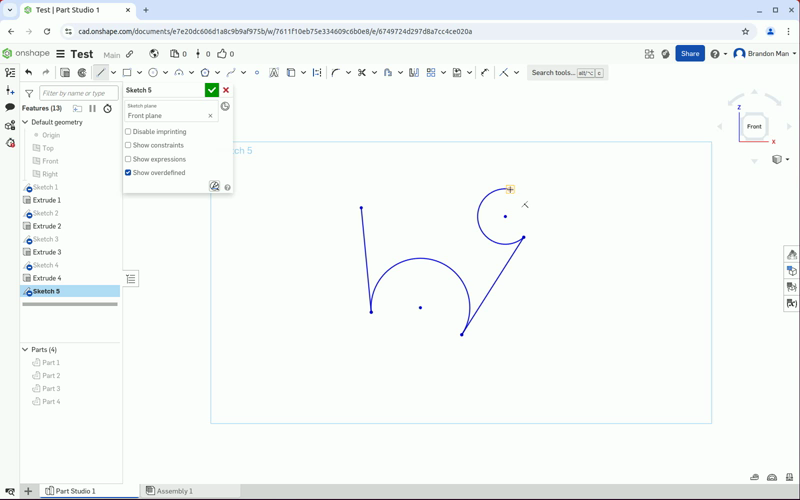
mouse_move(390, 170)
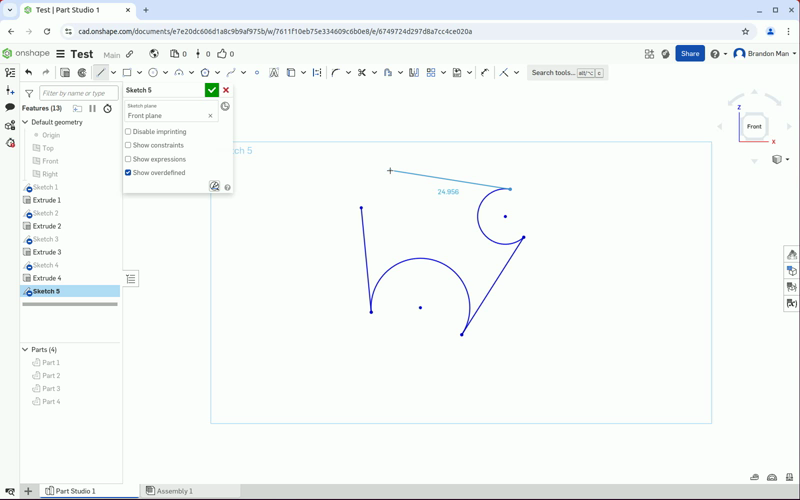
click(390, 170)
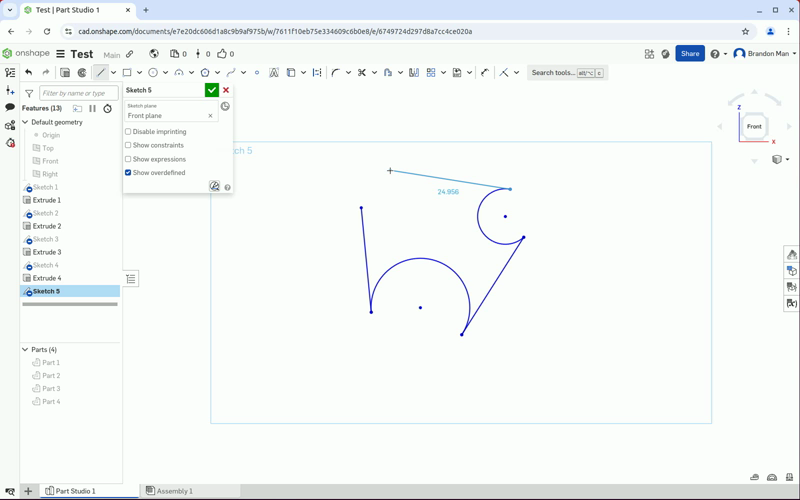
key_up(shift)
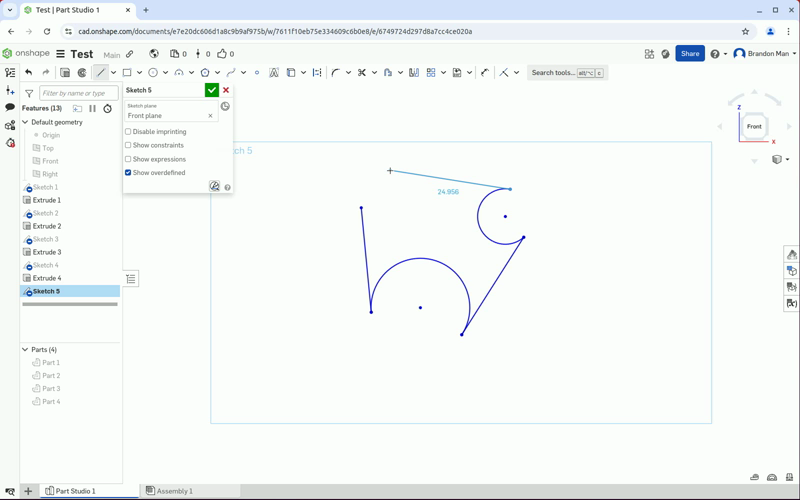
key(esc)
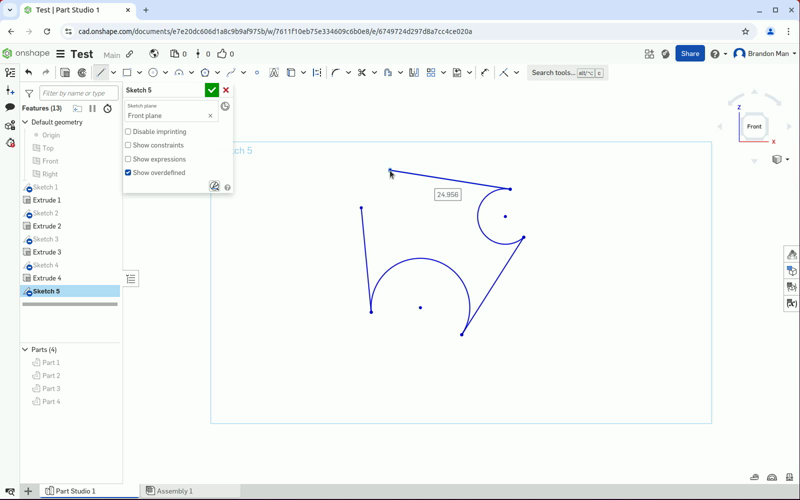
key(a)
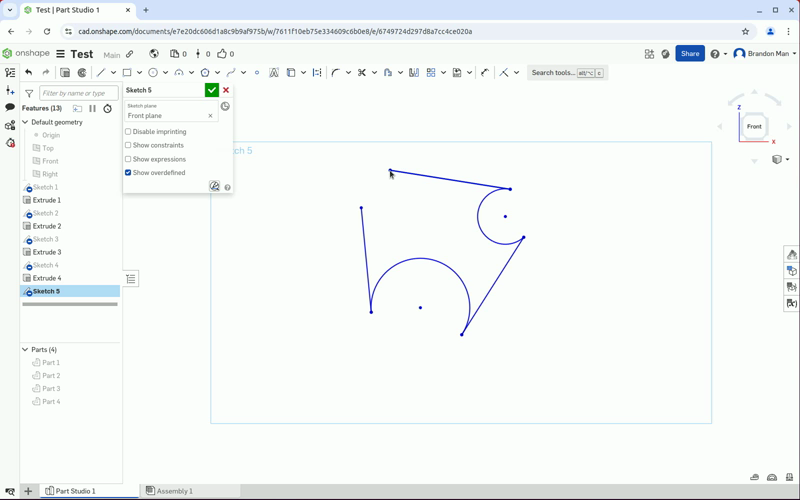
mouse_move(390, 170)
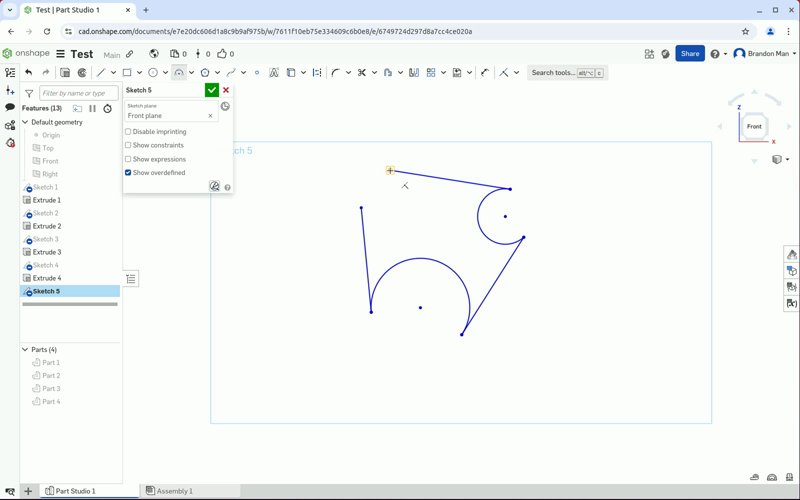
click(390, 170)
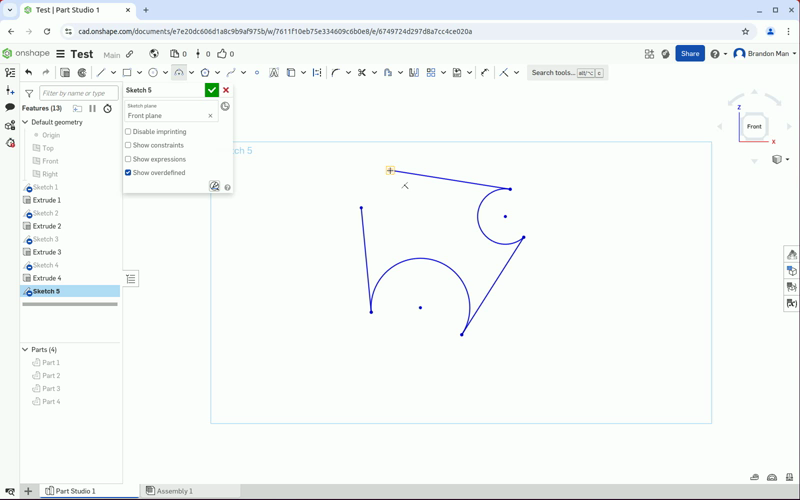
mouse_move(361, 207)
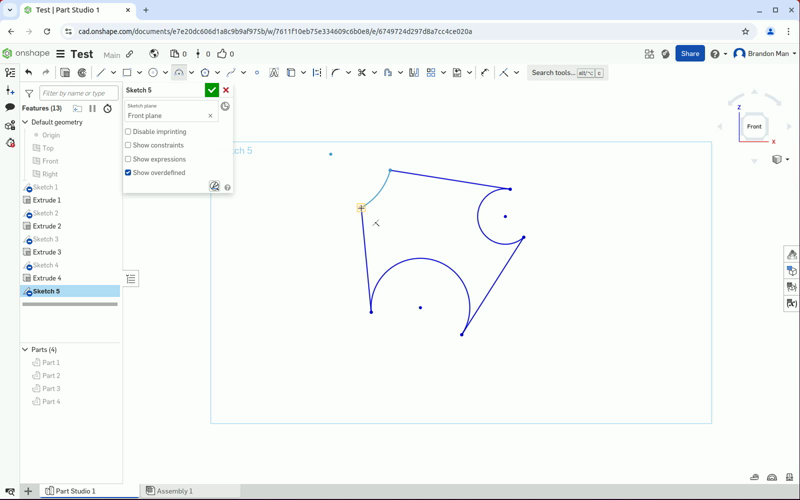
click(361, 207)
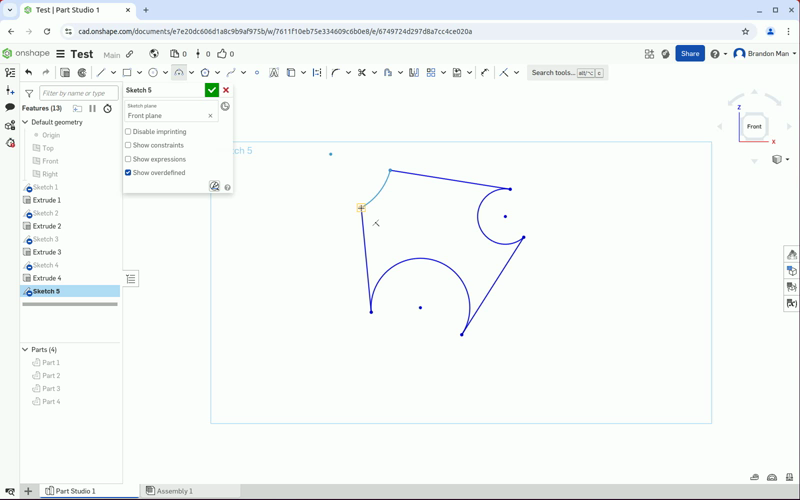
key_down(shift)
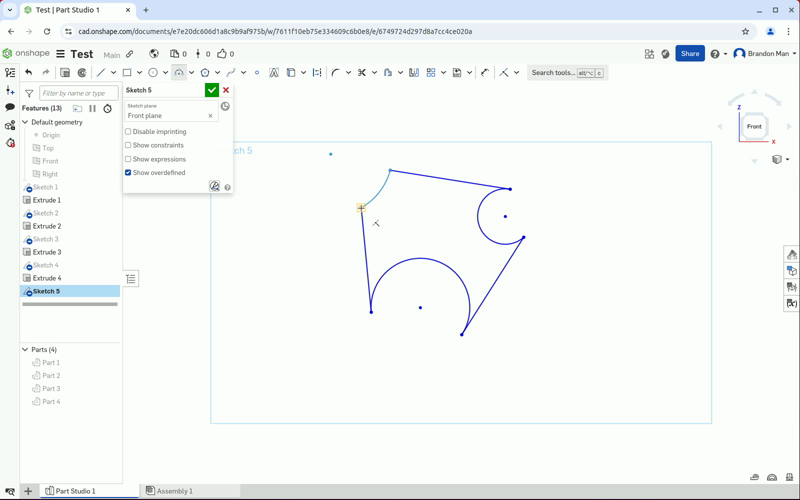
mouse_move(407, 213)
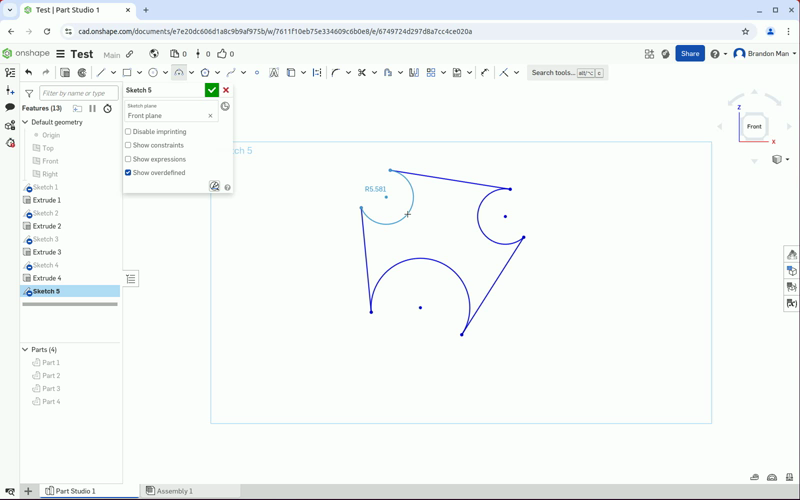
click(407, 213)
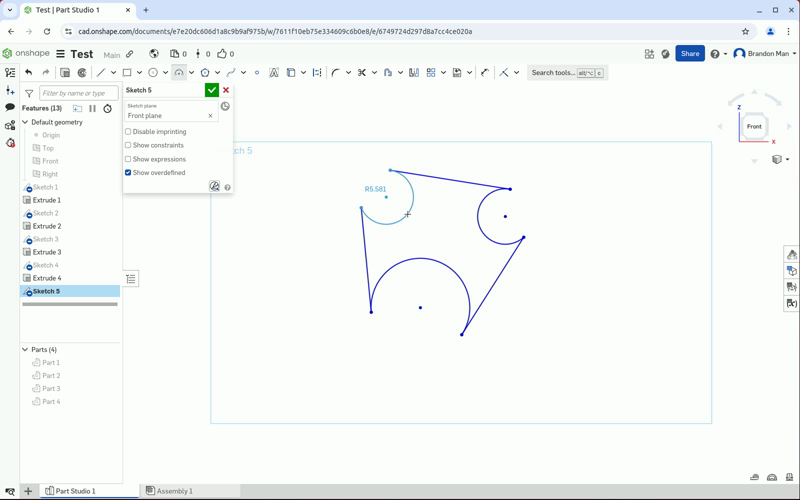
key_up(shift)
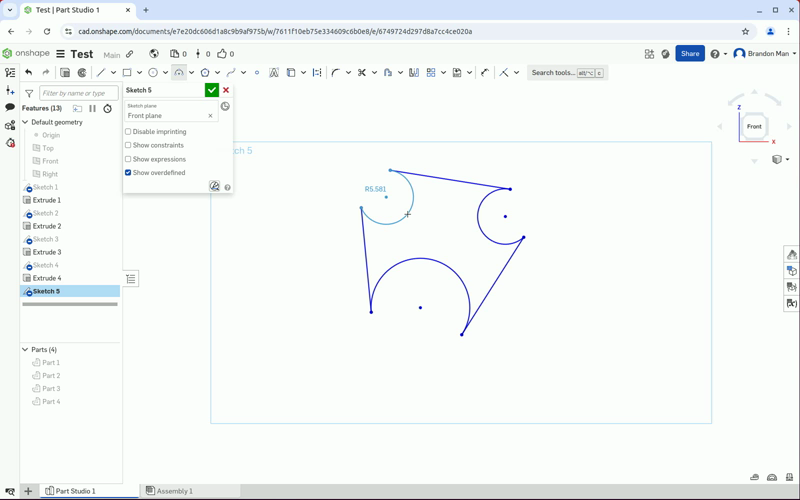
key(esc)
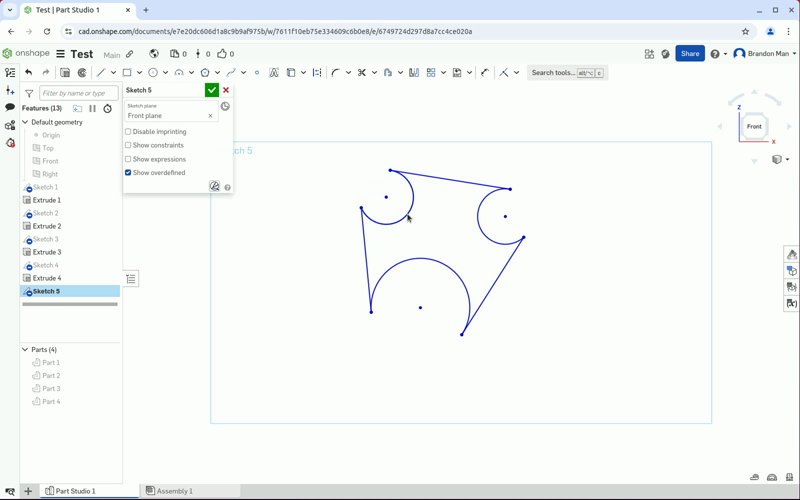
mouse_move(469, 225)
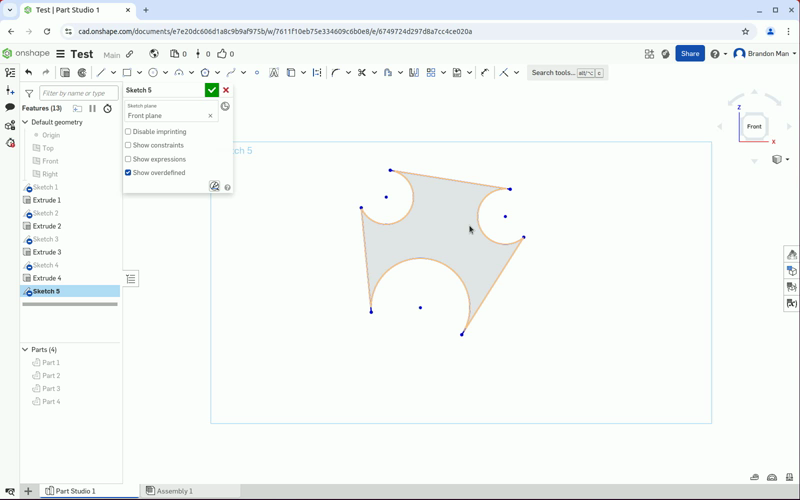
click(469, 225)
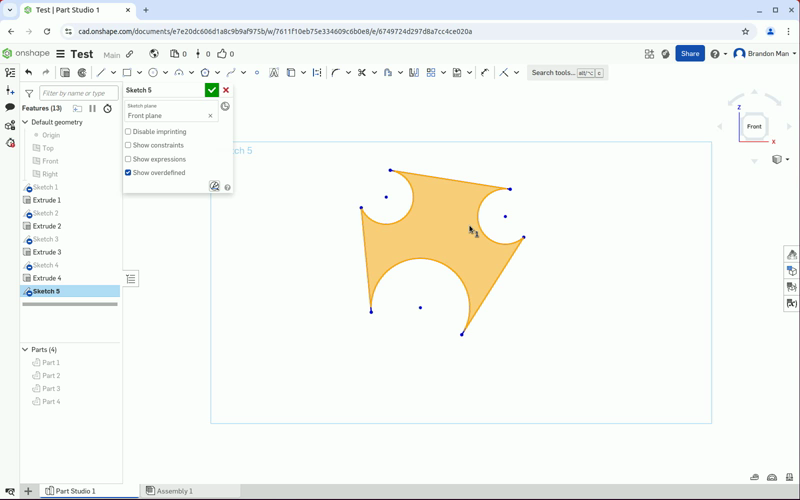
mouse_move(73, 352)
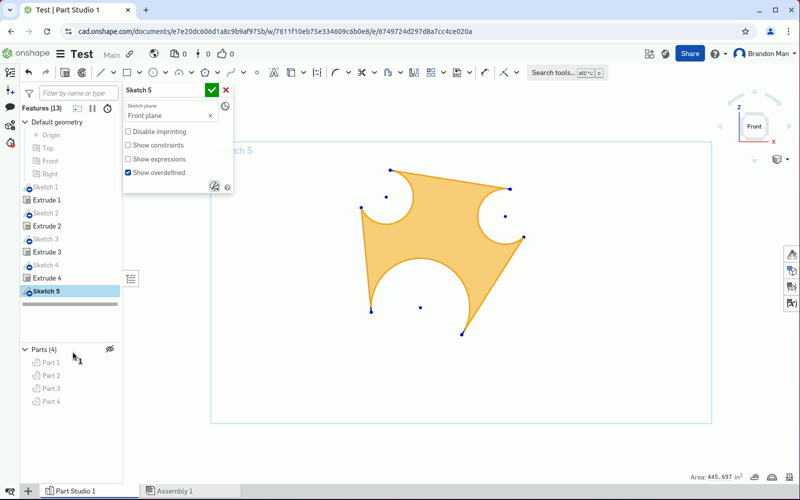
key(shift+y)
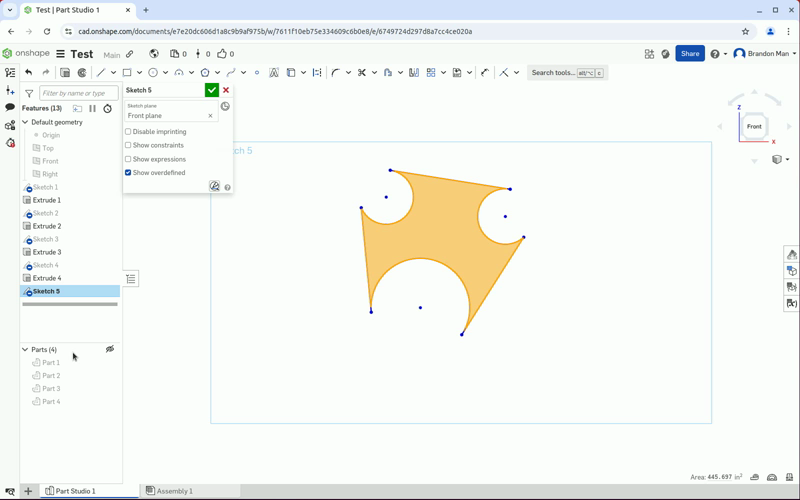
key(shift+e)
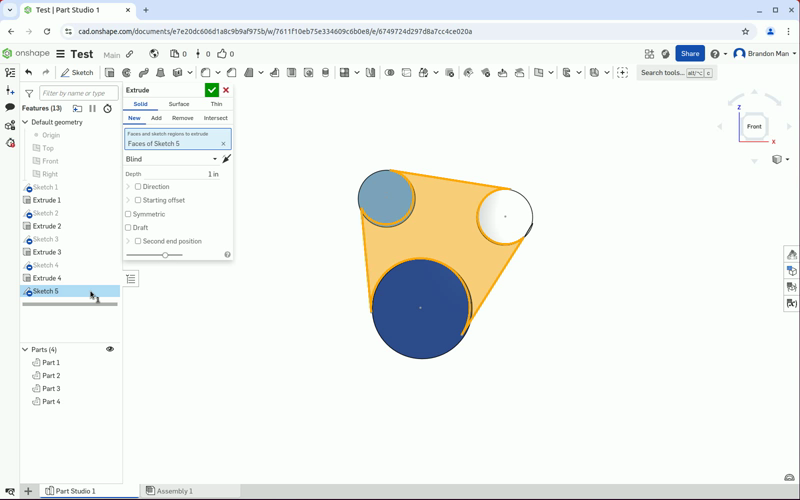
mouse_move(143, 106)
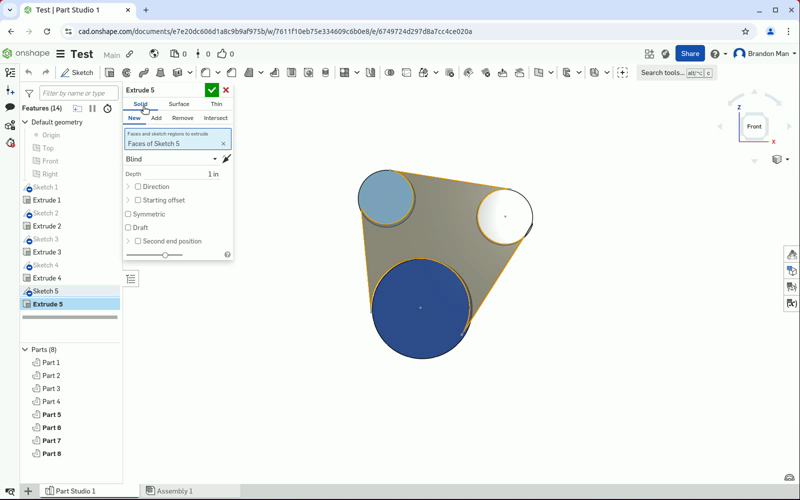
click(143, 106)
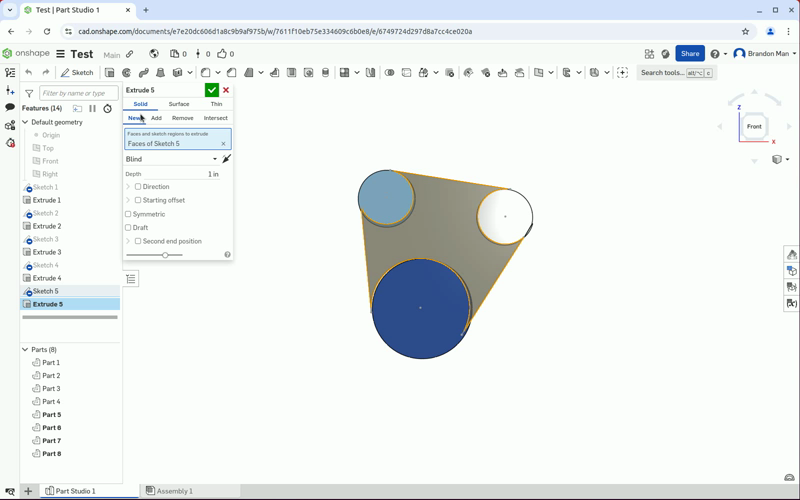
mouse_move(137, 120)
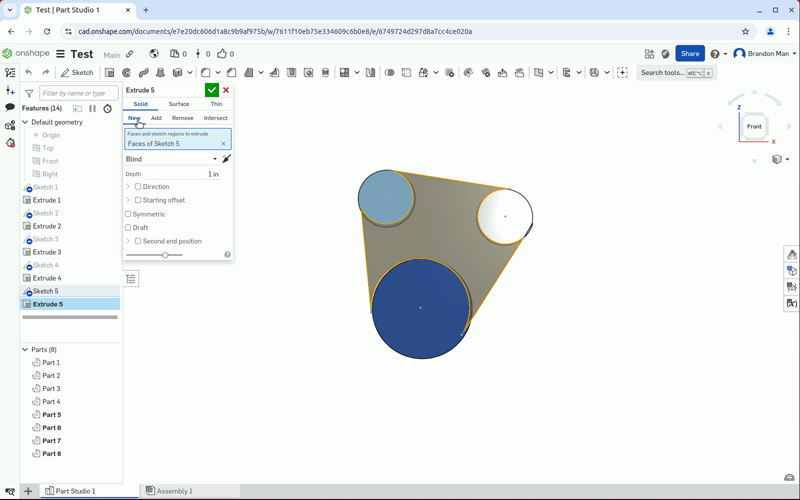
click(137, 120)
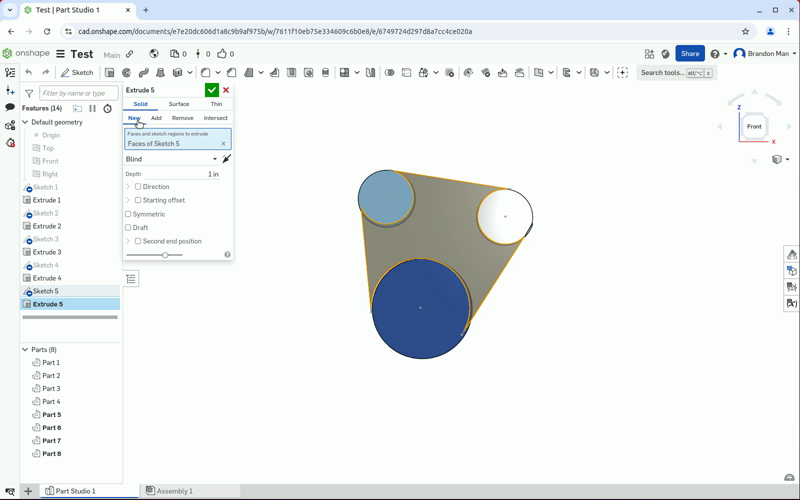
key(tab, 4)
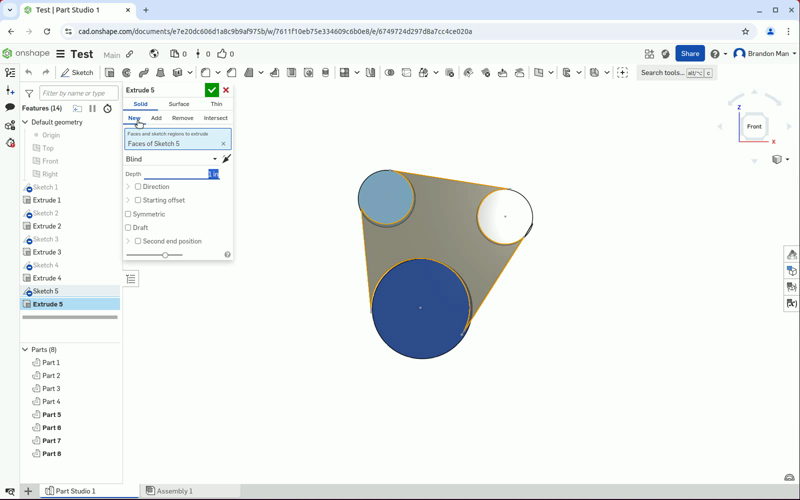
text(22.627)
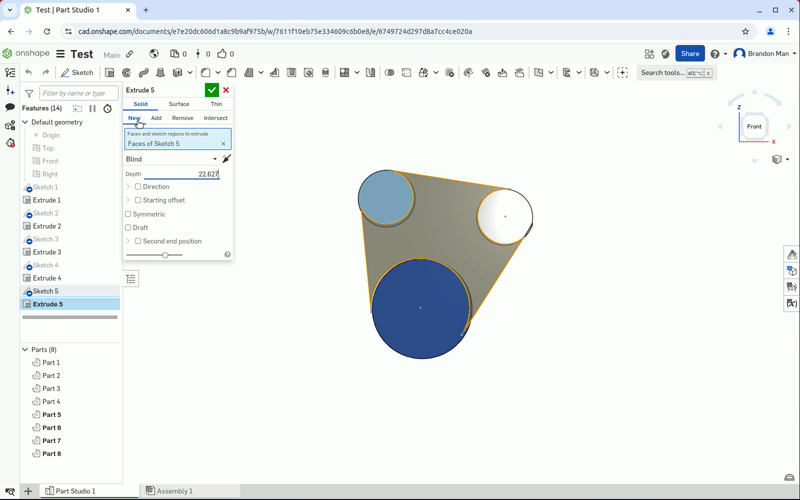
key(enter)
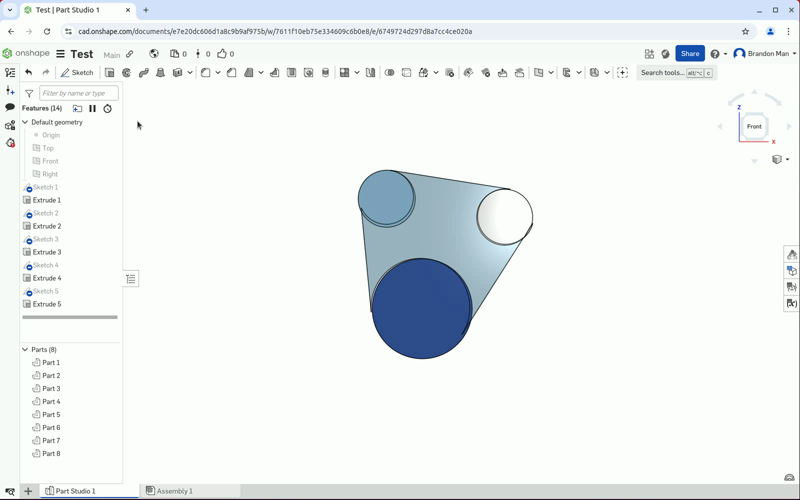
key(shift+h)
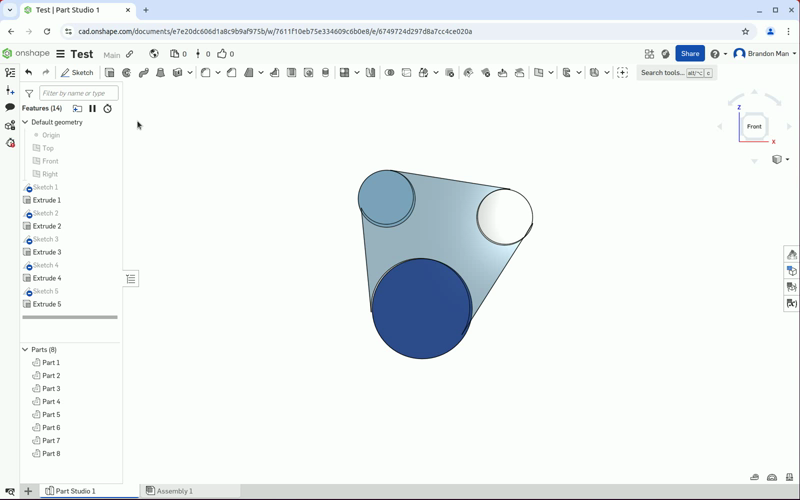
key(shift+h)
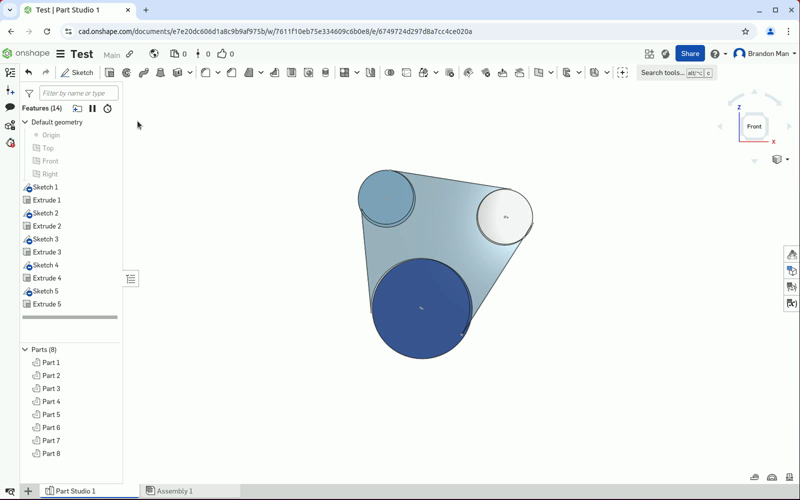
key(shift+7)
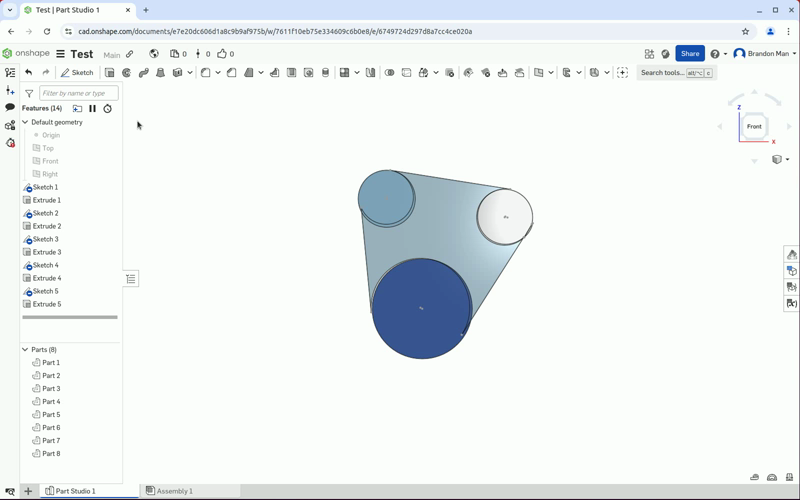
key(left, 2)
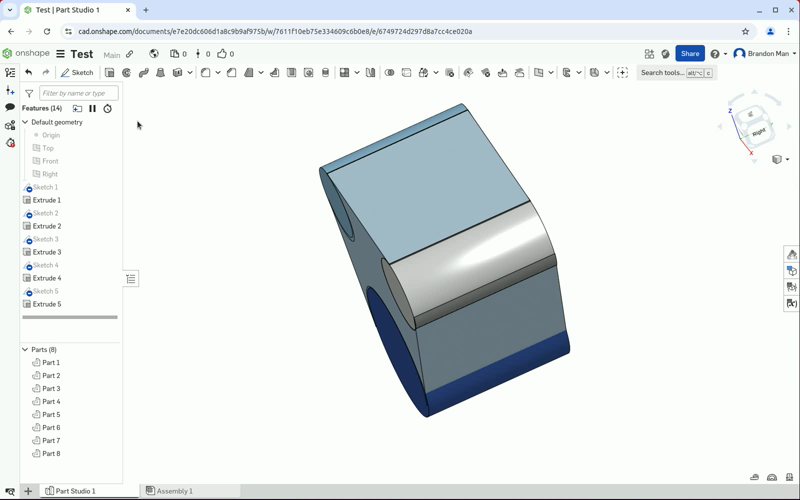
key(down, 2)
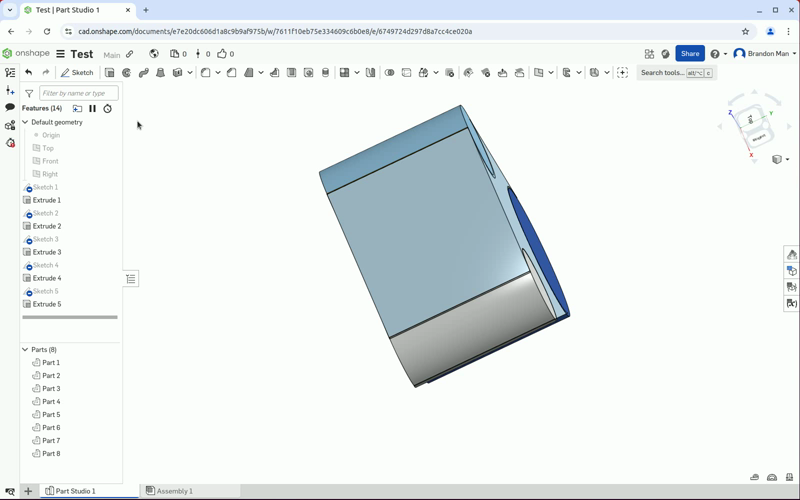
key(up, 2)
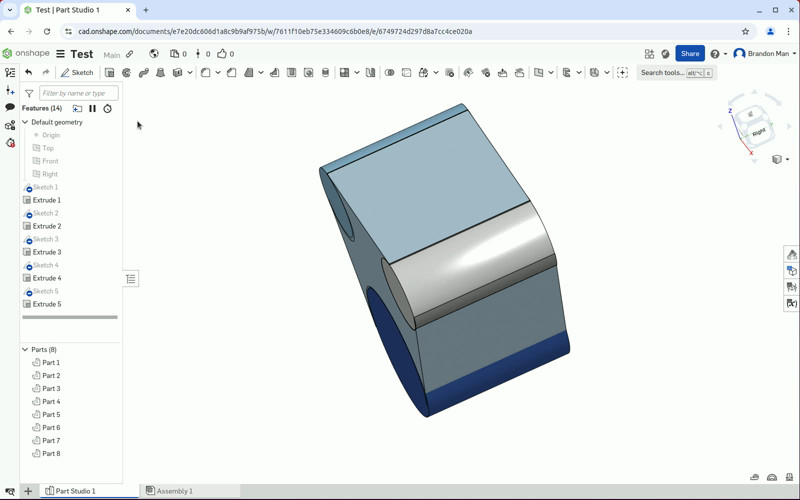
key(right, 2)
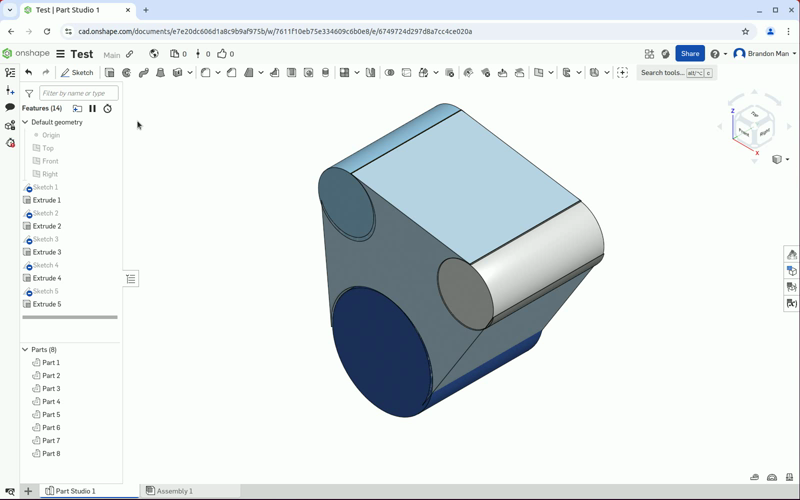
mouse_move(73, 189)
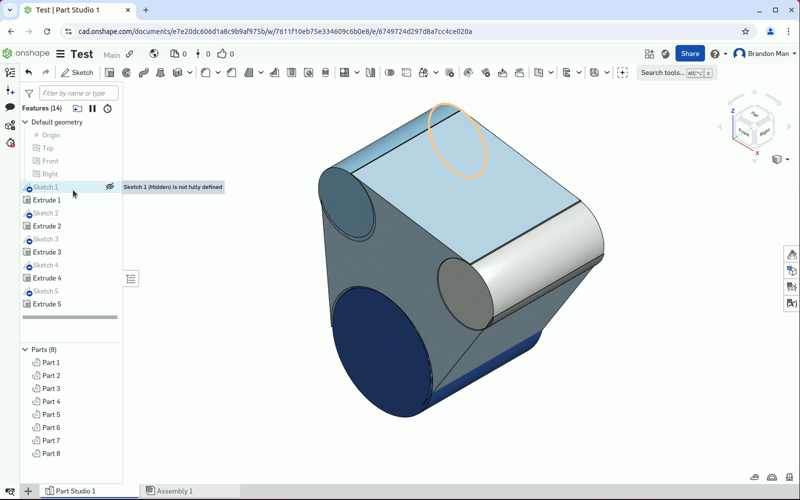
click(73, 189)